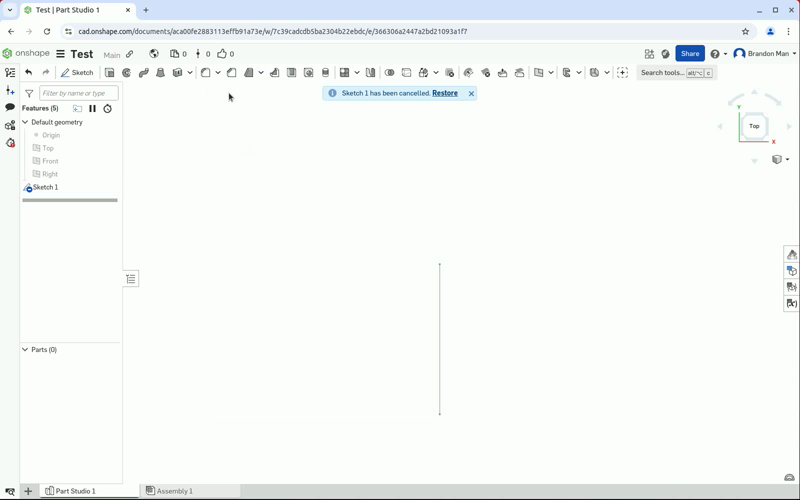
key(shift+h)
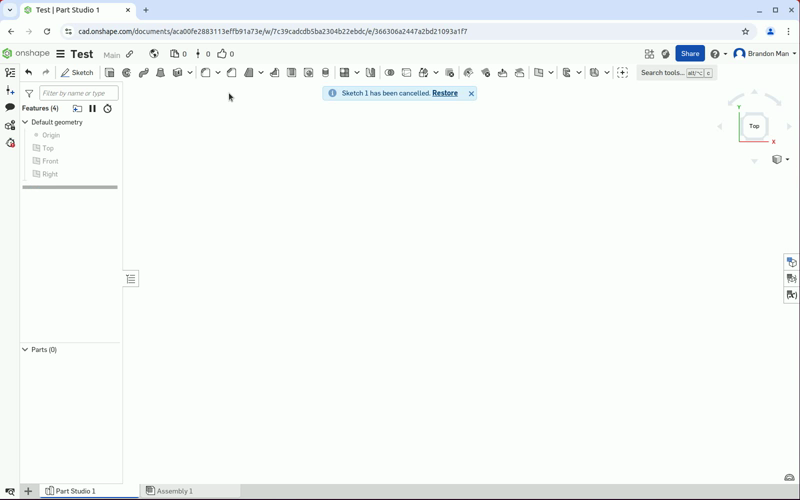
mouse_move(73, 352)
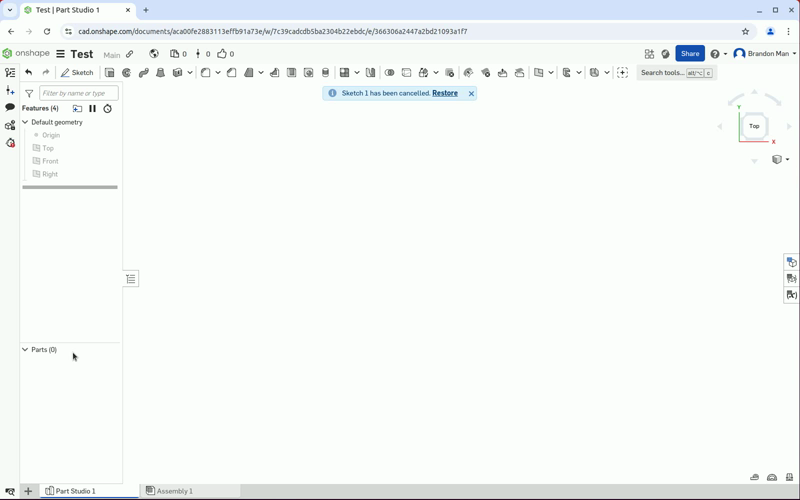
key(y)
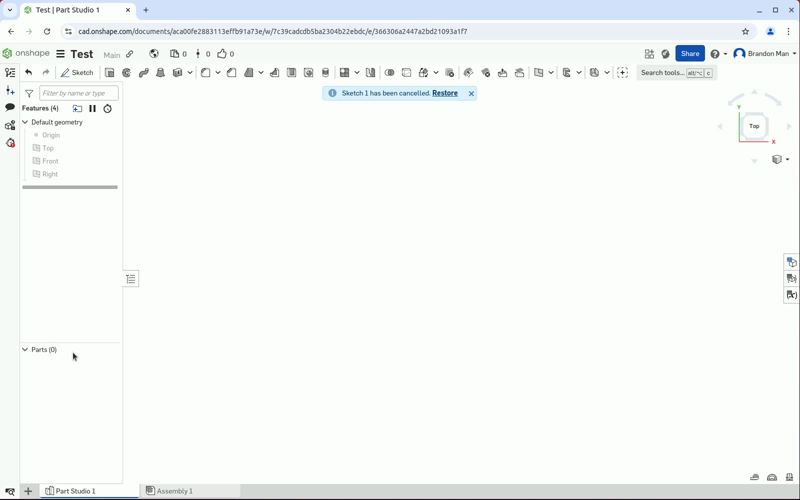
key(shift+p)
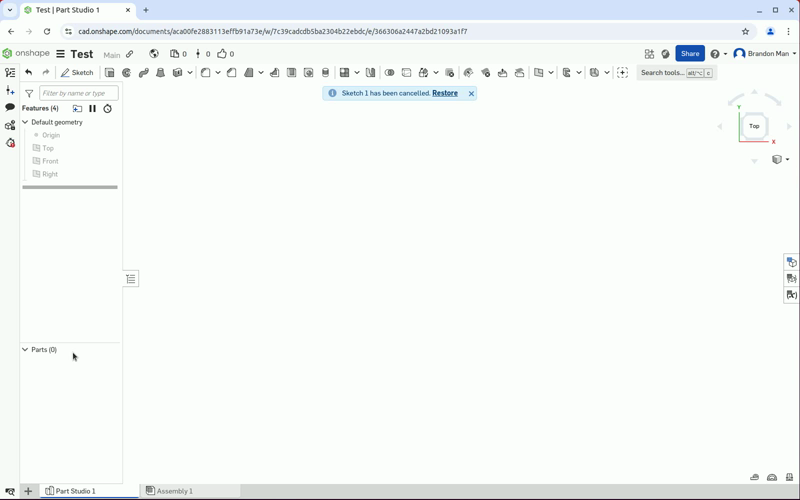
key(space)
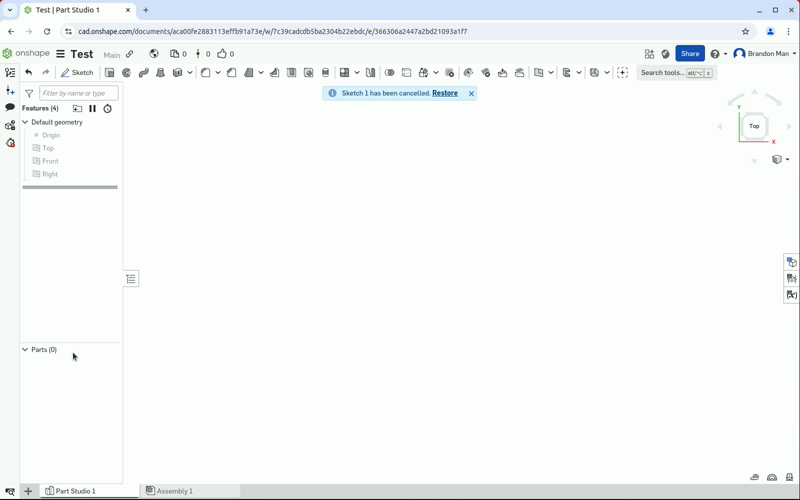
key_down(shift)
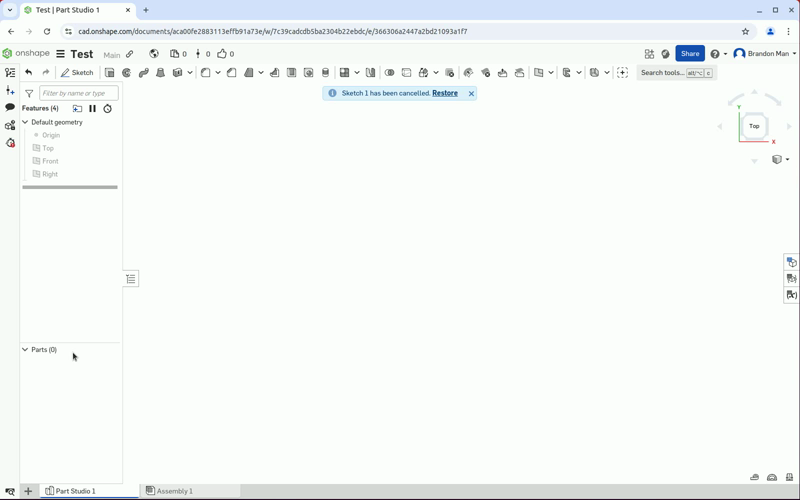
key(up)
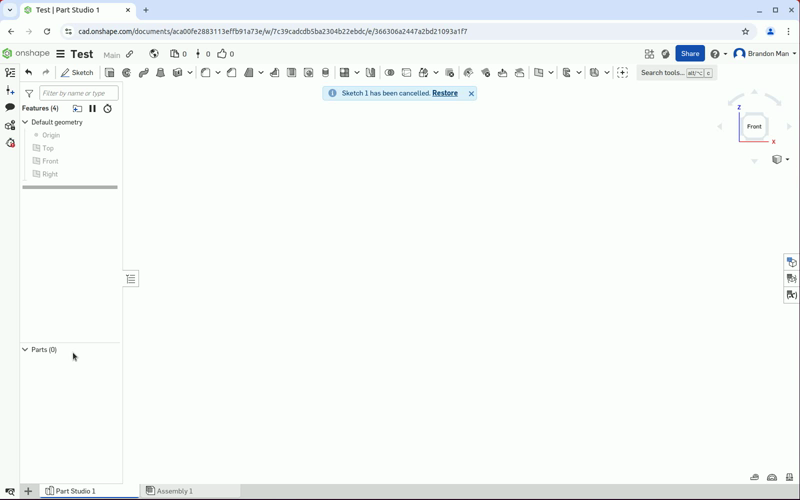
key_up(shift)
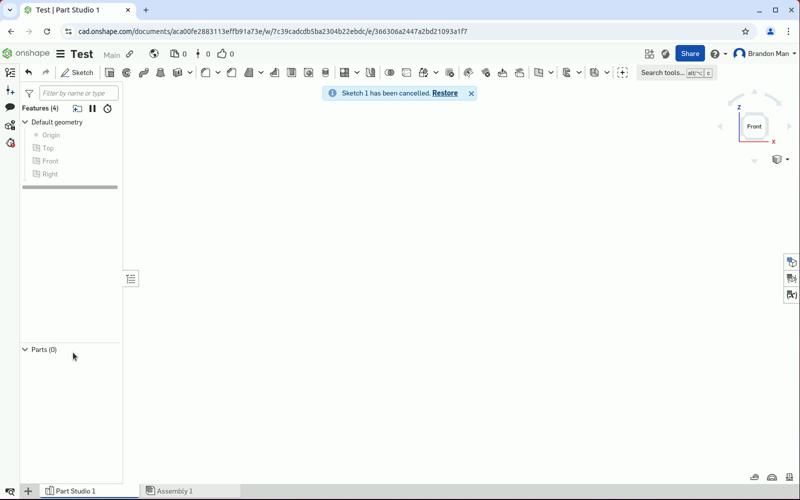
mouse_move(73, 352)
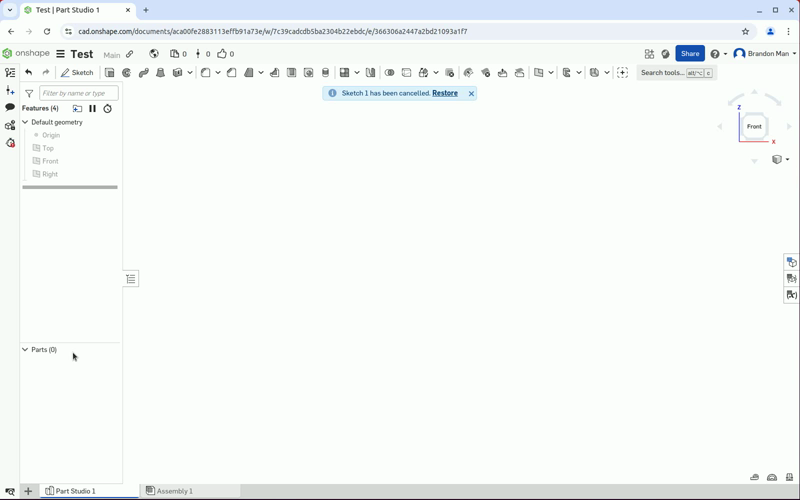
key(shift+y)
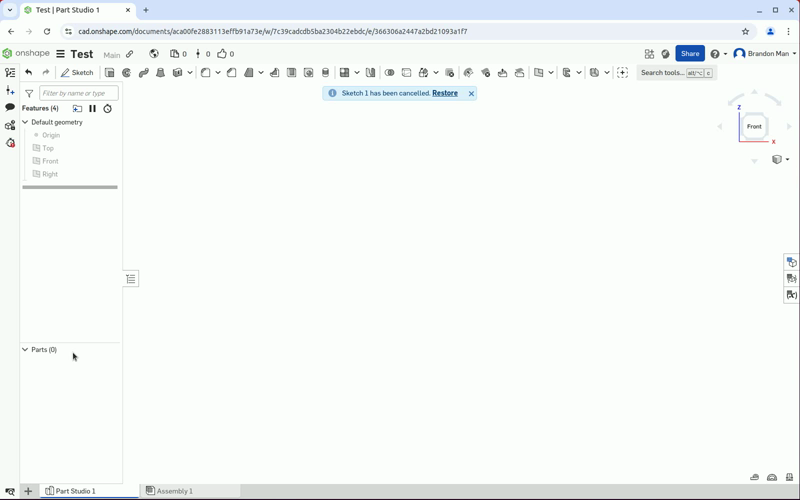
key(shift+s)
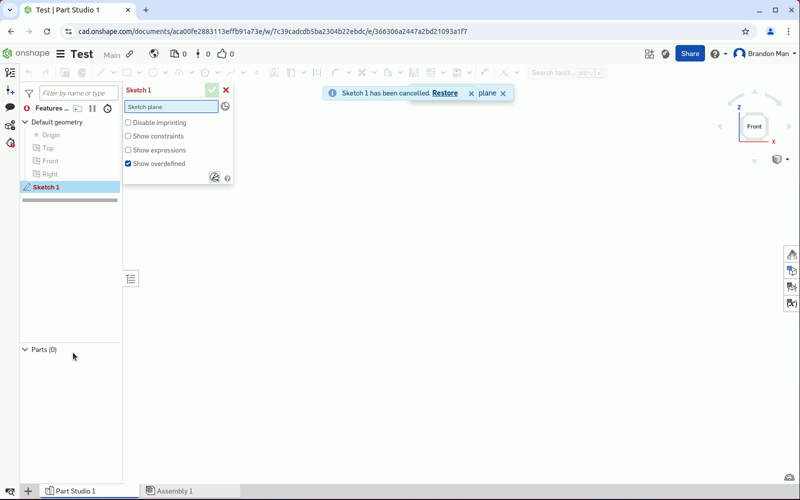
mouse_move(73, 163)
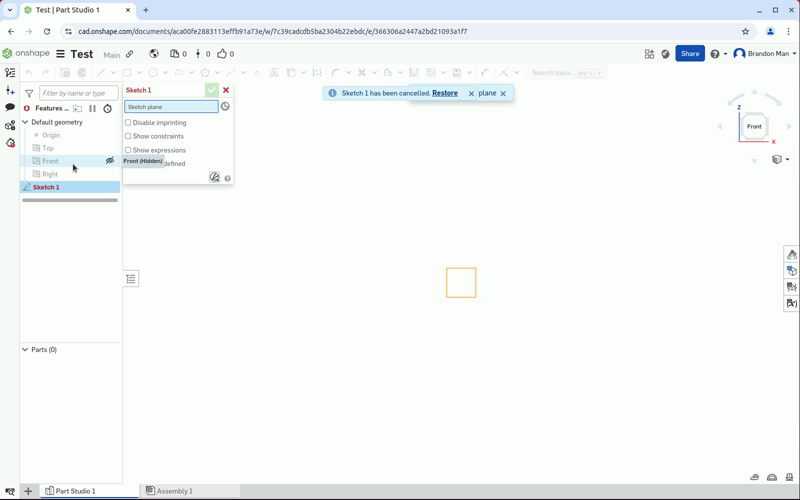
click(73, 163)
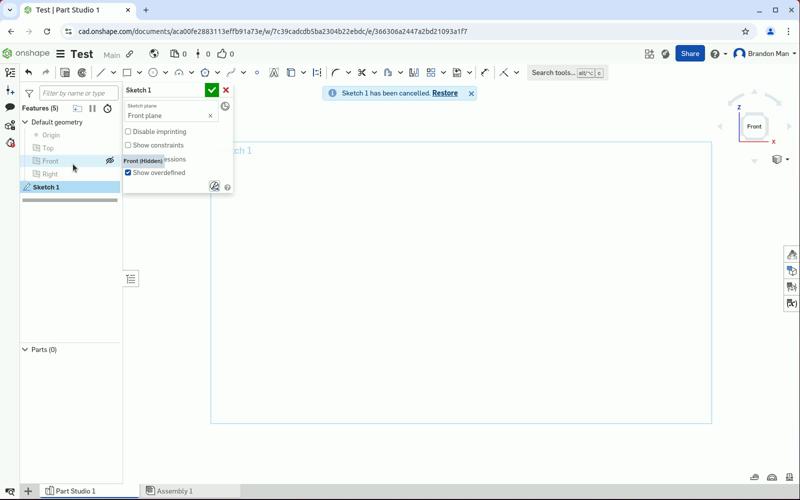
mouse_move(73, 352)
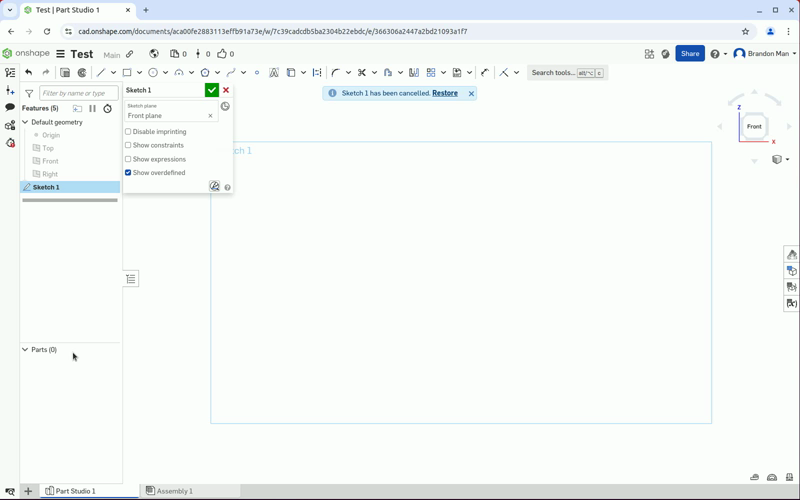
key(y)
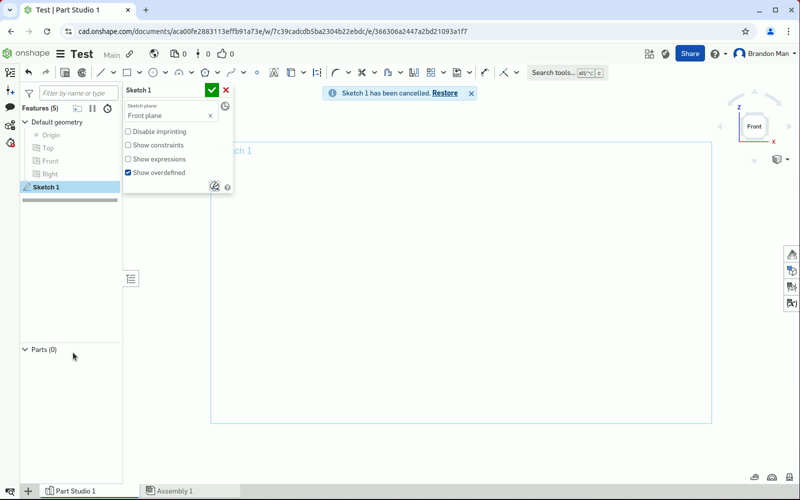
key(l)
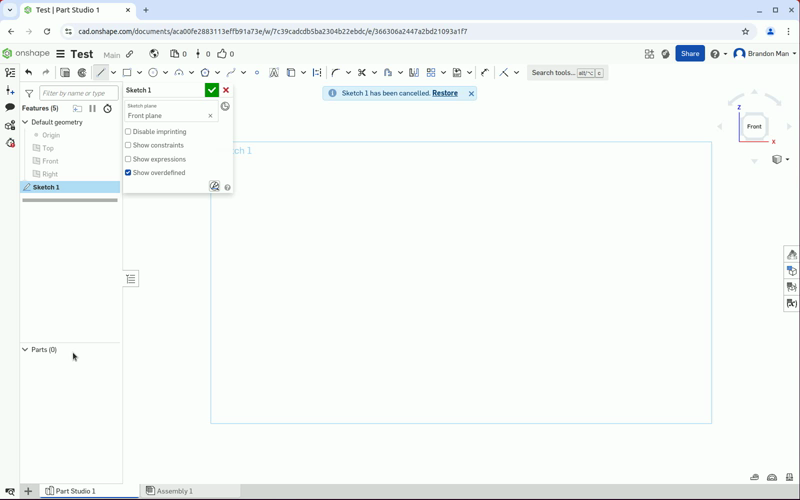
key_down(shift)
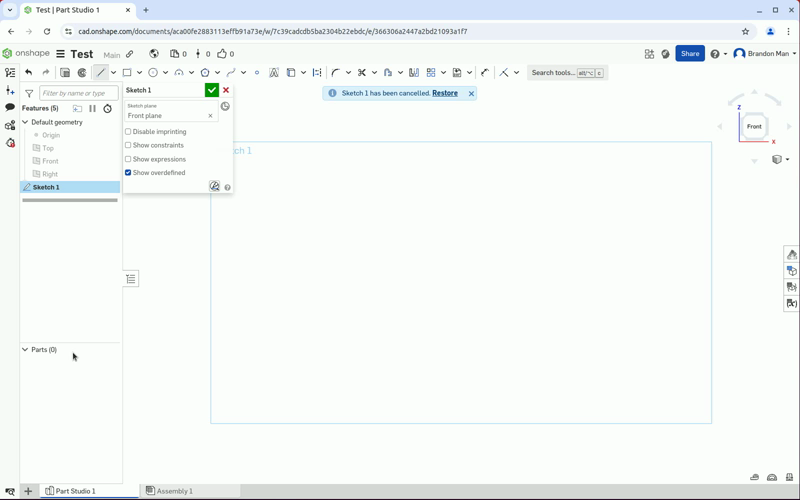
mouse_move(460, 282)
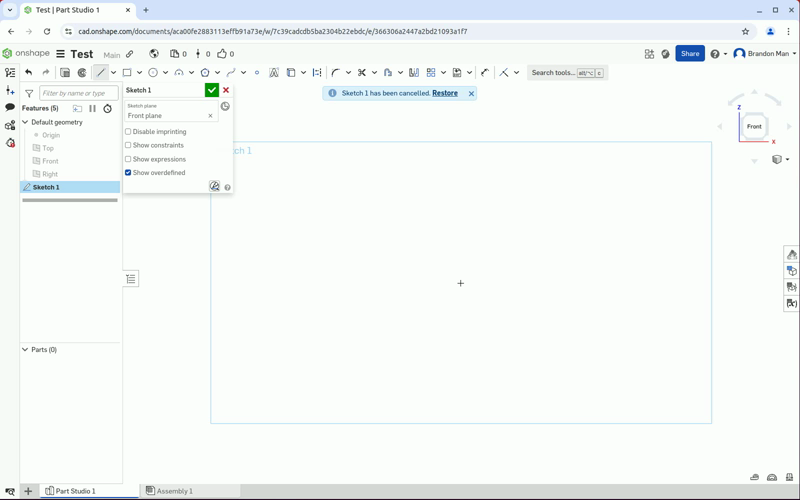
click(460, 282)
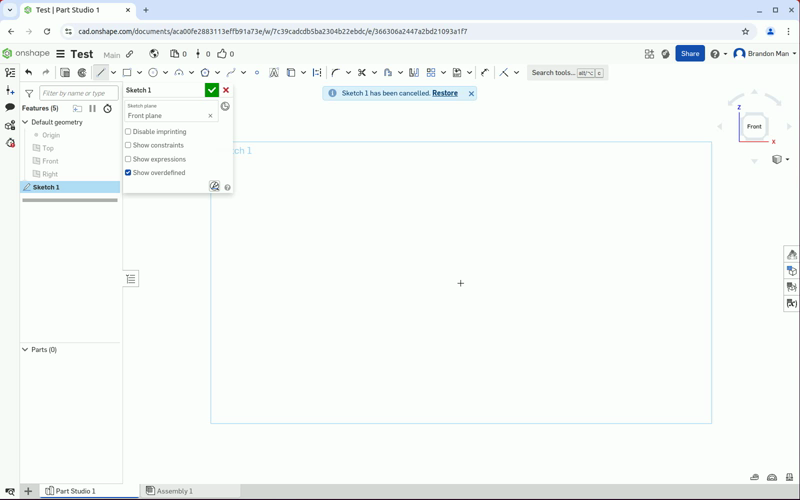
key_up(shift)
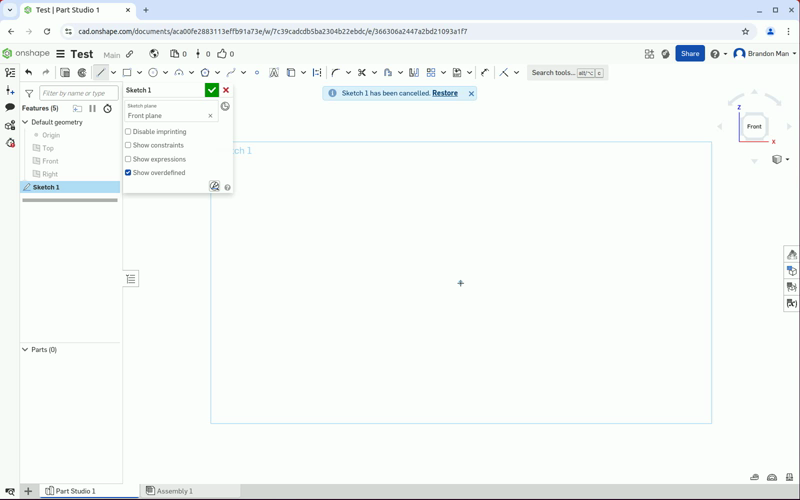
key_down(shift)
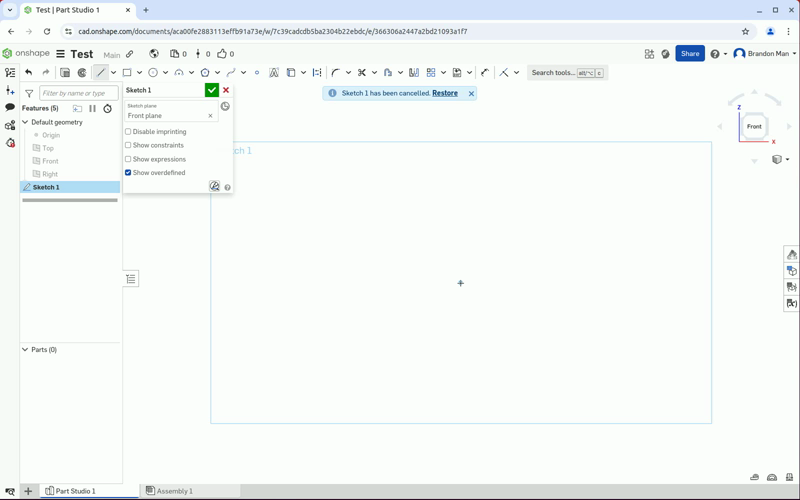
mouse_move(490, 282)
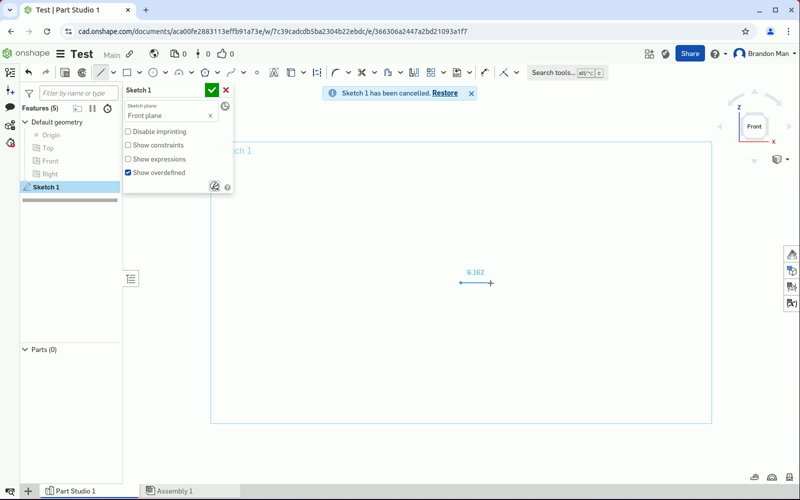
mouse_move(498, 282)
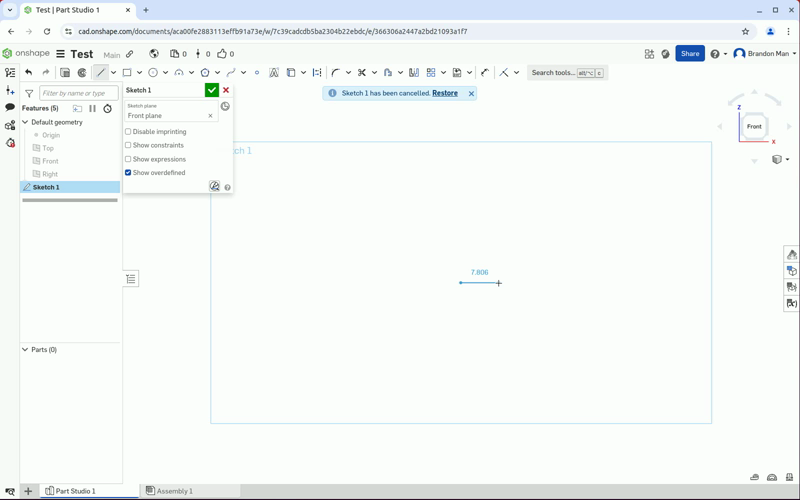
click(498, 282)
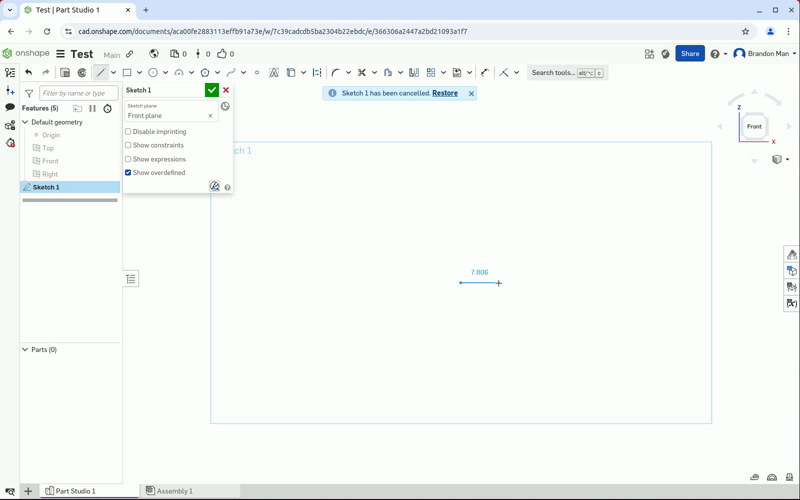
key_up(shift)
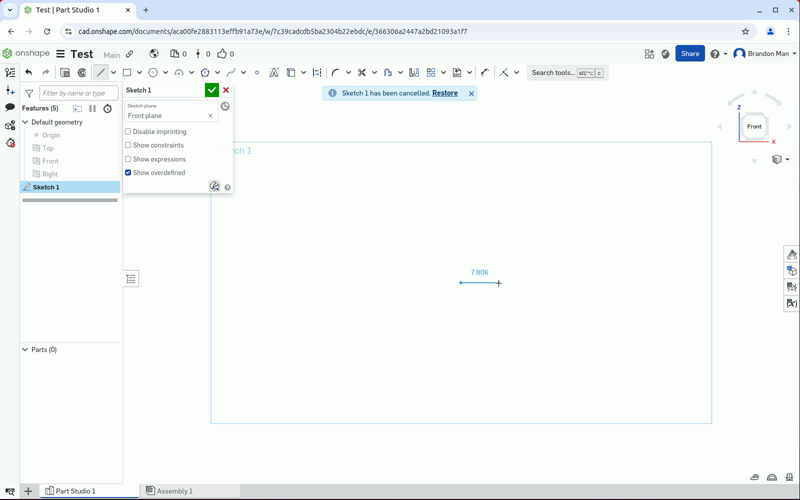
key_down(shift)
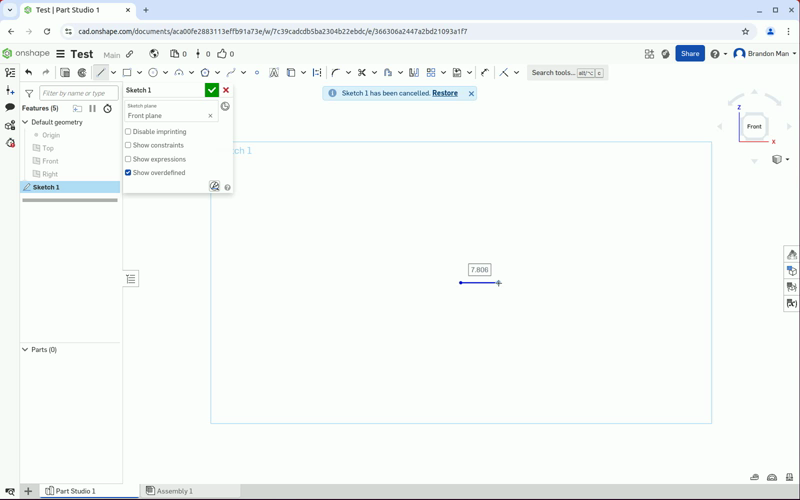
mouse_move(528, 282)
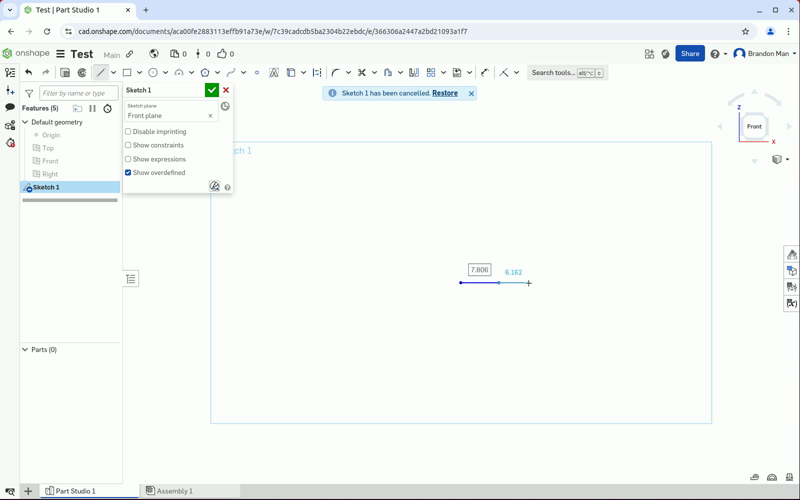
mouse_move(498, 264)
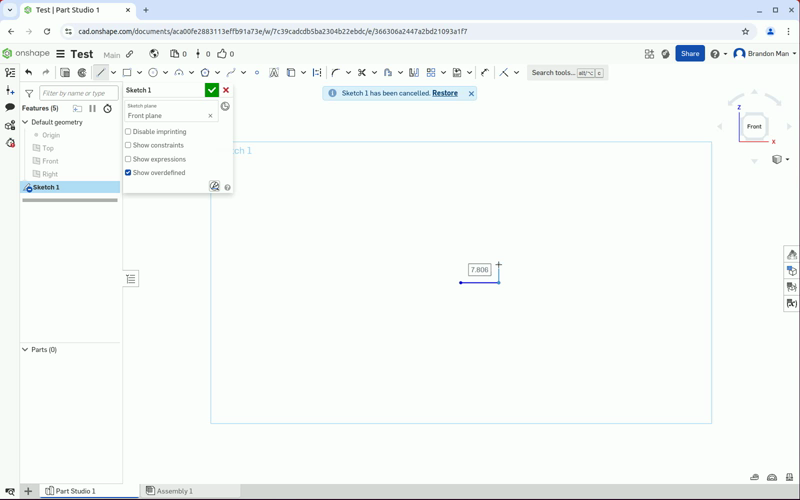
click(498, 264)
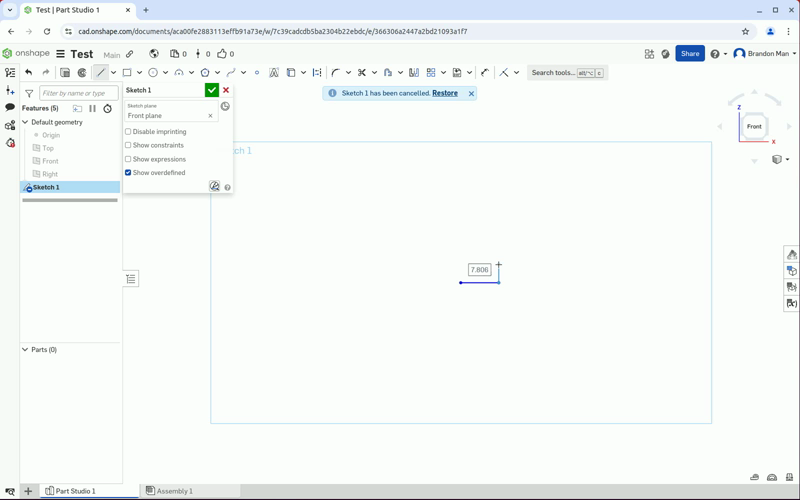
key_up(shift)
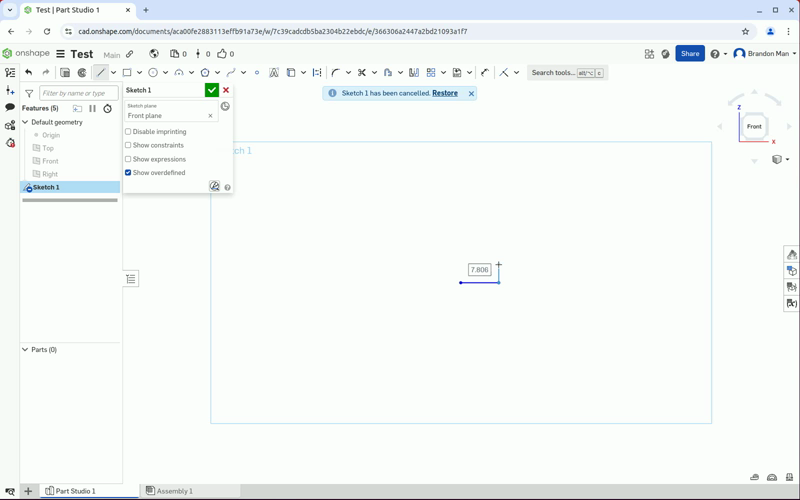
key_down(shift)
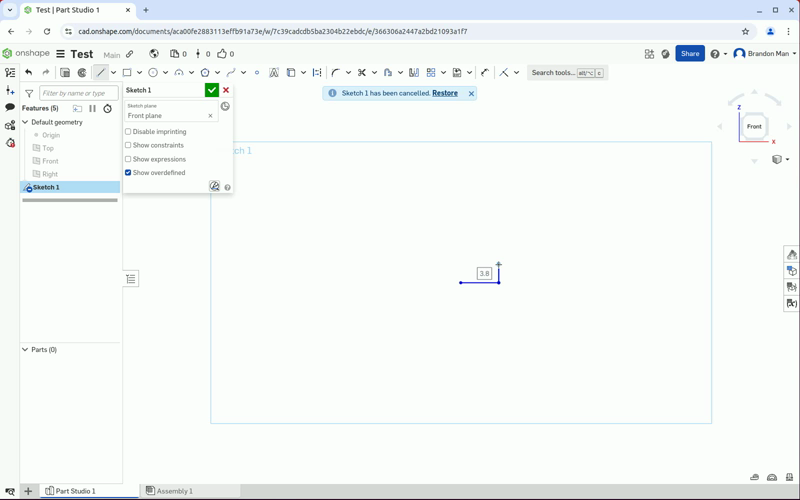
mouse_move(528, 264)
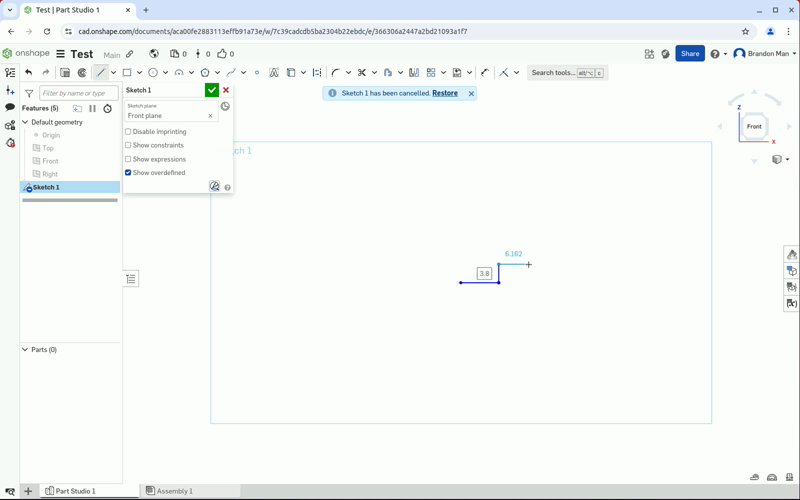
mouse_move(535, 264)
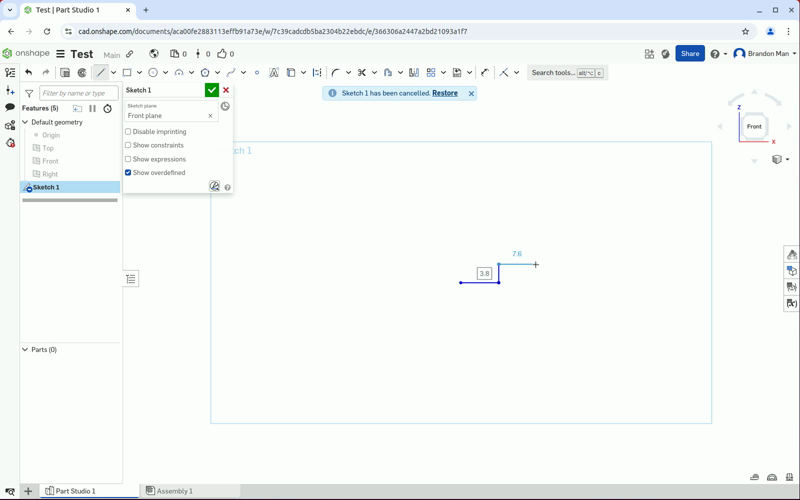
click(535, 264)
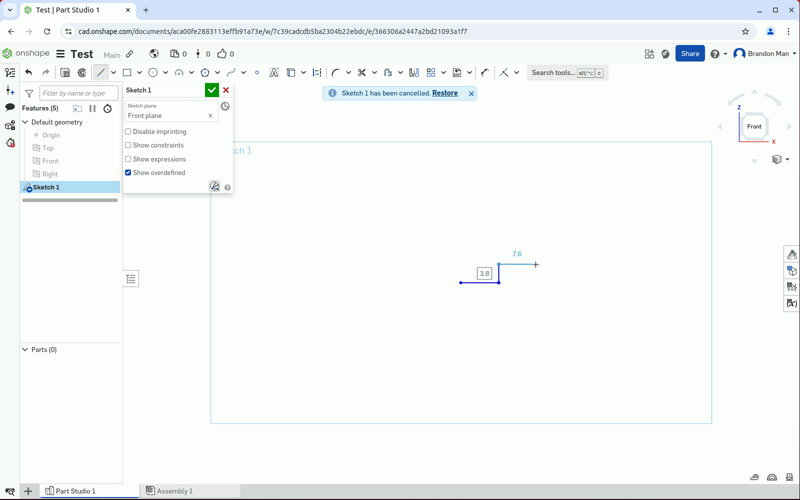
key_up(shift)
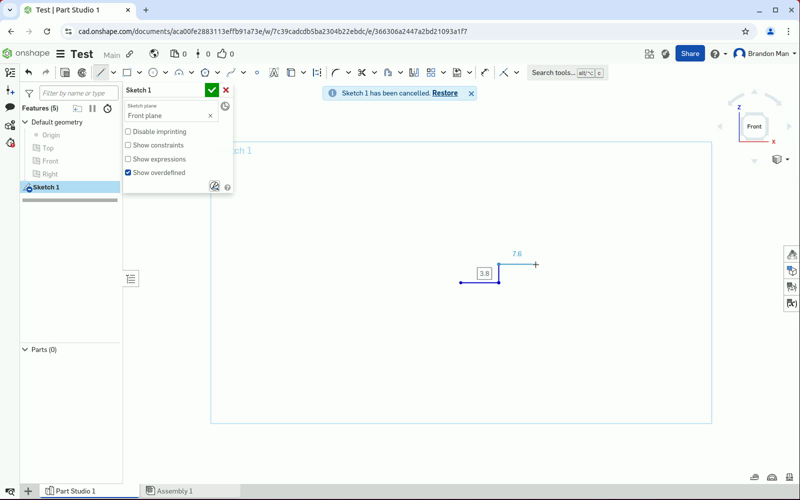
key_down(shift)
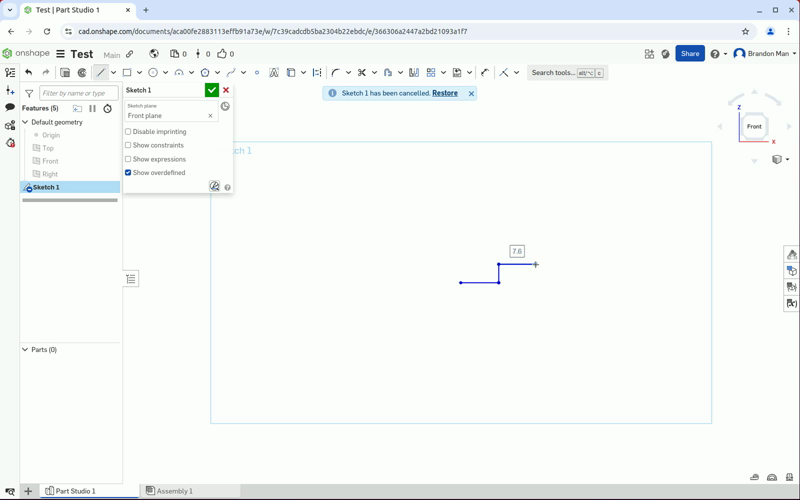
mouse_move(565, 264)
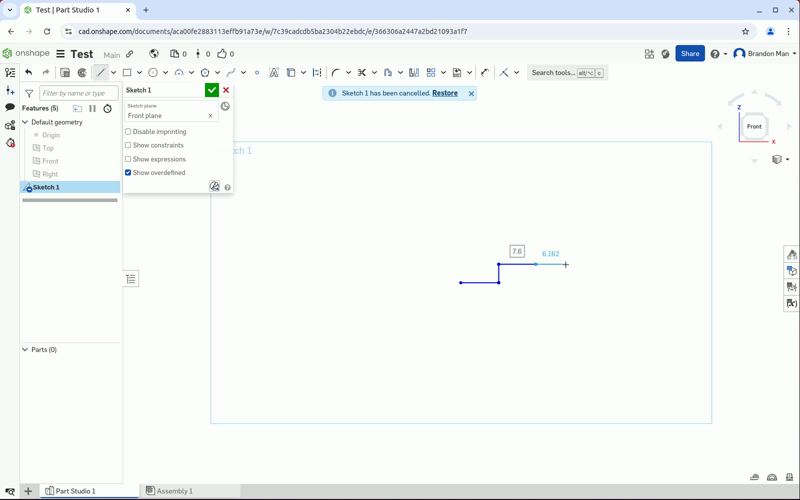
mouse_move(535, 282)
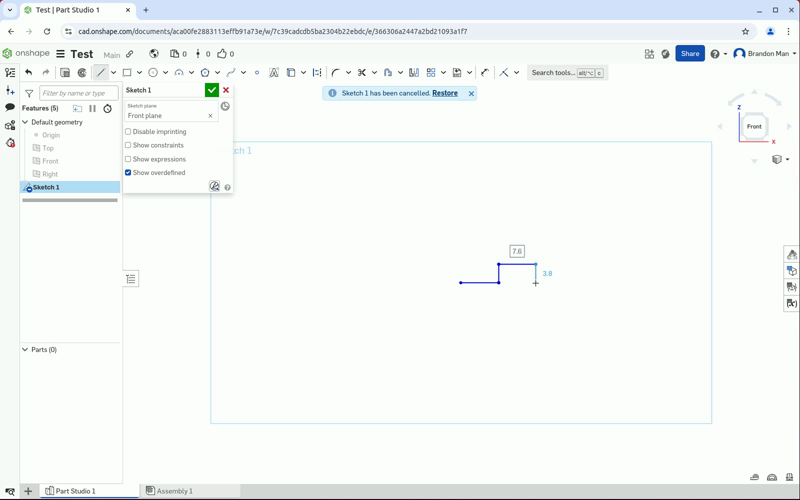
click(535, 282)
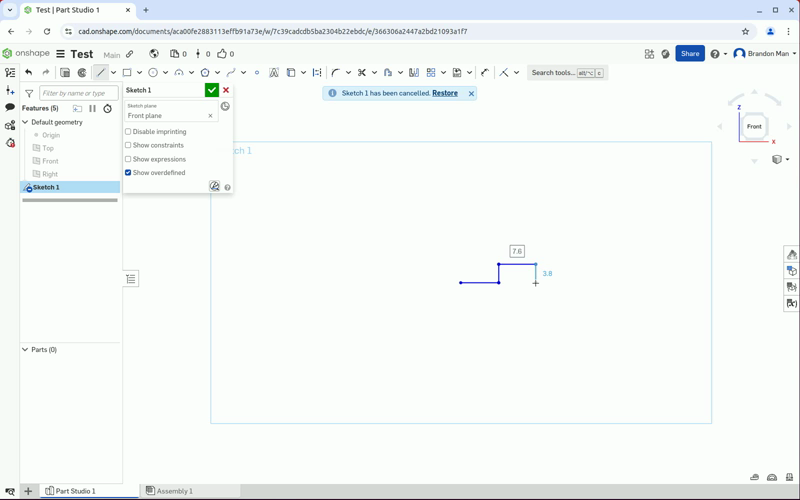
key_up(shift)
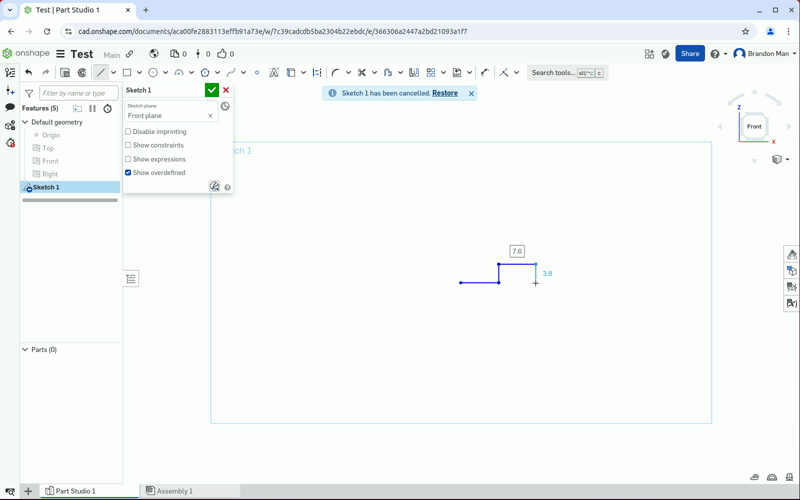
key_down(shift)
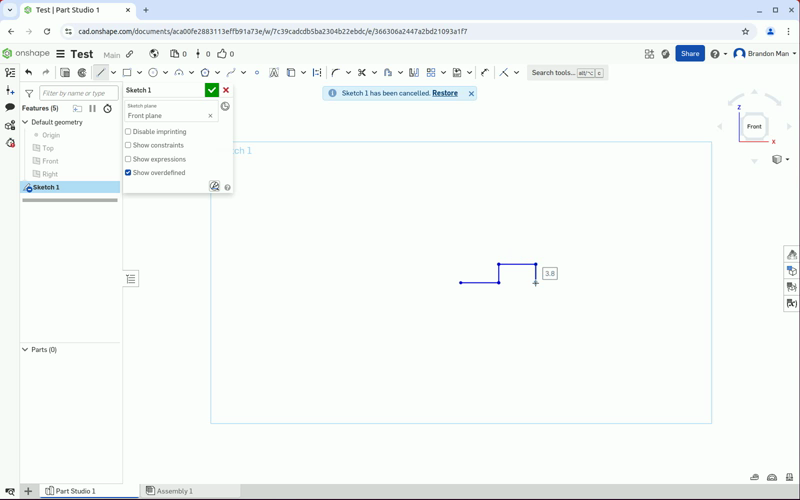
mouse_move(565, 282)
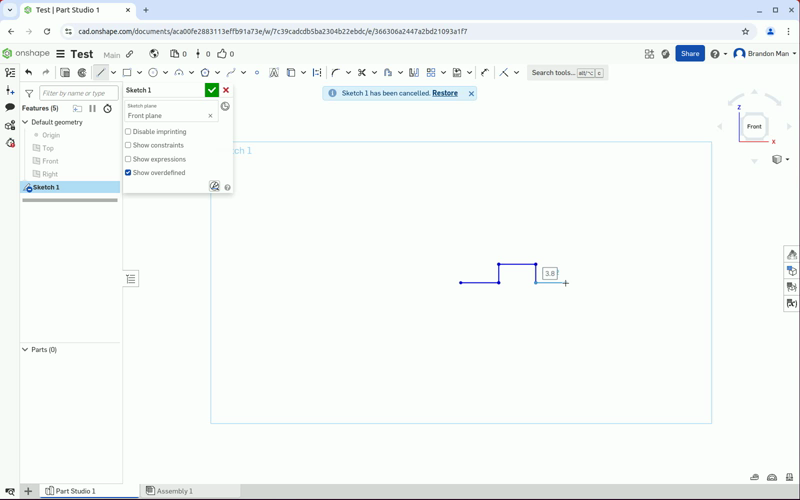
mouse_move(573, 282)
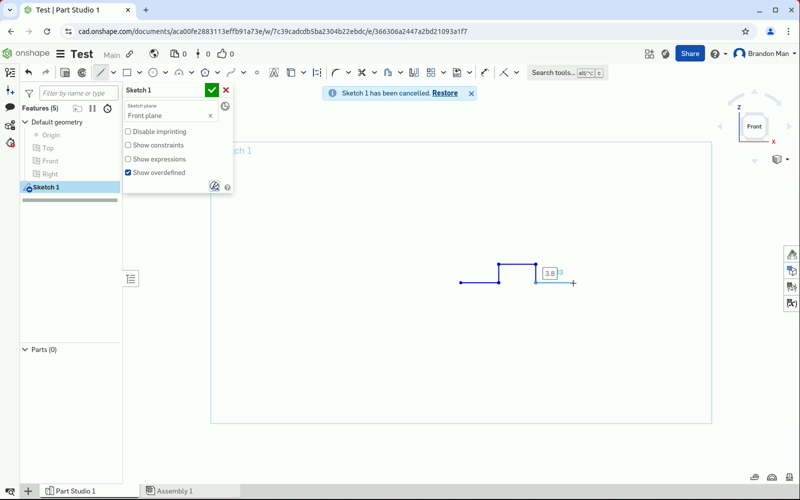
click(573, 282)
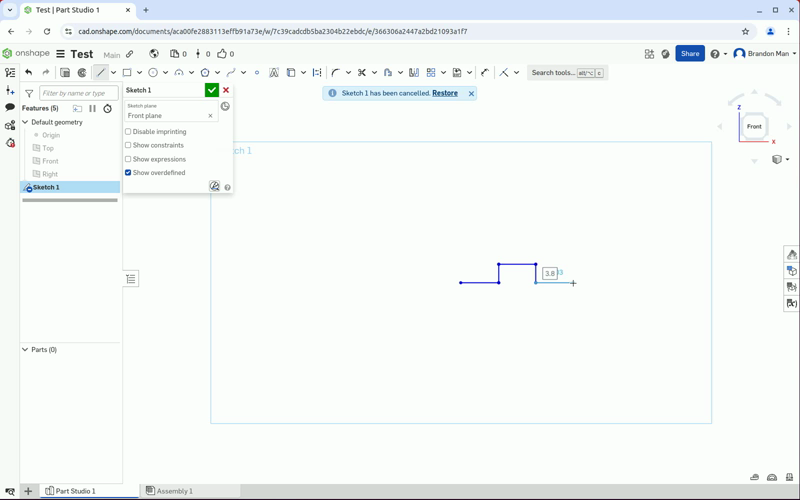
key_up(shift)
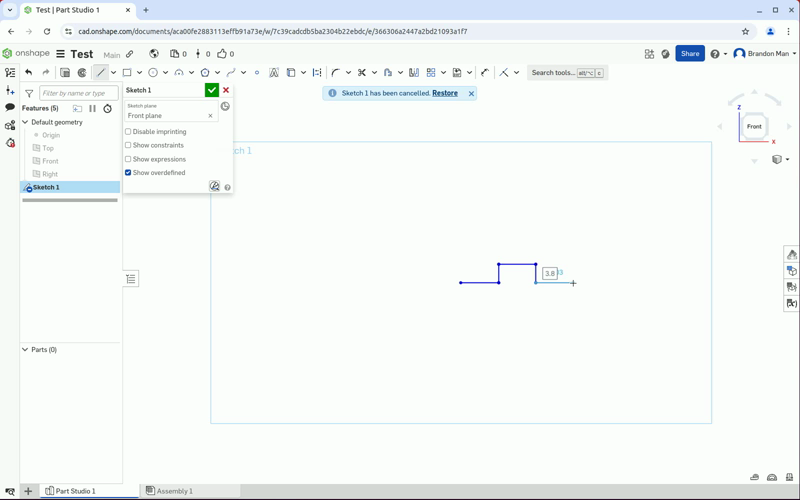
key_down(shift)
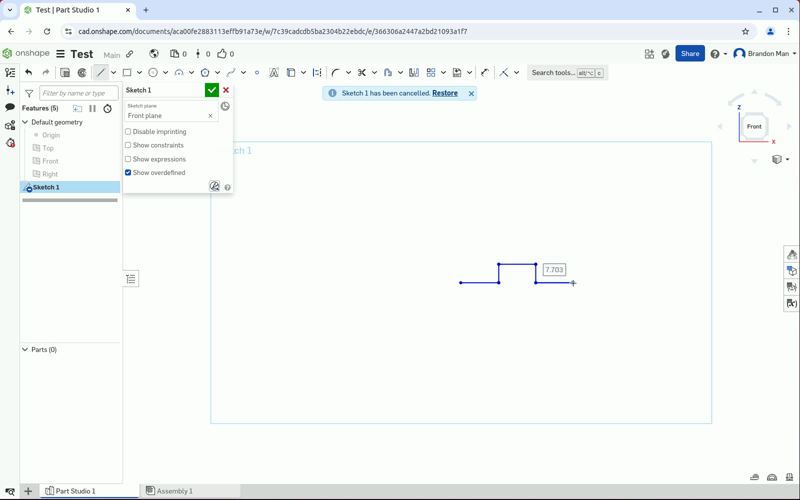
mouse_move(573, 189)
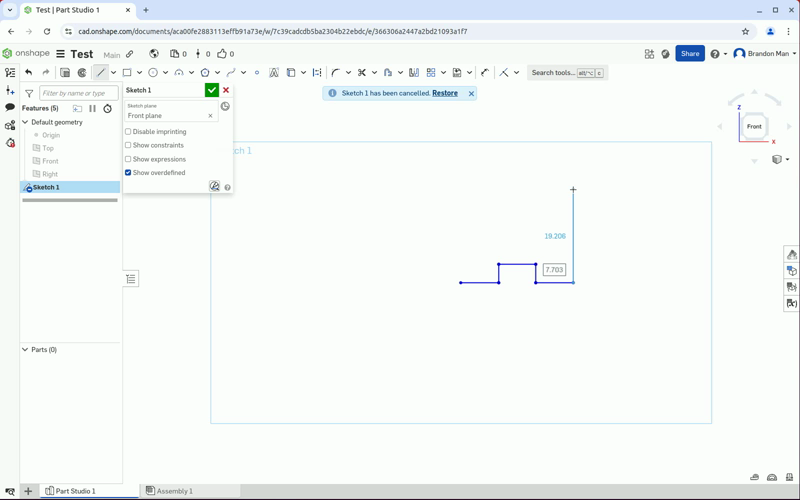
click(573, 189)
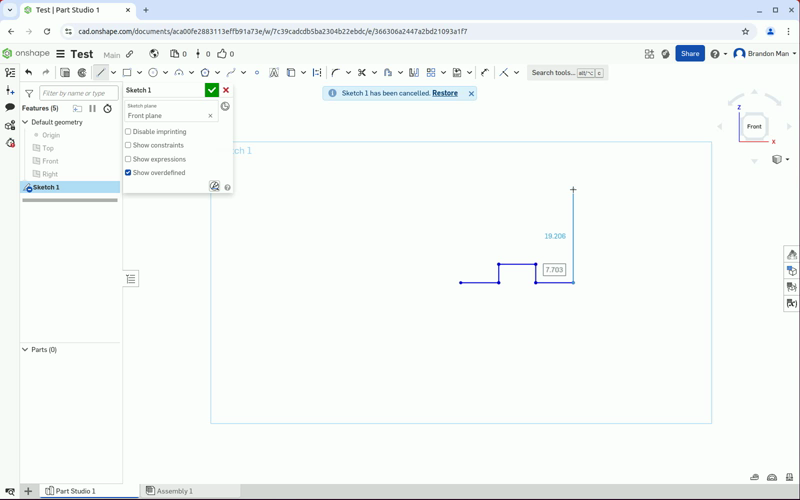
key_up(shift)
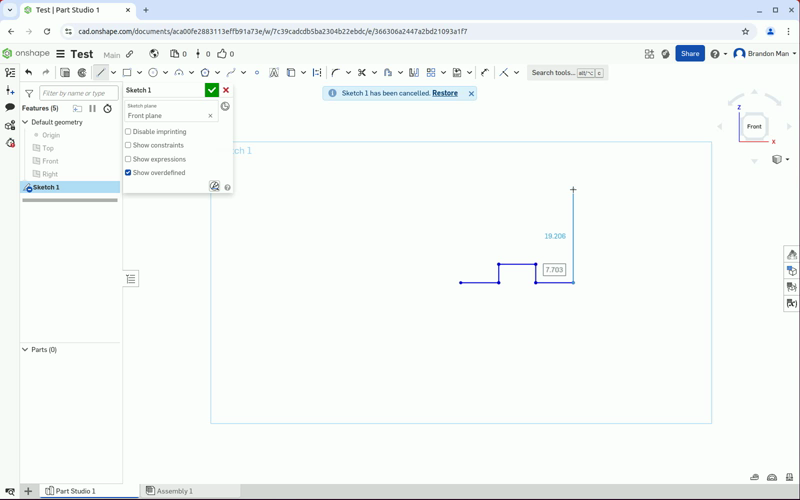
key_down(shift)
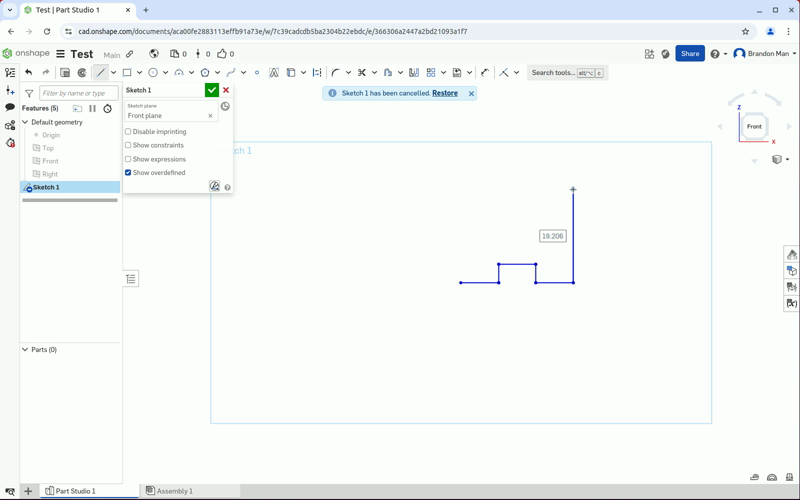
mouse_move(460, 189)
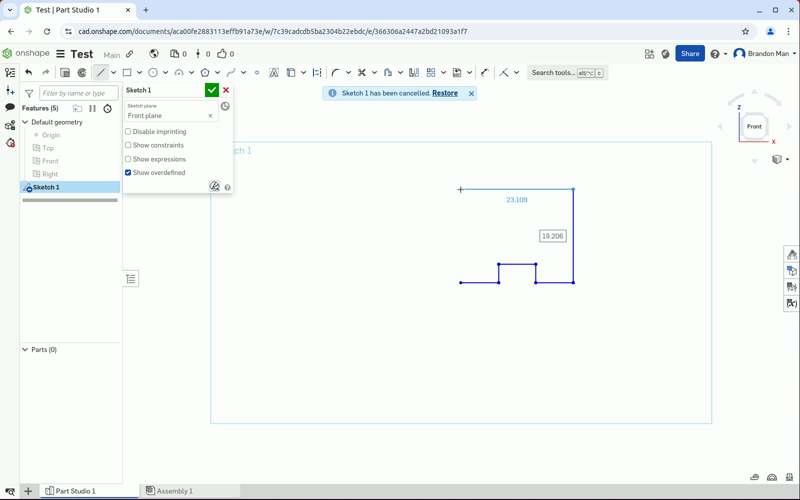
click(460, 189)
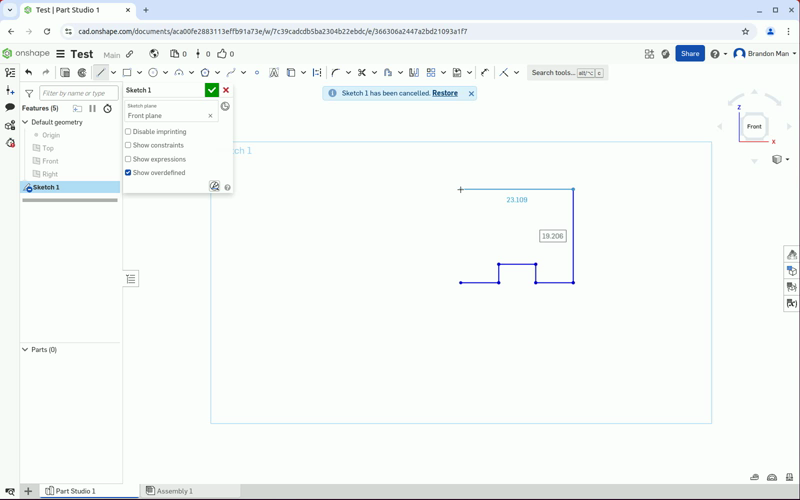
key_up(shift)
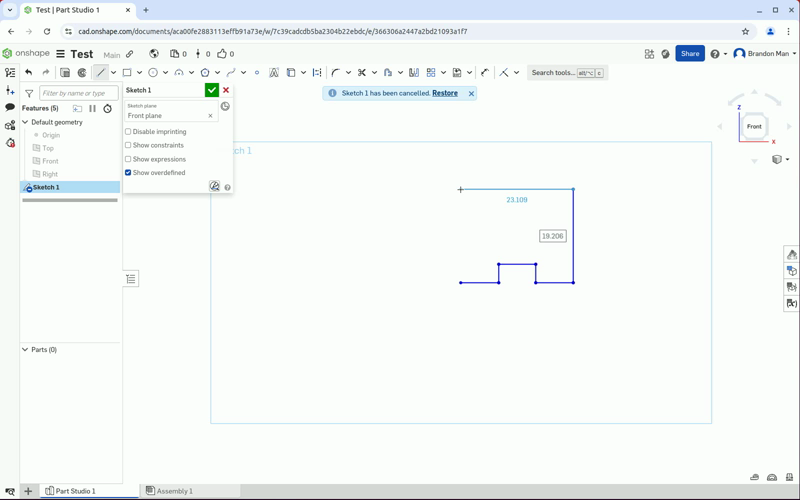
key_down(shift)
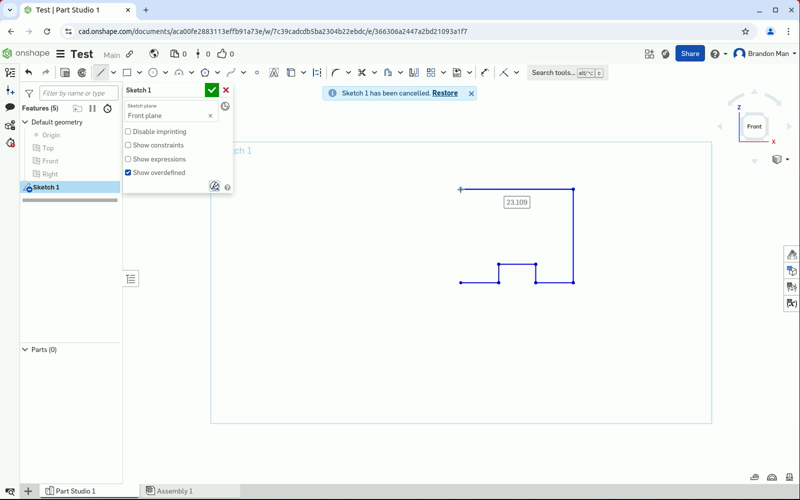
mouse_move(460, 282)
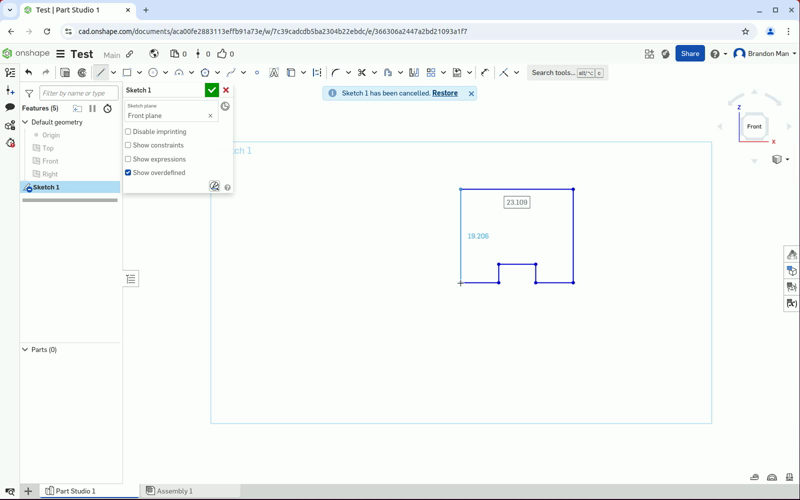
key_up(shift)
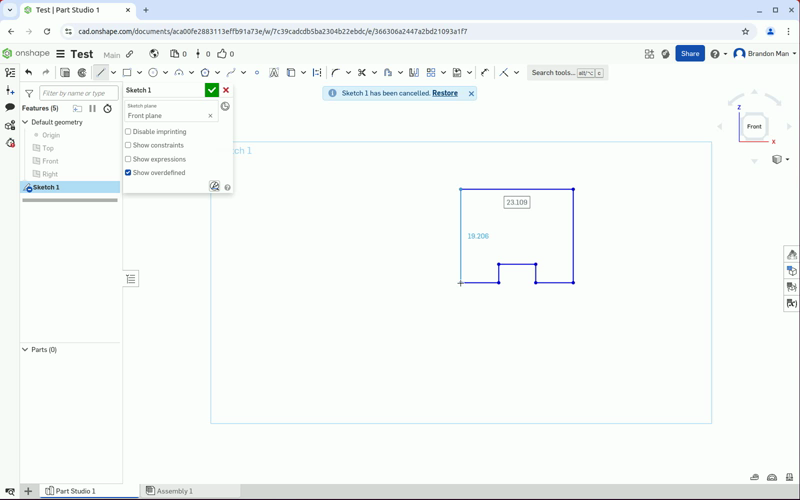
click(460, 282)
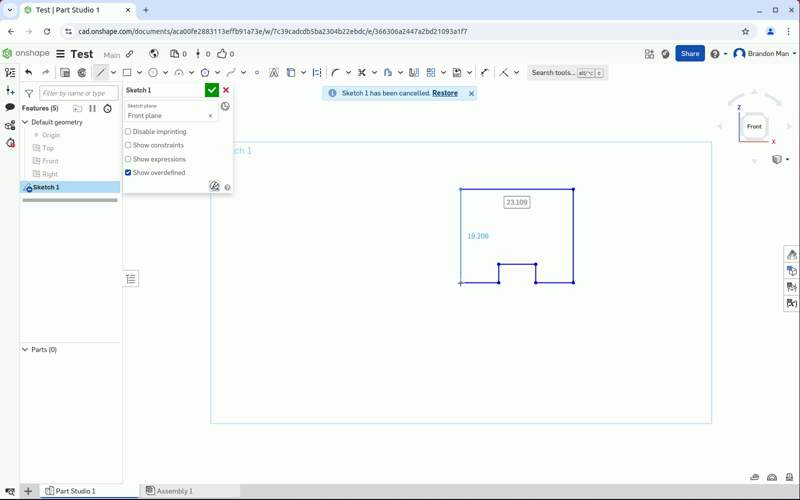
key(esc)
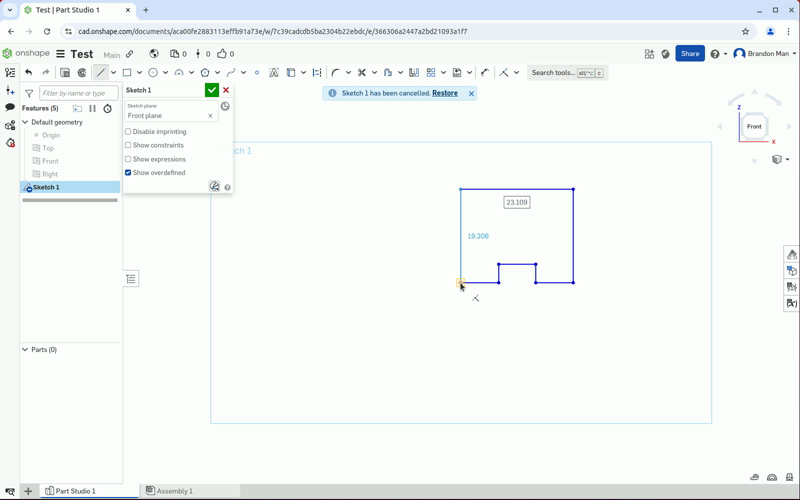
mouse_move(492, 229)
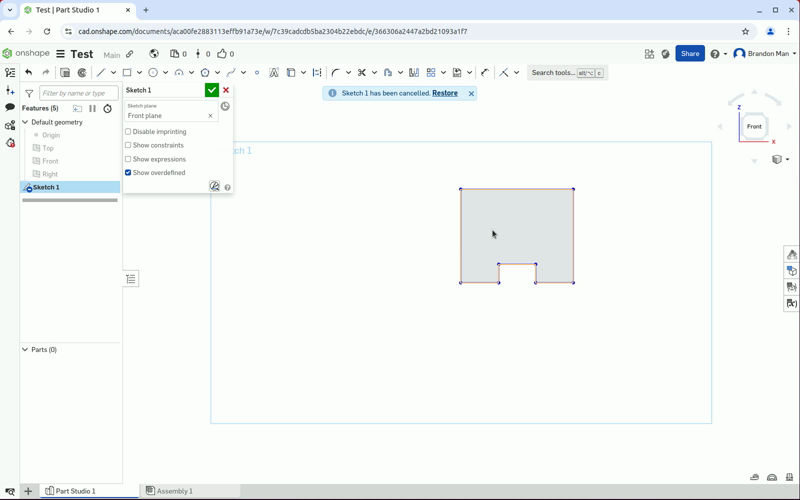
click(492, 229)
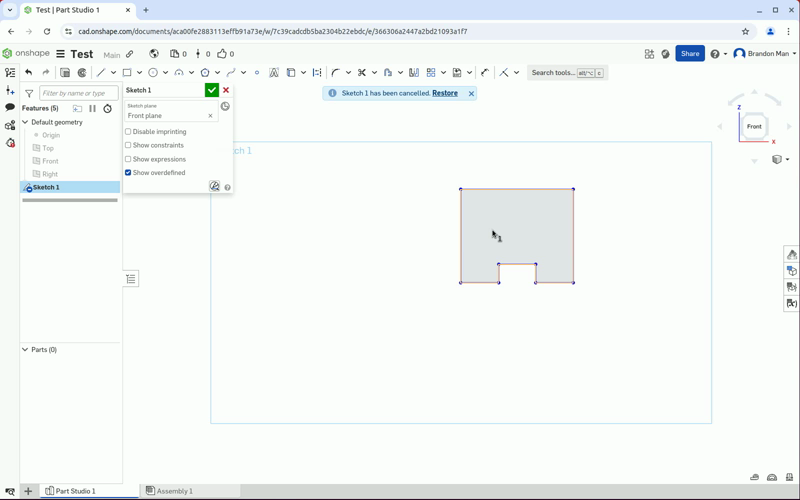
mouse_move(73, 352)
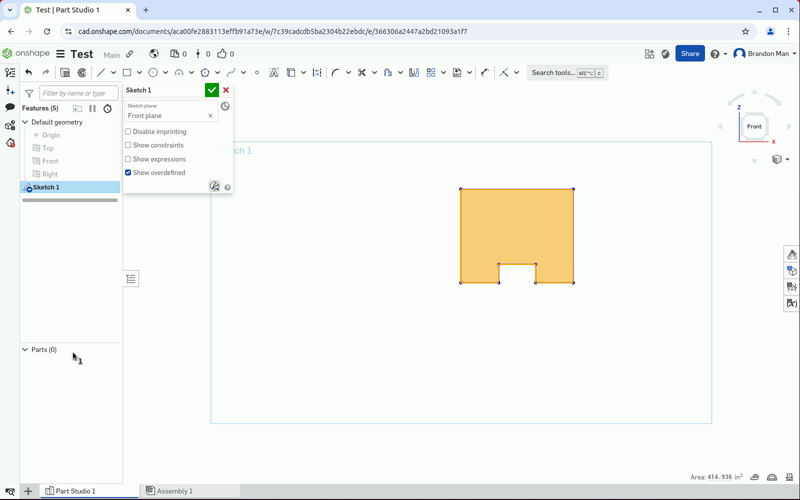
key(shift+y)
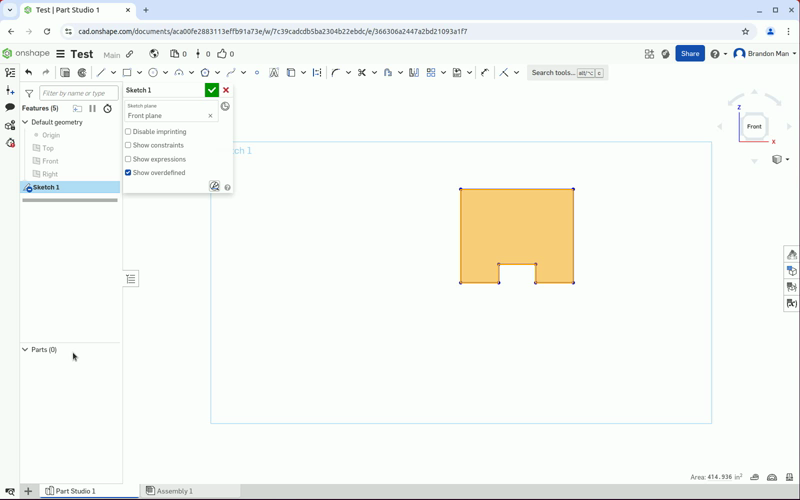
key(shift+e)
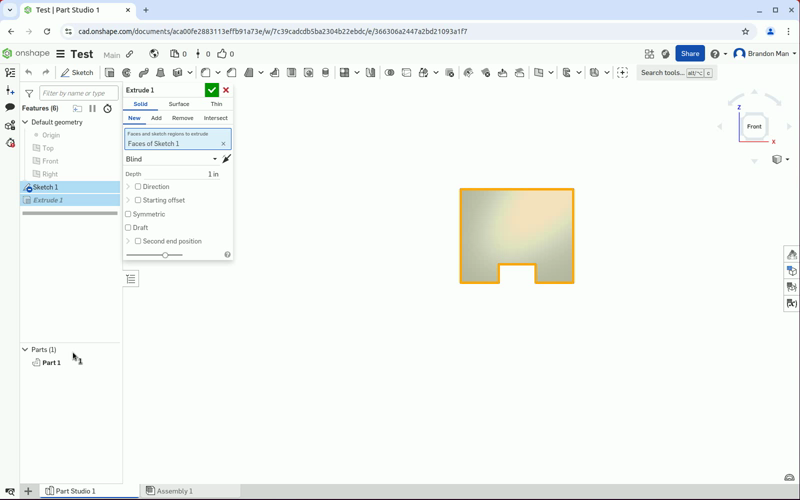
mouse_move(143, 106)
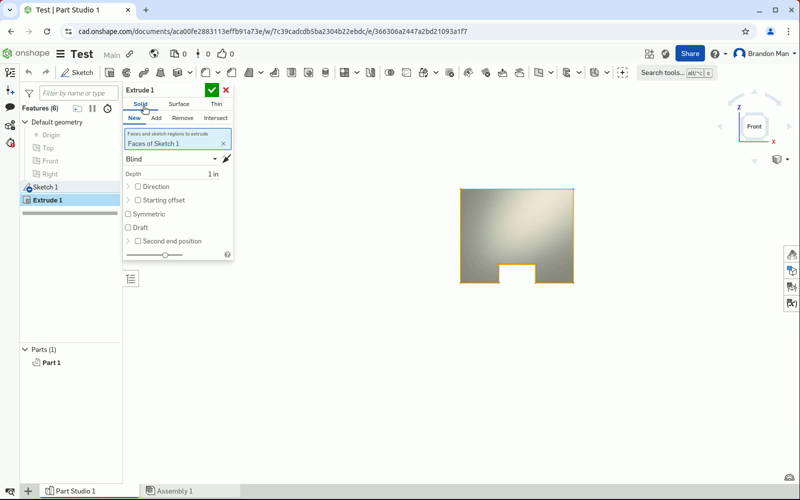
click(143, 106)
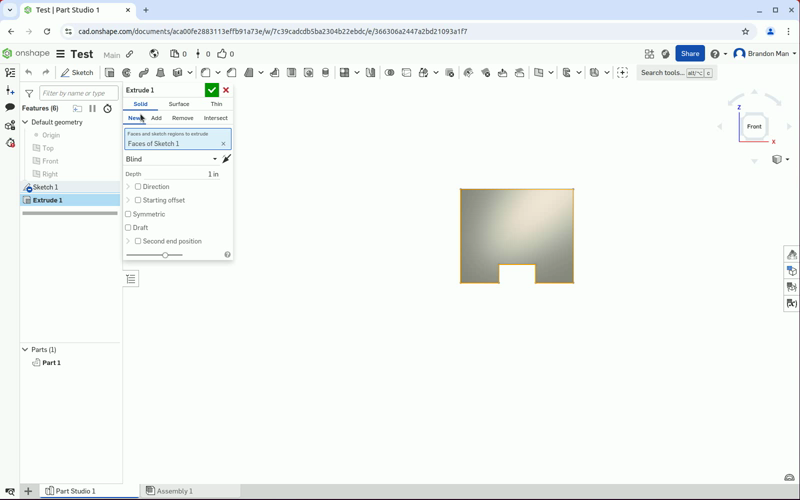
mouse_move(137, 120)
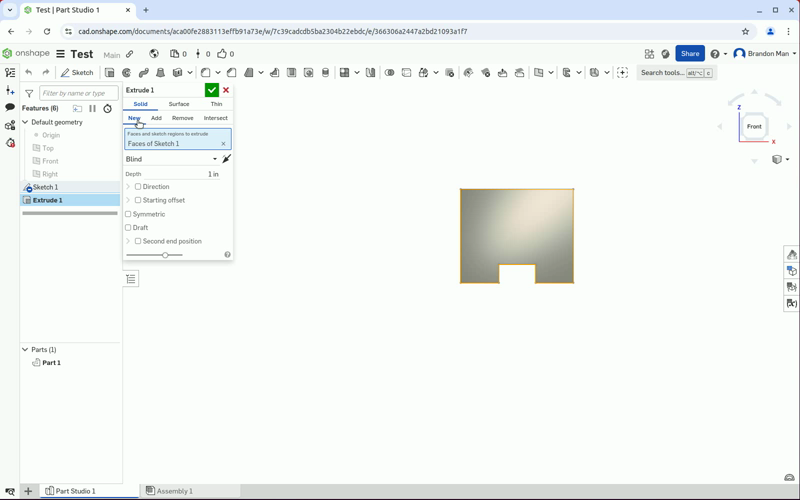
click(137, 120)
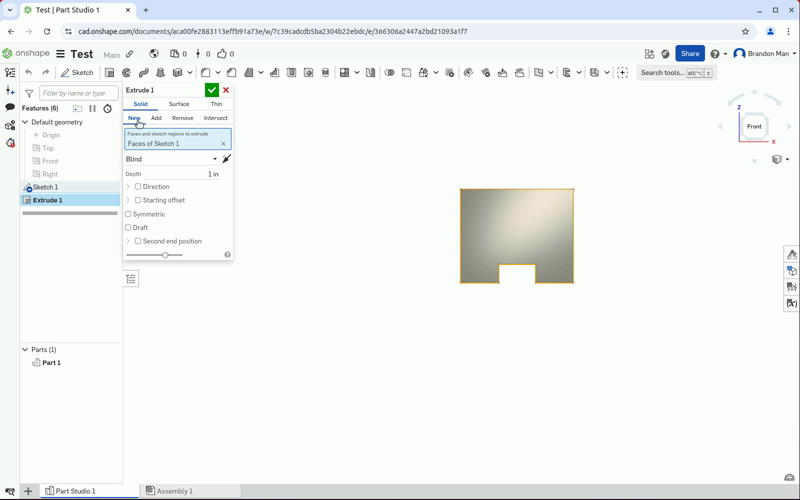
key(tab, 4)
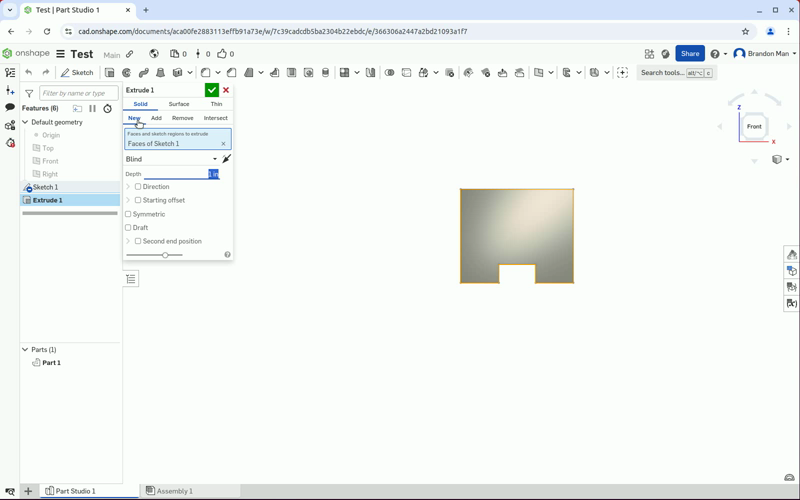
text(-15.405)
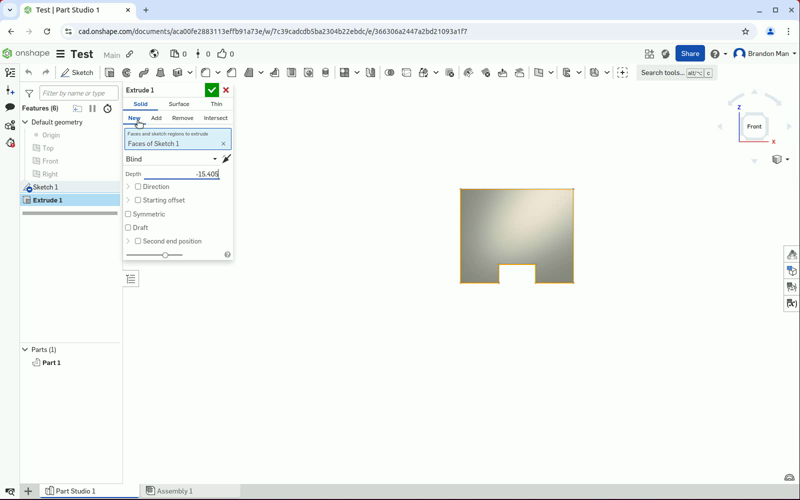
key(enter)
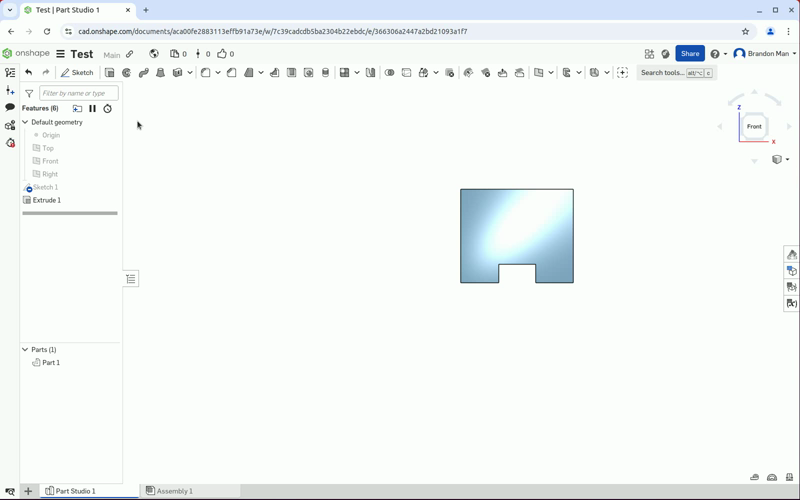
key(shift+h)
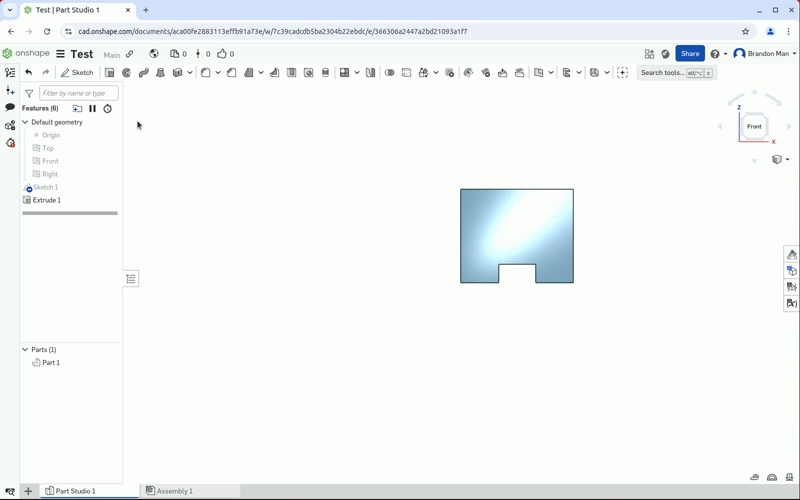
key(shift+h)
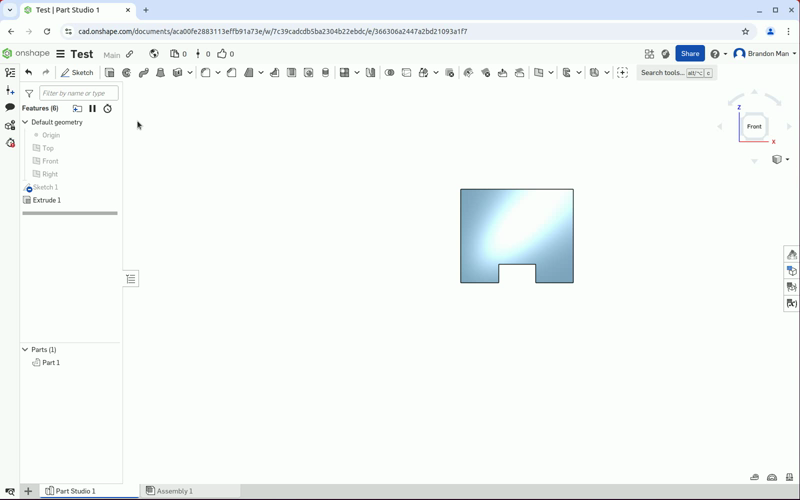
mouse_move(73, 189)
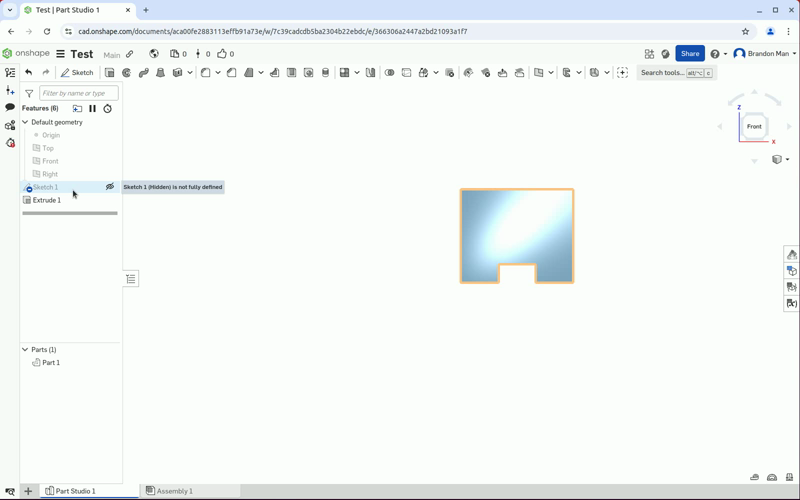
click(73, 189)
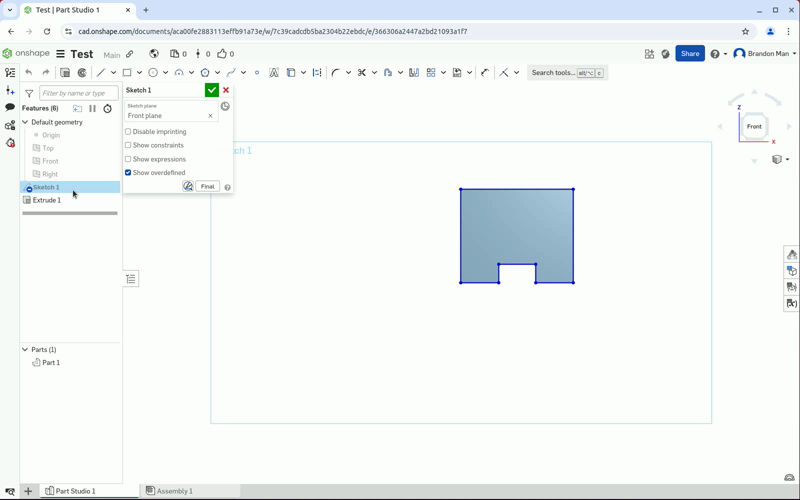
mouse_move(229, 92)
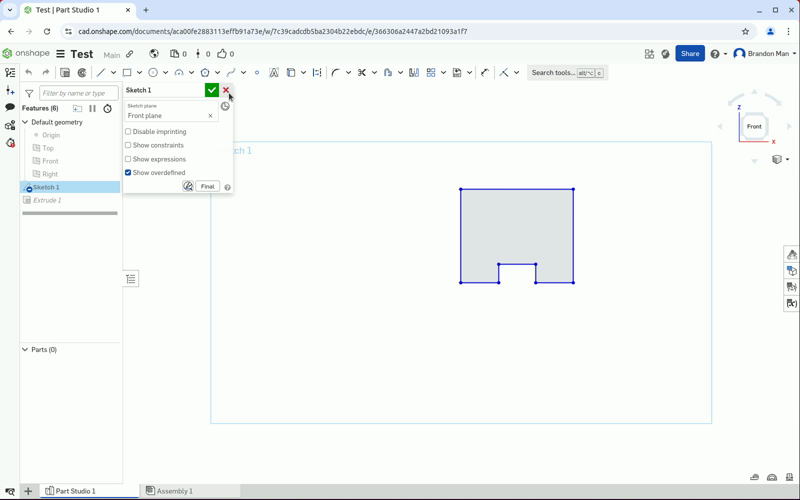
click(229, 92)
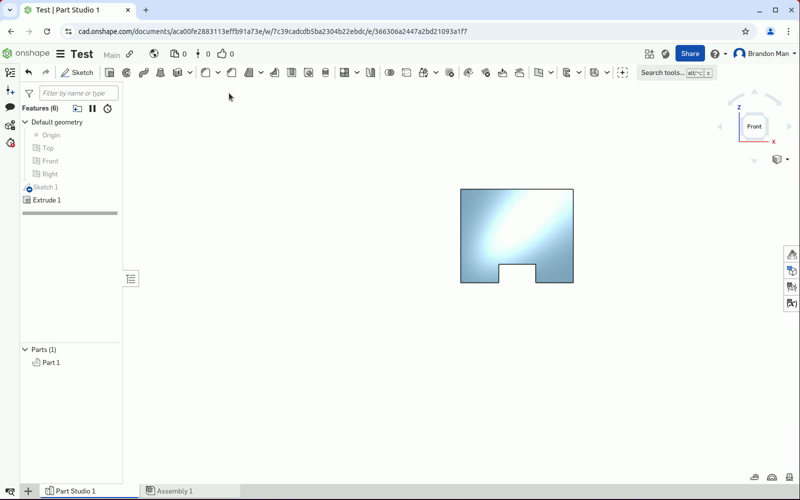
mouse_move(73, 352)
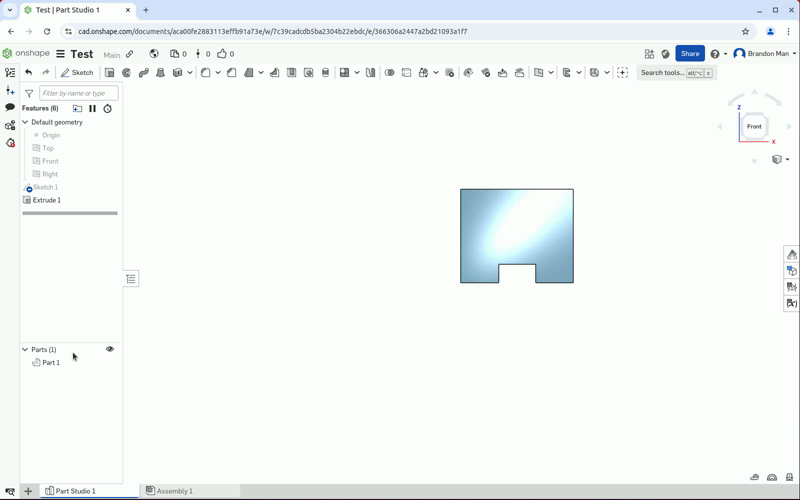
key(y)
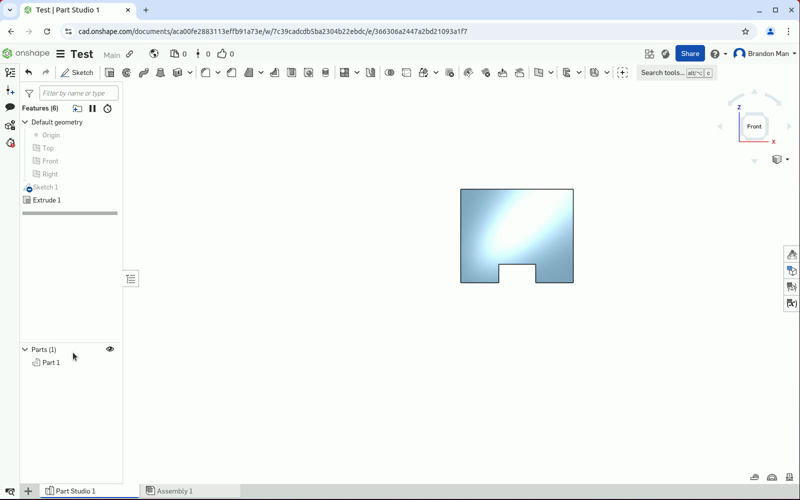
key(shift+p)
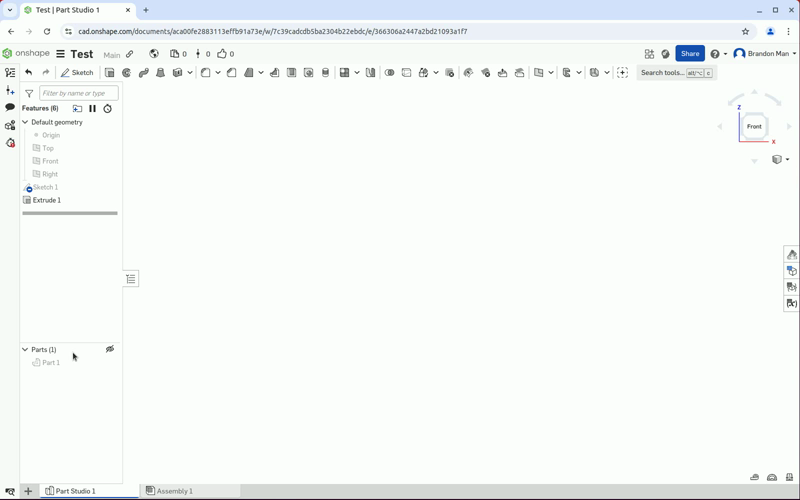
key(space)
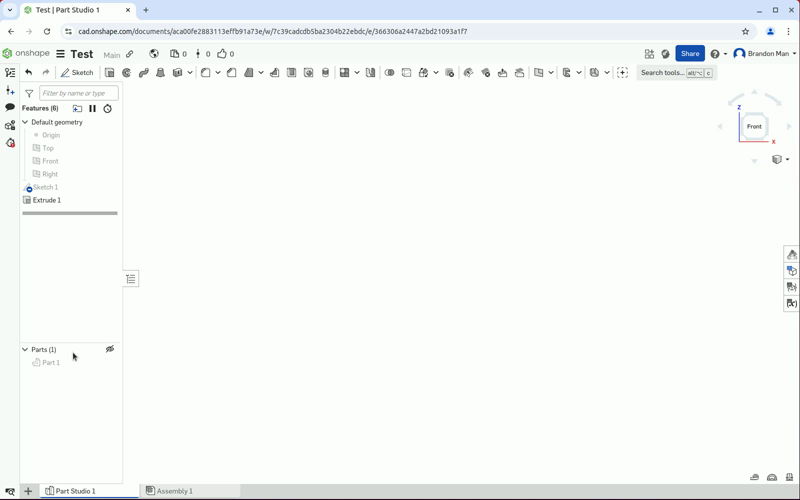
key_down(shift)
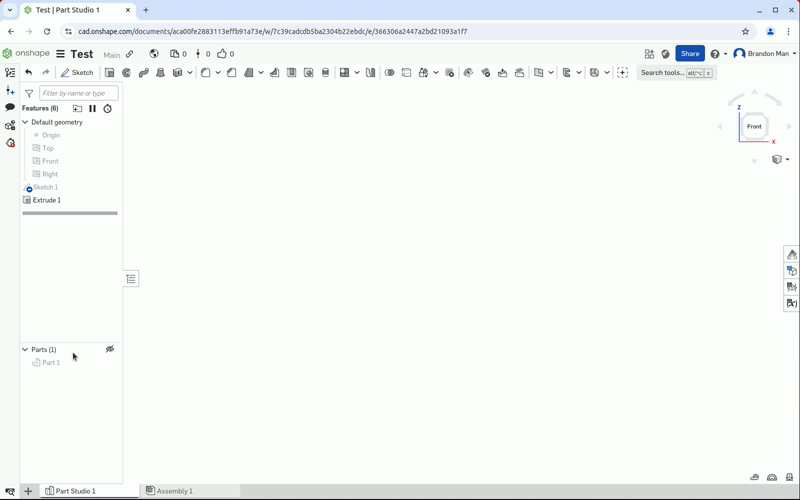
key(left)
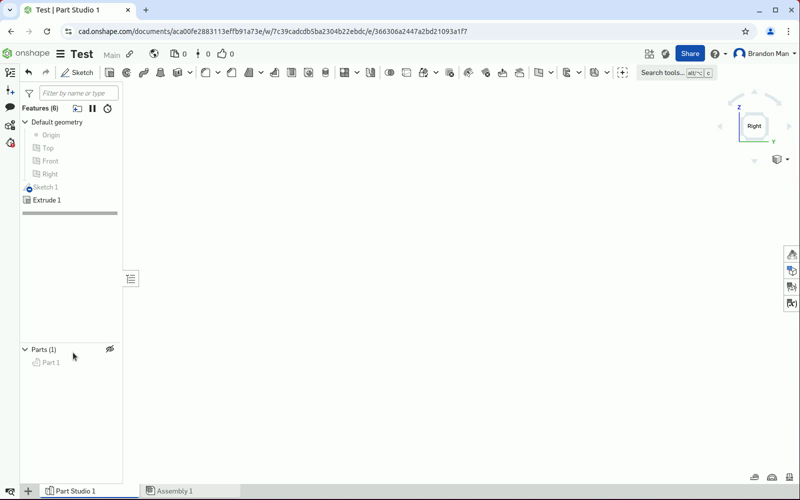
key_up(shift)
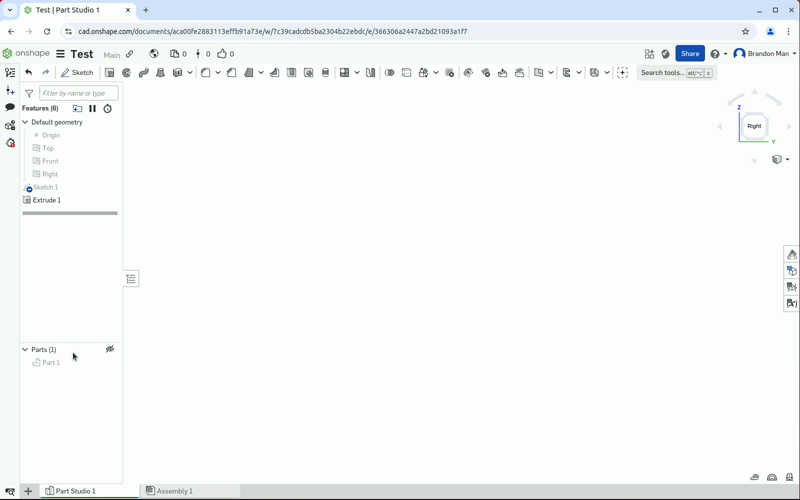
mouse_move(73, 352)
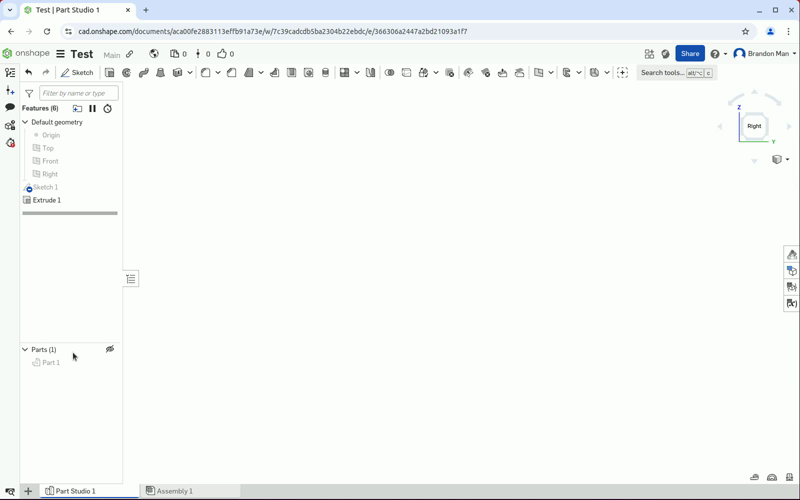
key(shift+y)
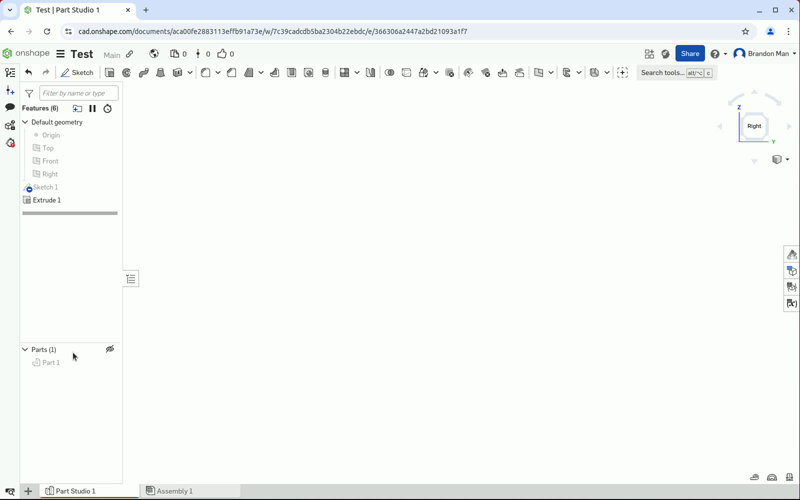
key(shift+s)
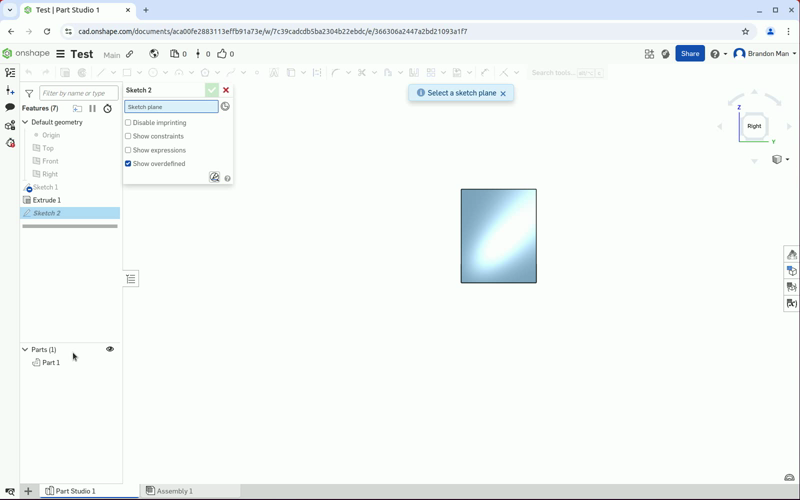
mouse_move(73, 176)
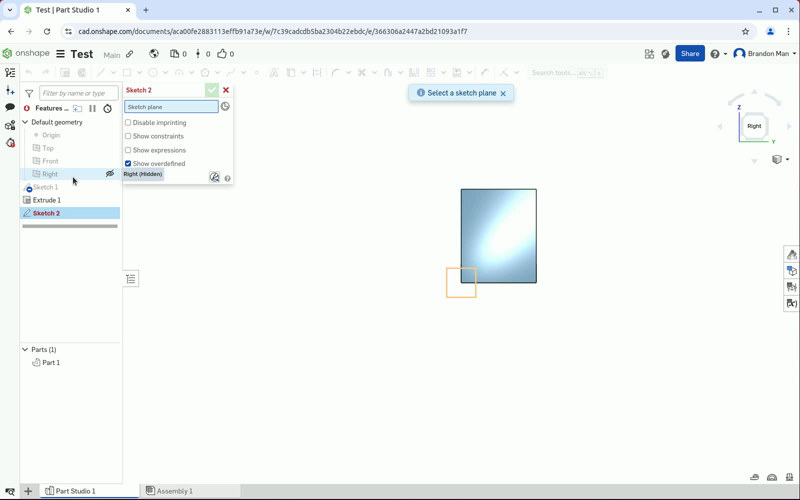
click(73, 176)
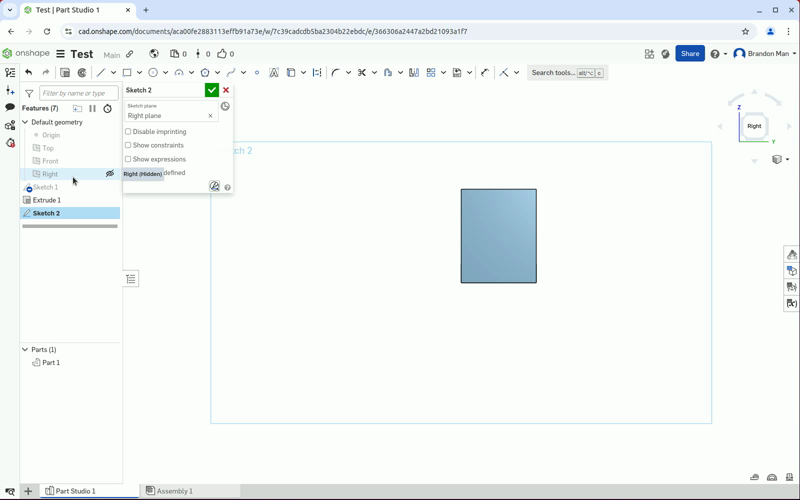
mouse_move(73, 352)
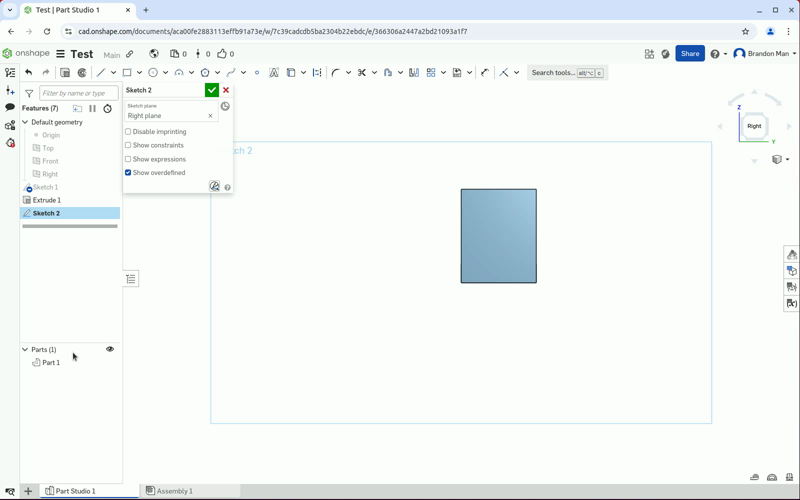
key(y)
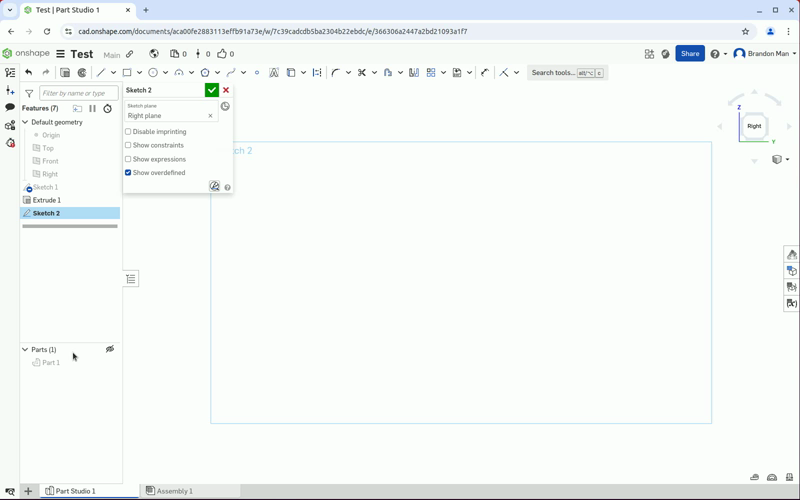
key(l)
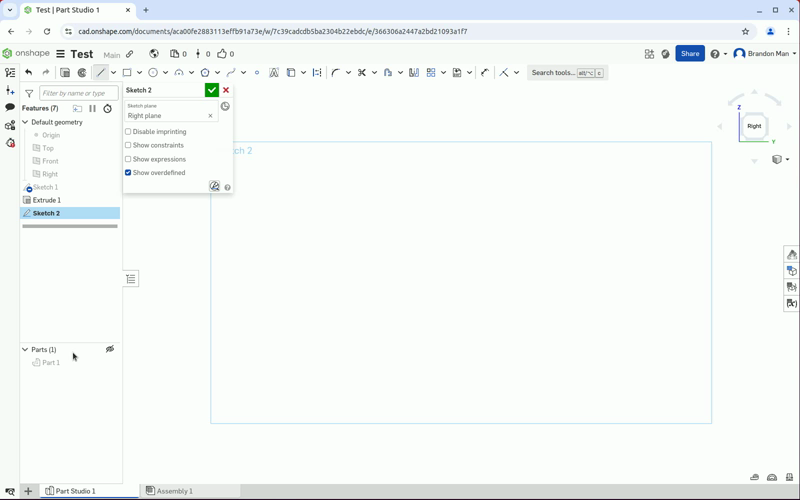
key_down(shift)
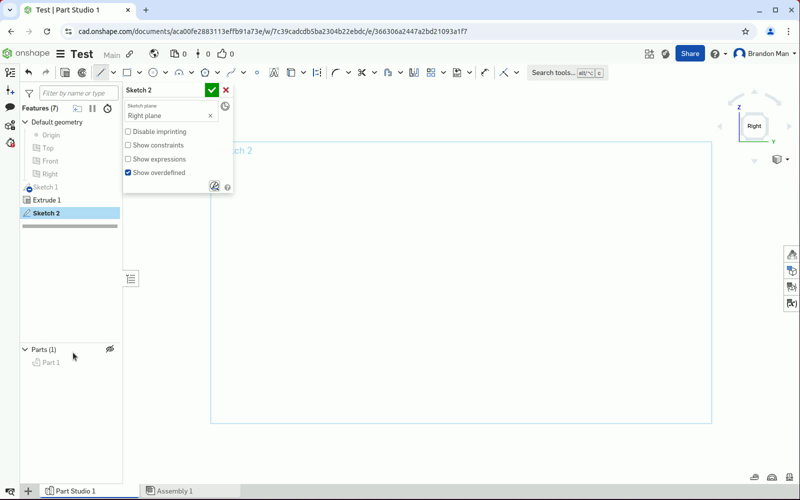
mouse_move(460, 282)
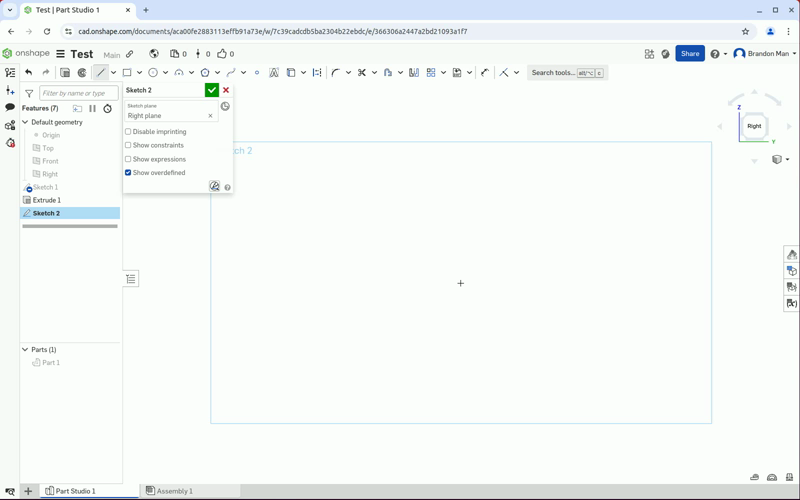
click(460, 282)
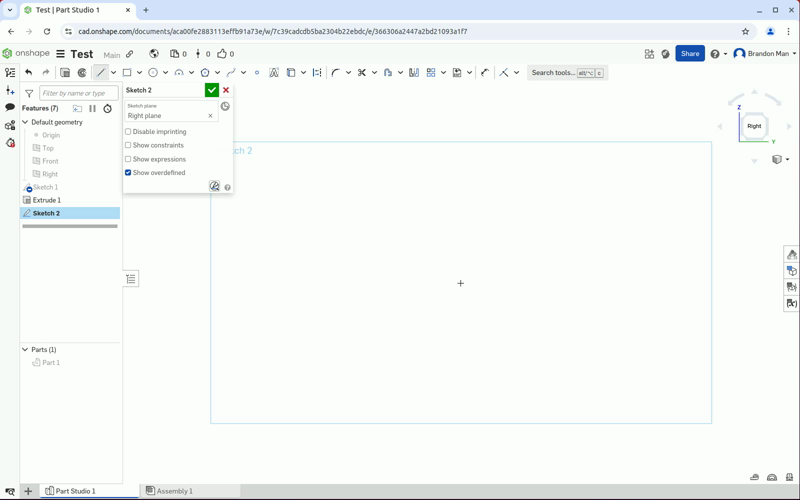
key_up(shift)
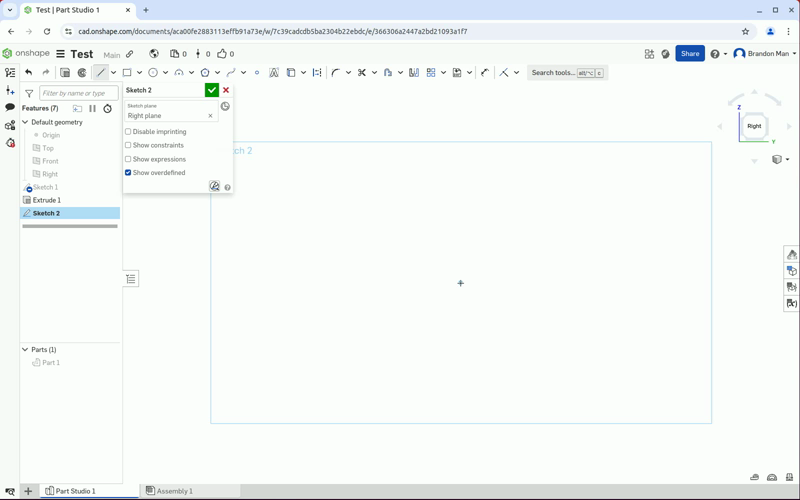
key_down(shift)
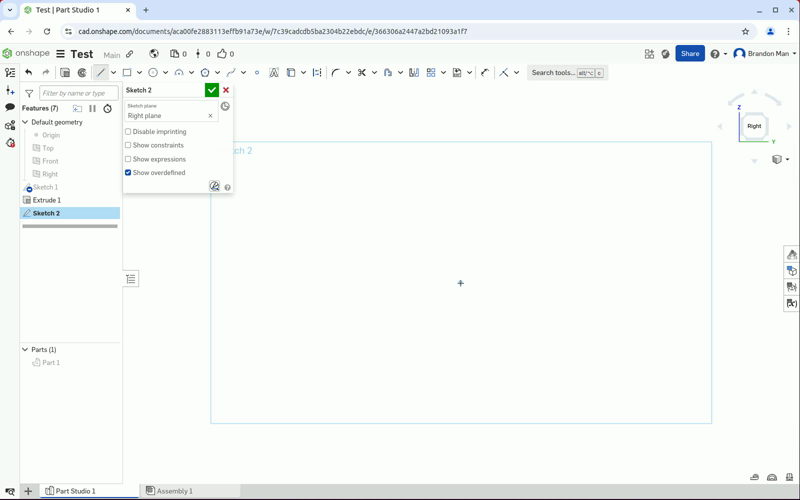
mouse_move(535, 282)
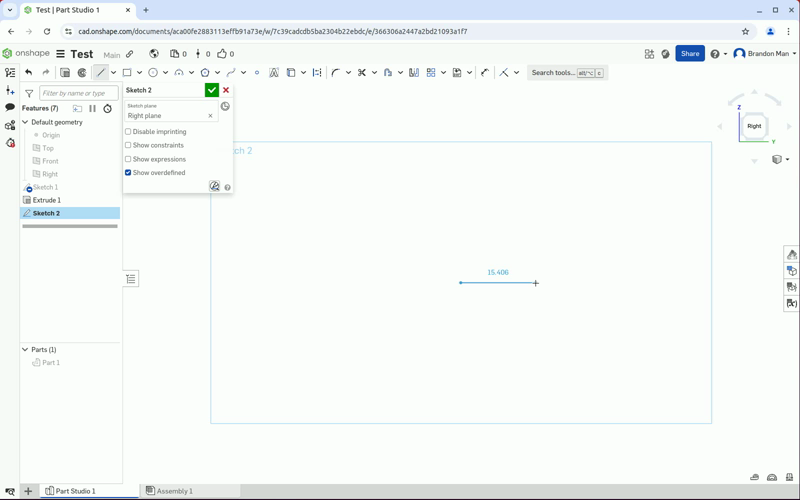
click(535, 282)
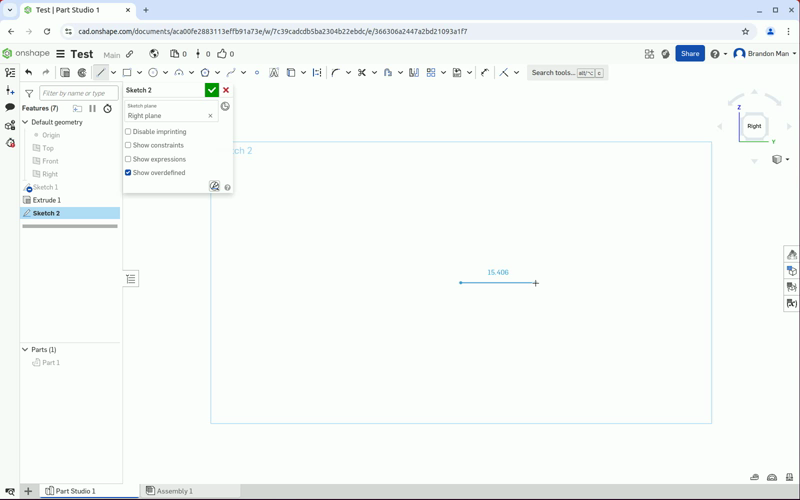
key_up(shift)
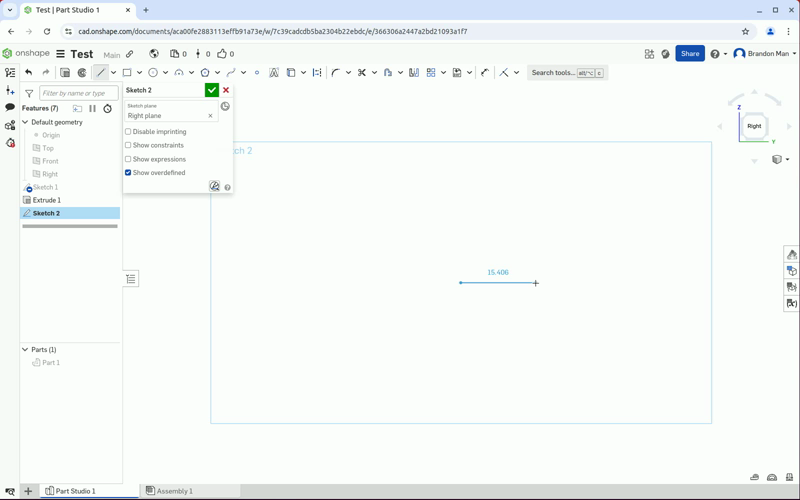
key_down(shift)
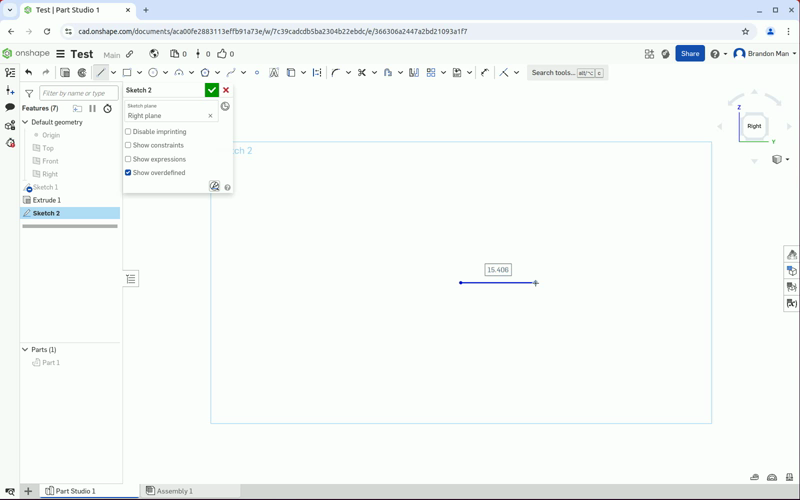
mouse_move(535, 189)
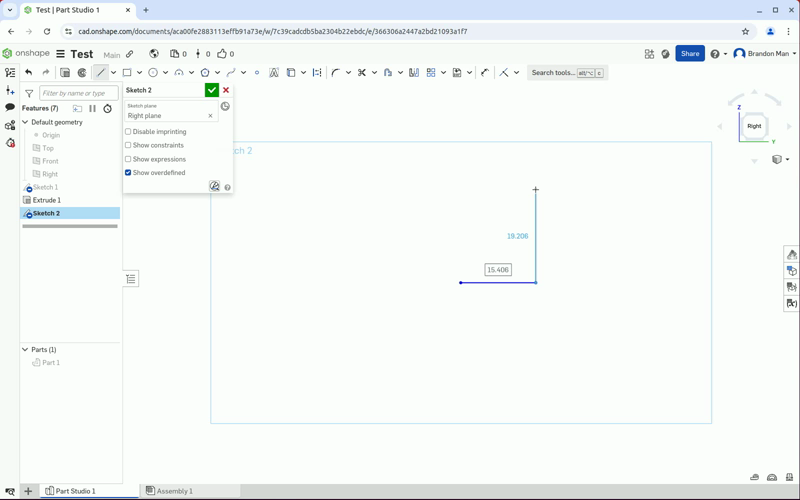
click(535, 189)
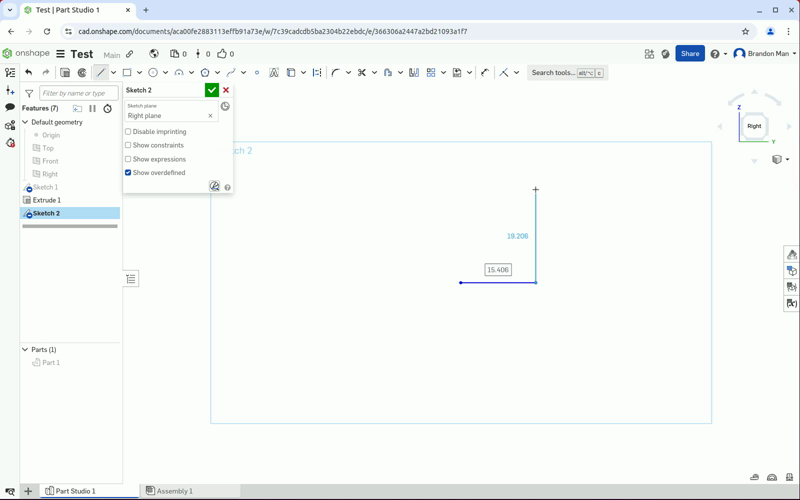
key_up(shift)
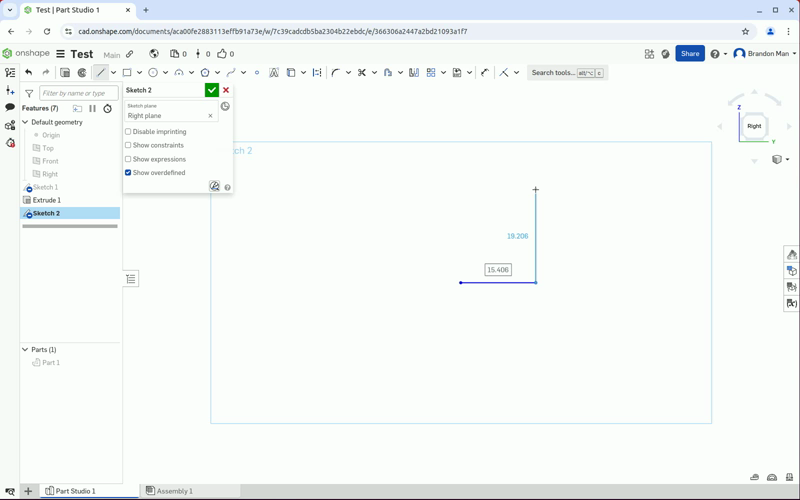
key_down(shift)
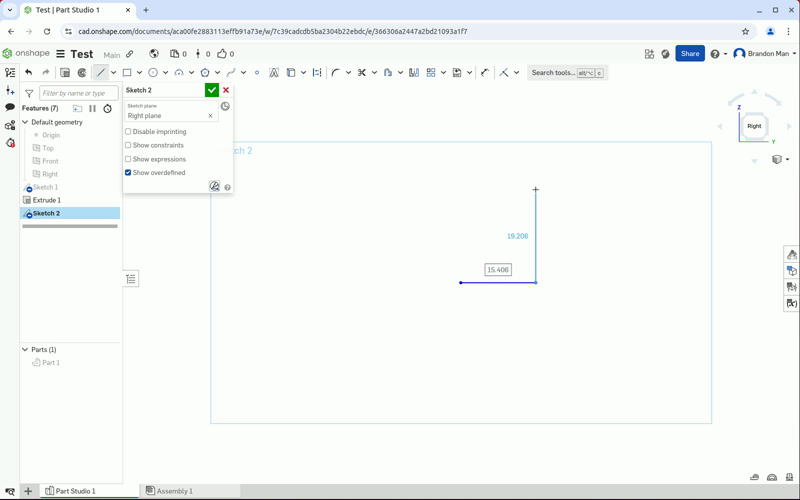
mouse_move(565, 189)
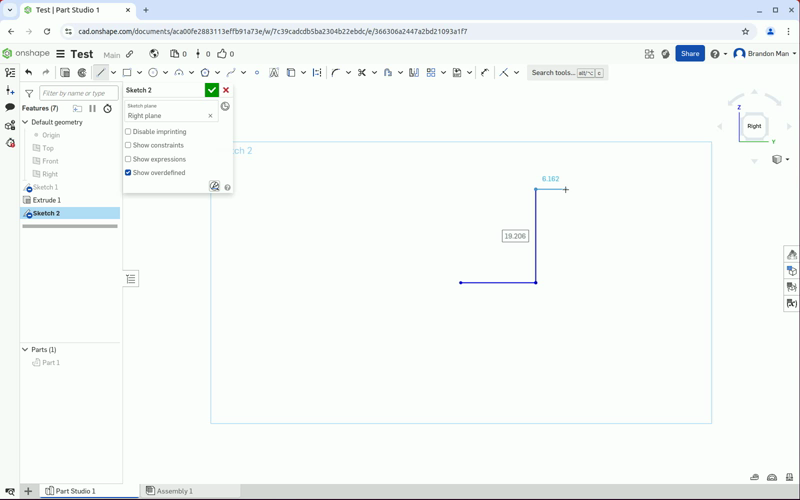
mouse_move(517, 189)
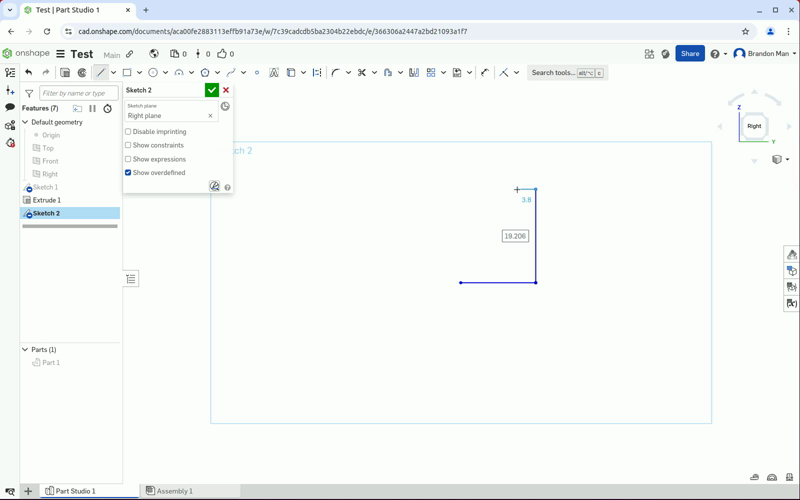
click(517, 189)
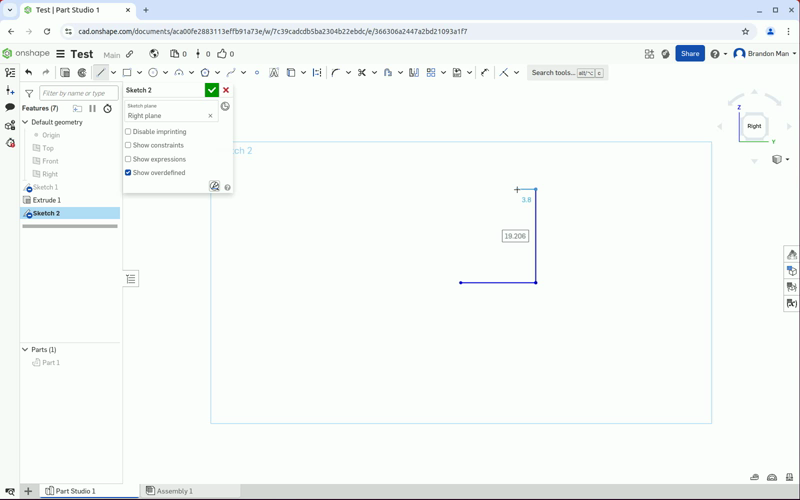
key_up(shift)
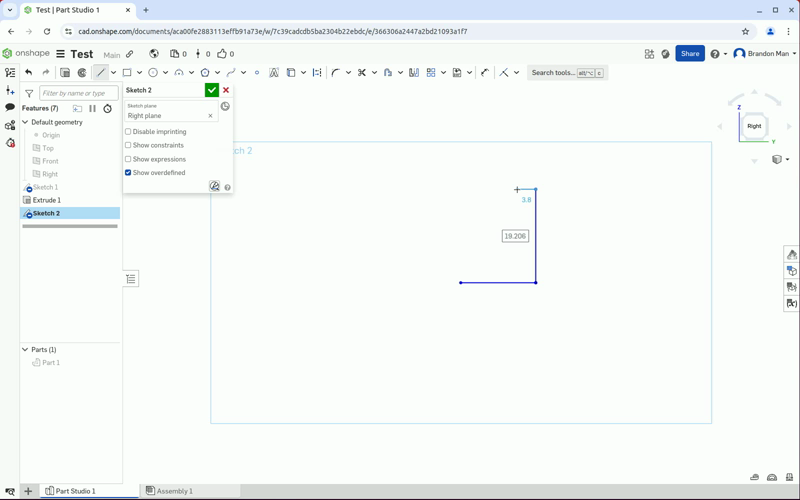
key_down(shift)
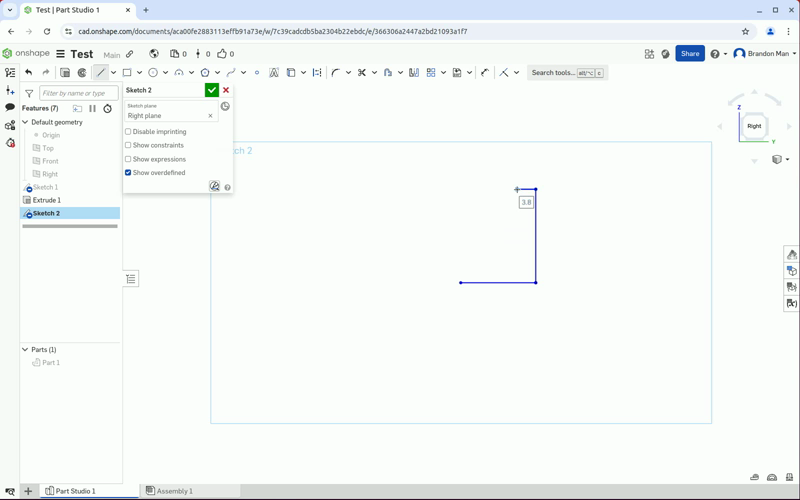
mouse_move(547, 189)
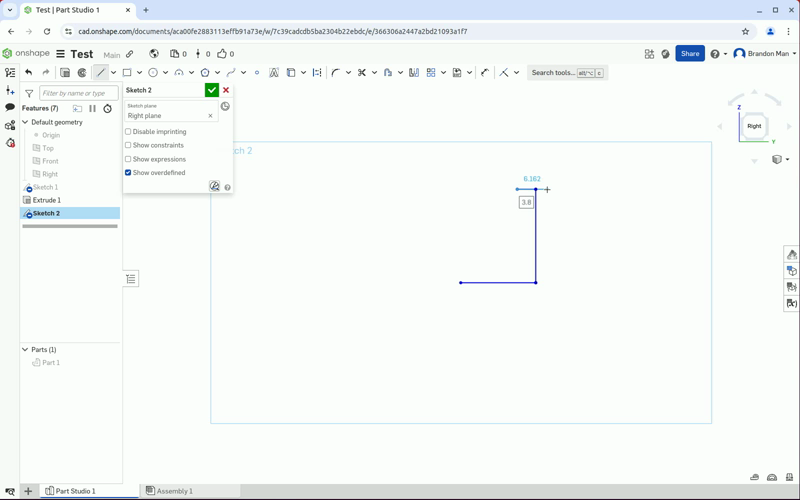
mouse_move(517, 207)
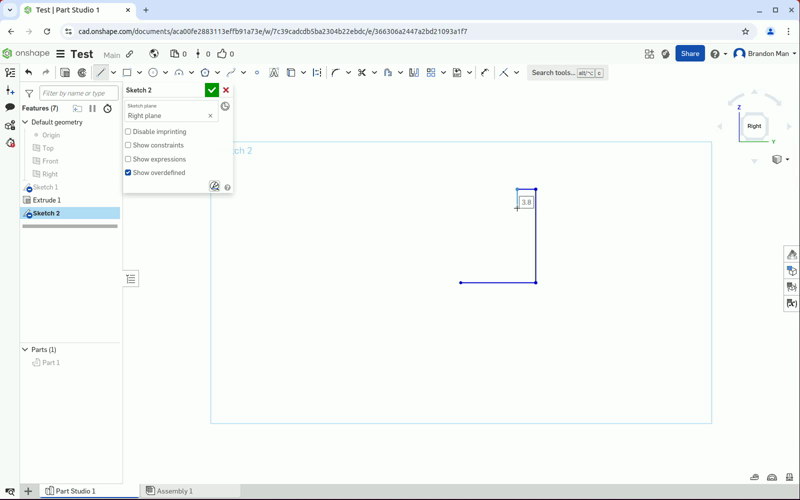
click(517, 207)
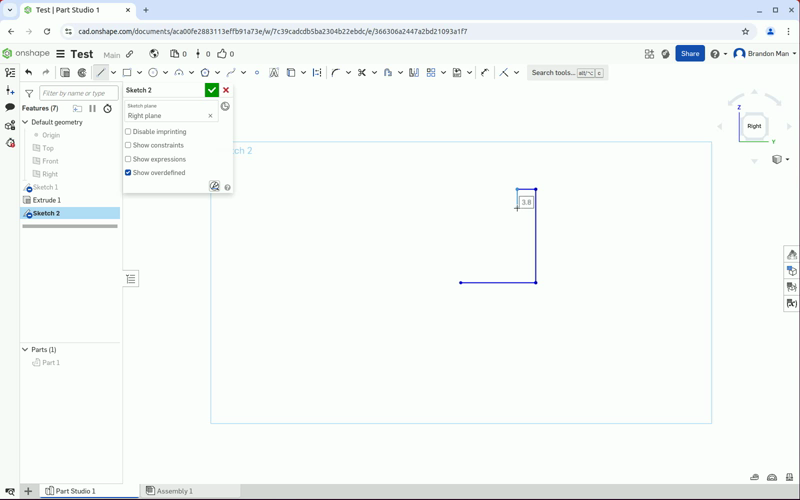
key_up(shift)
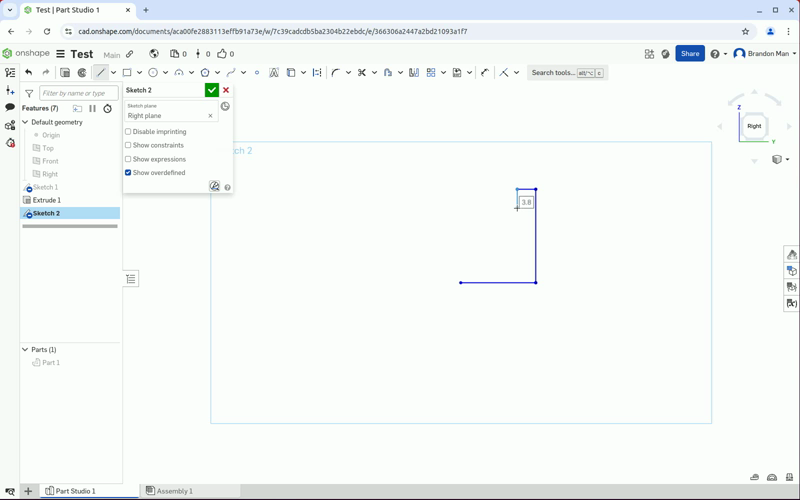
key_down(shift)
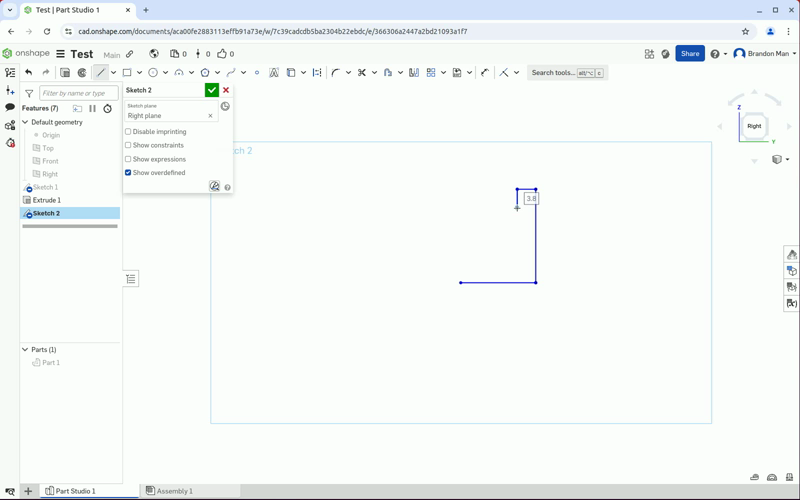
mouse_move(547, 207)
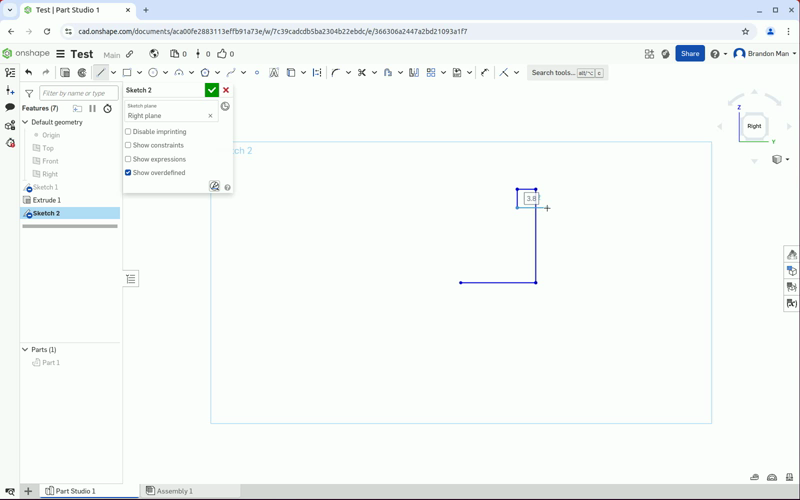
mouse_move(479, 207)
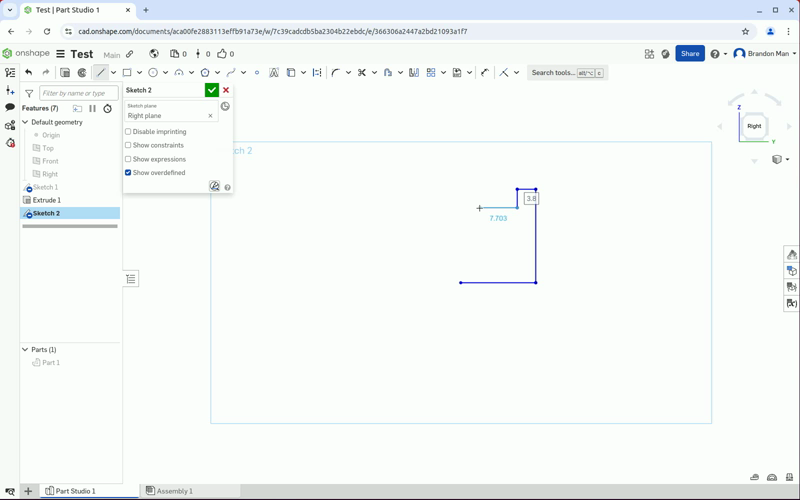
click(479, 207)
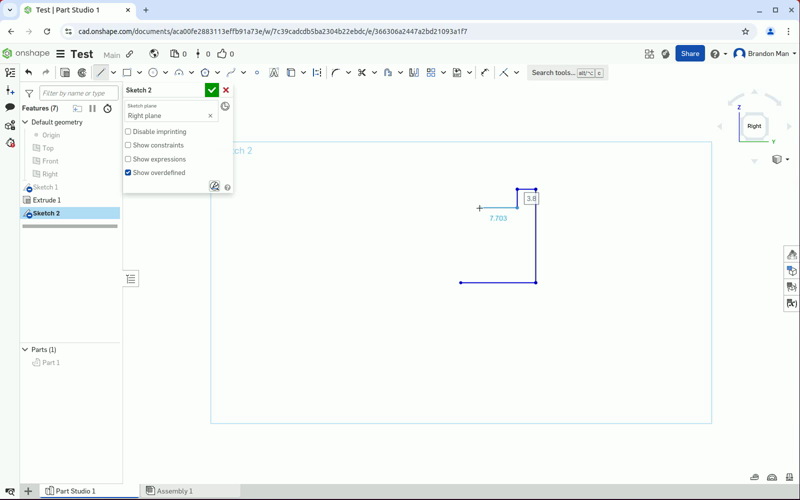
key_up(shift)
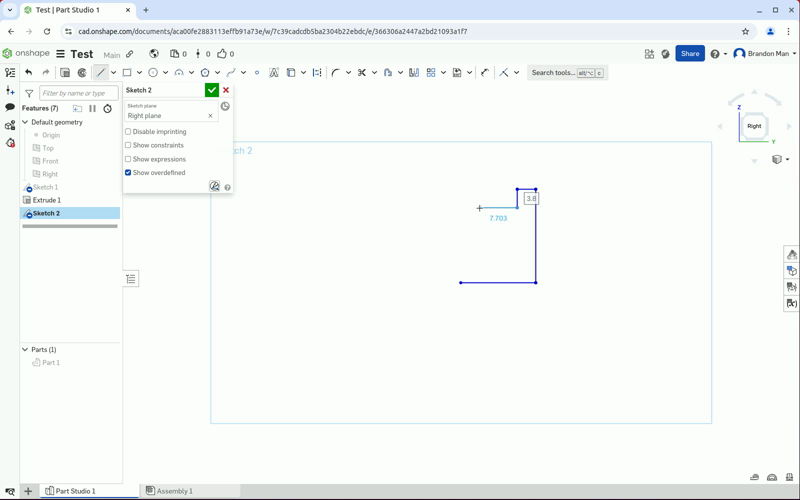
key_down(shift)
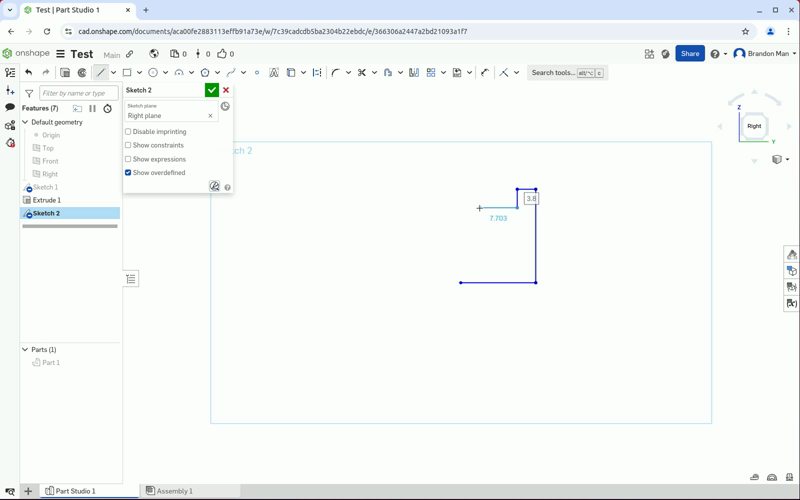
mouse_move(509, 207)
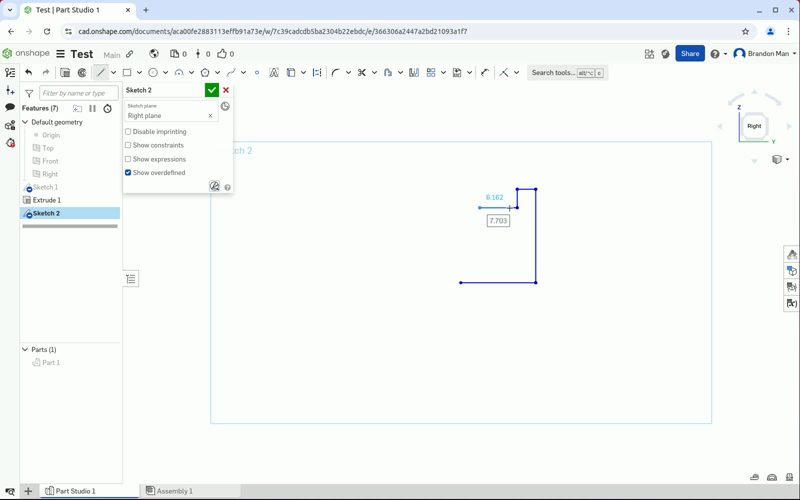
mouse_move(479, 189)
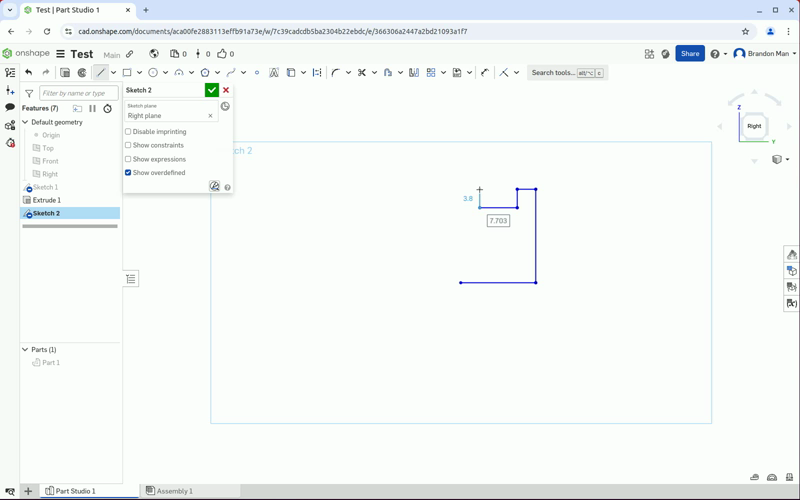
click(479, 189)
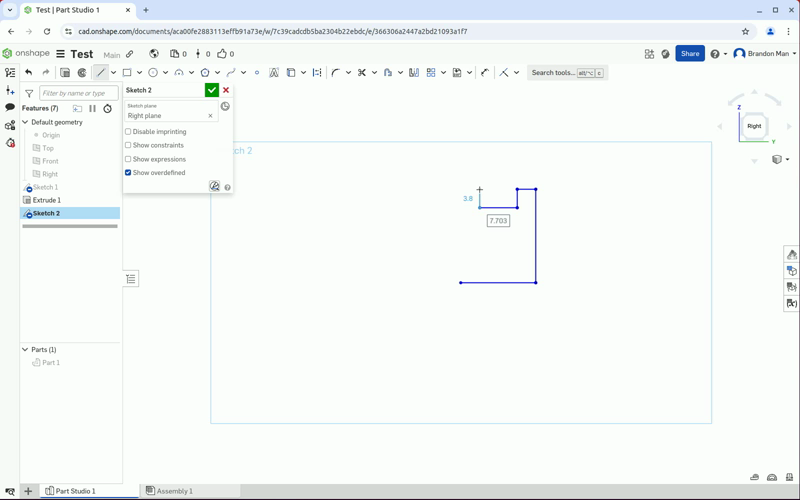
key_up(shift)
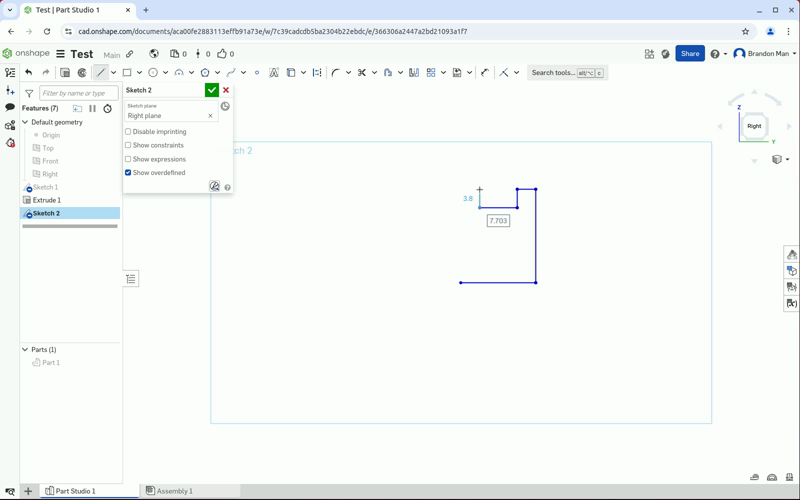
key_down(shift)
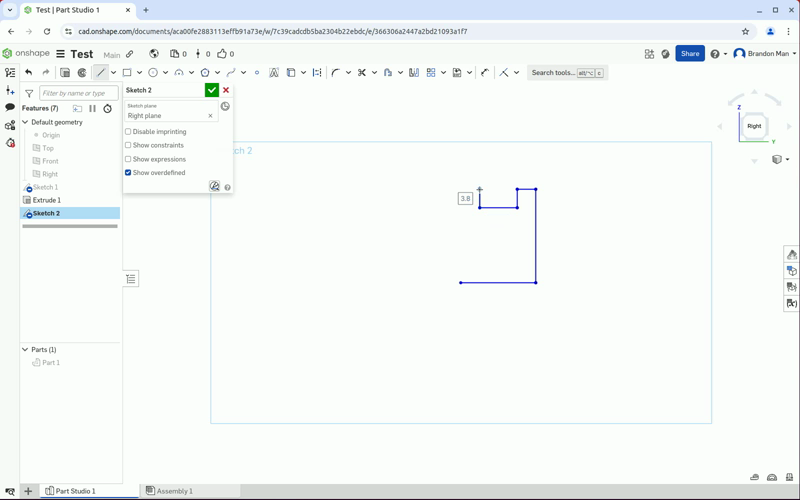
mouse_move(509, 189)
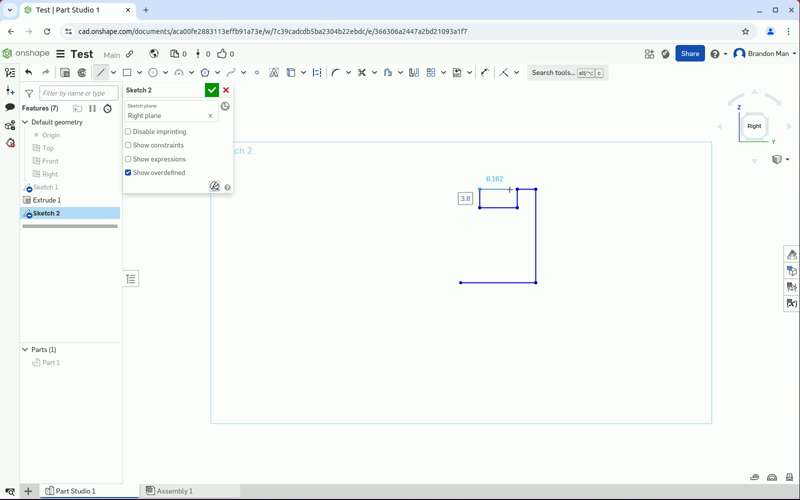
mouse_move(460, 189)
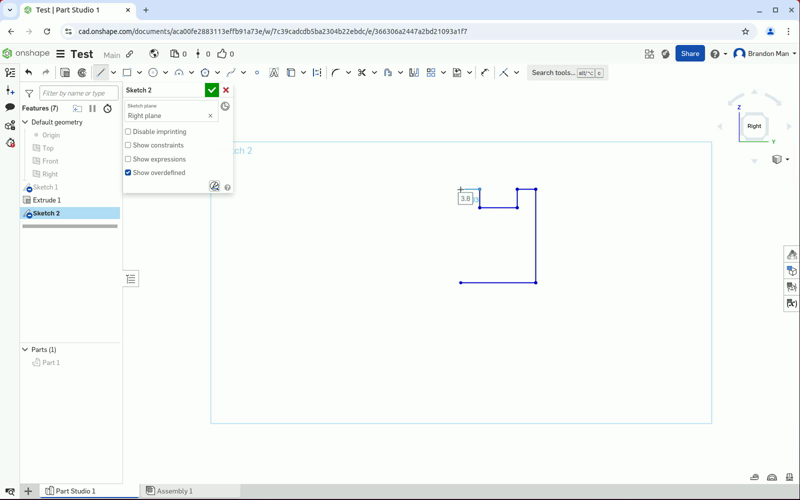
click(460, 189)
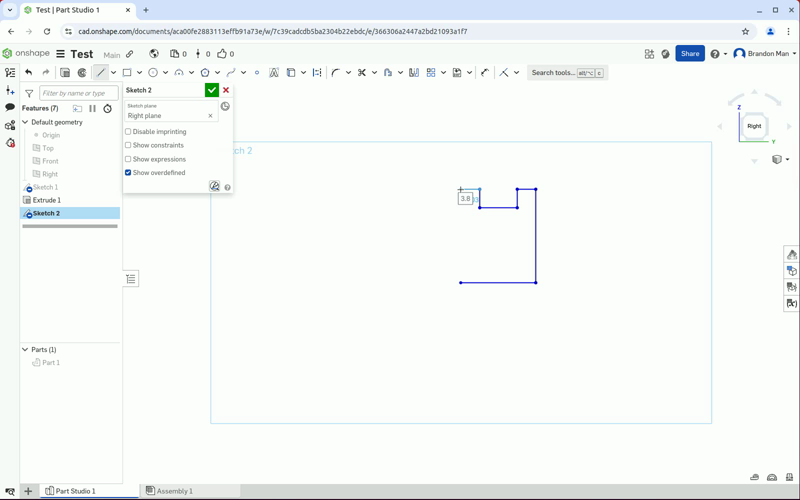
key_up(shift)
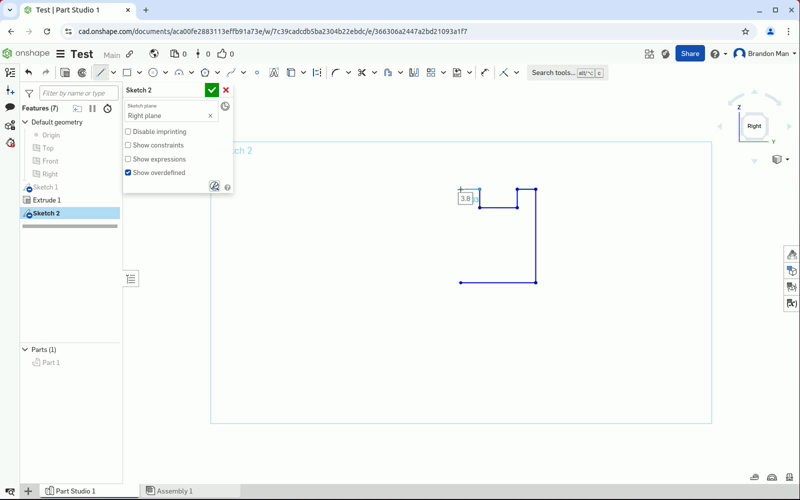
key_down(shift)
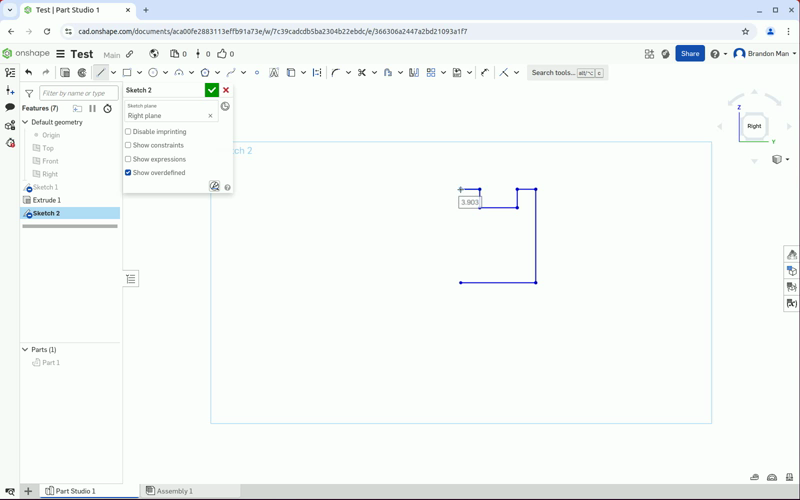
mouse_move(460, 282)
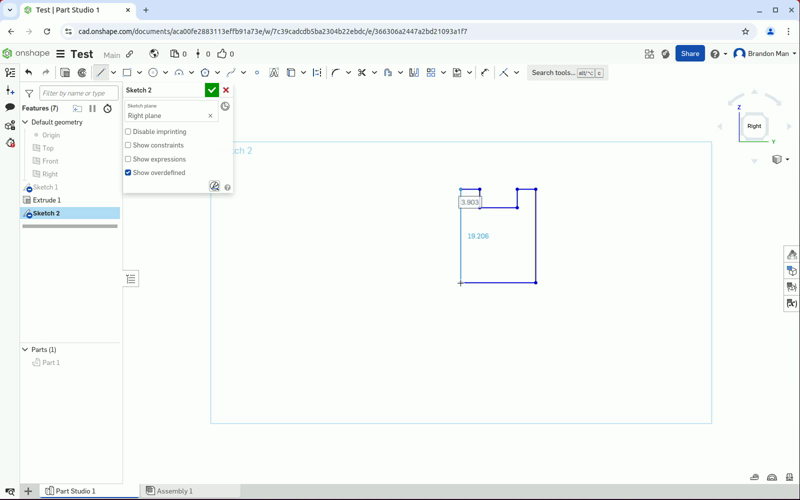
key_up(shift)
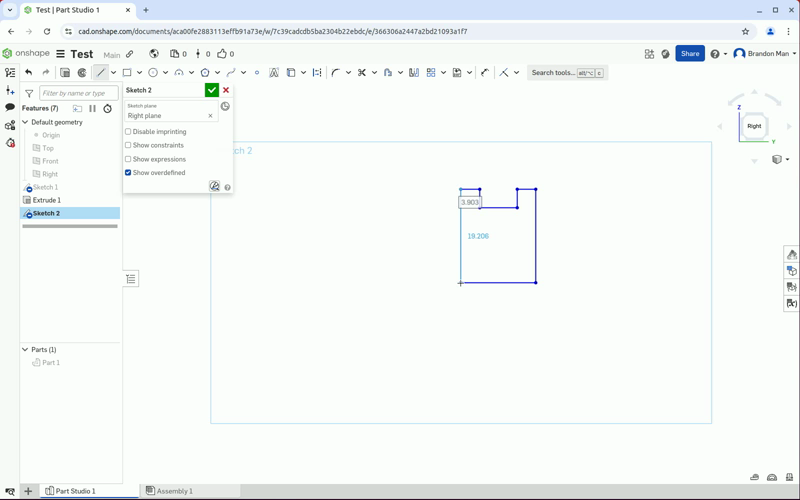
click(460, 282)
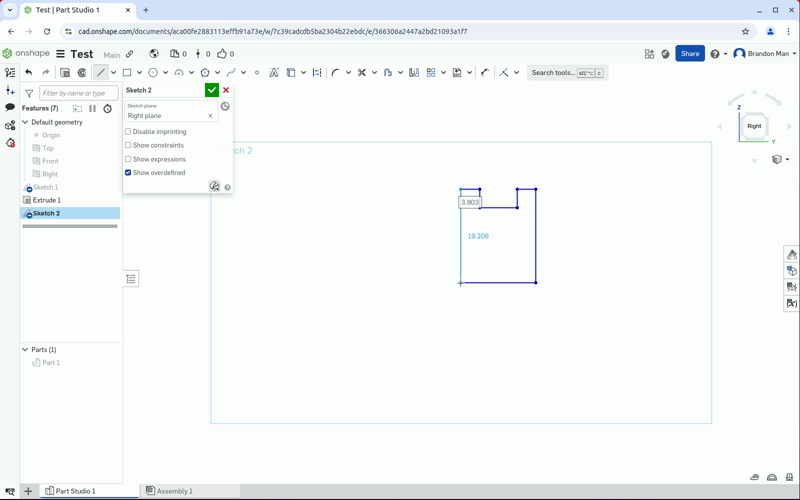
key(esc)
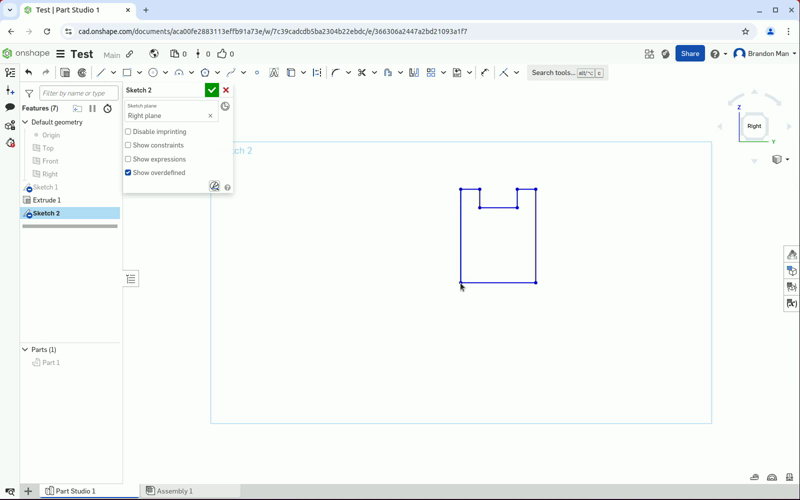
mouse_move(484, 231)
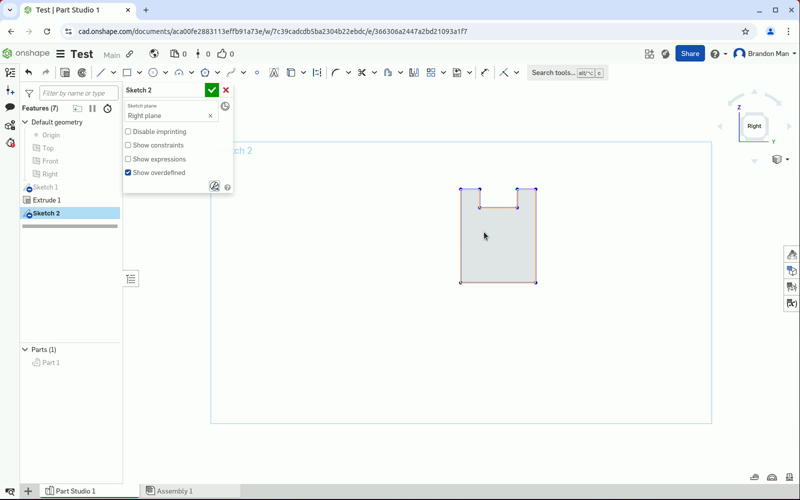
click(484, 231)
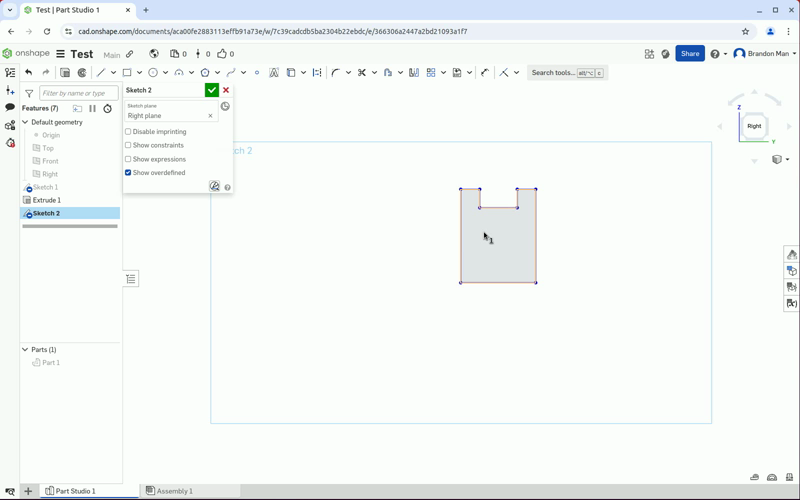
mouse_move(73, 352)
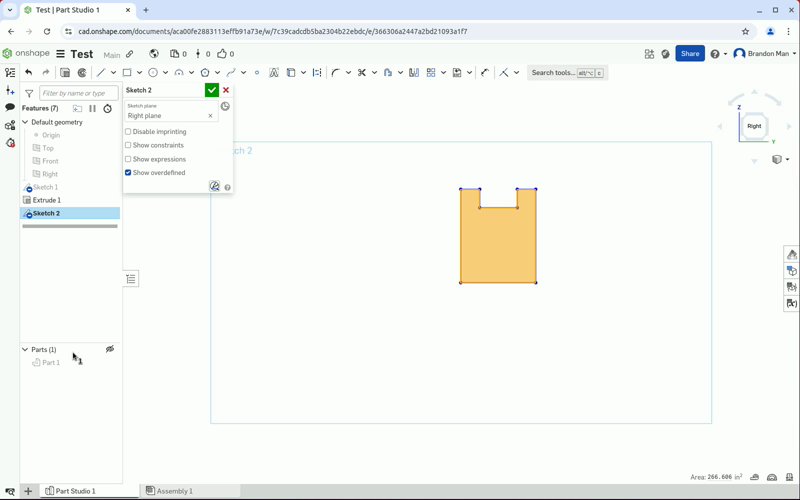
key(shift+y)
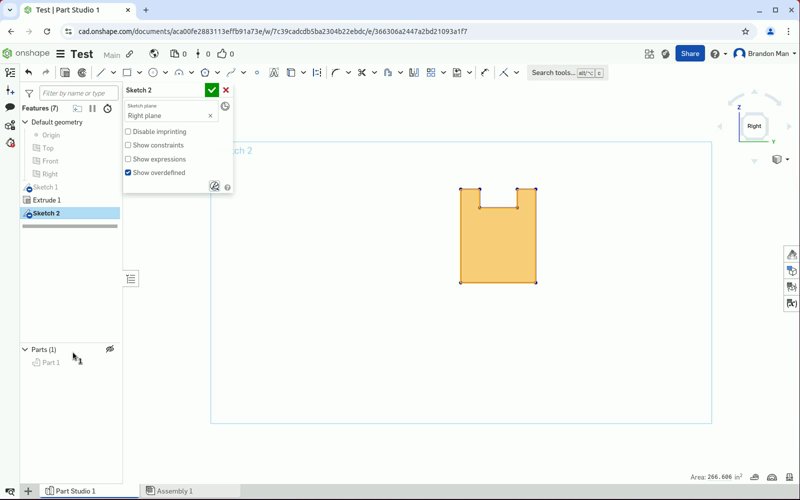
key(shift+e)
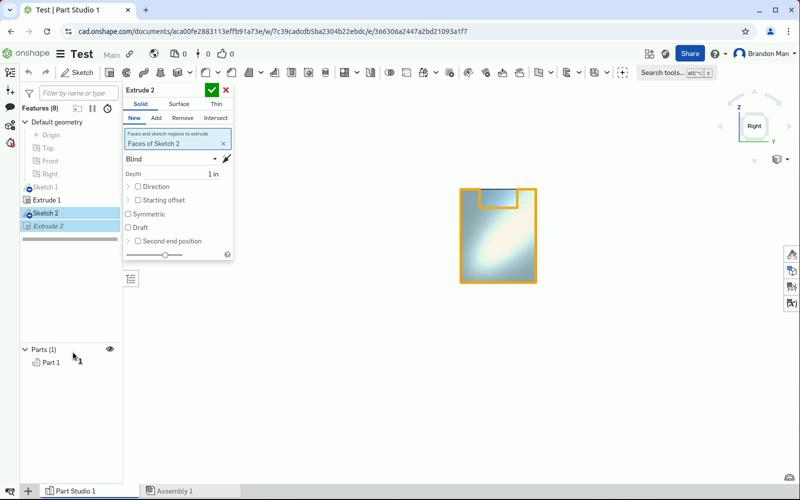
mouse_move(143, 106)
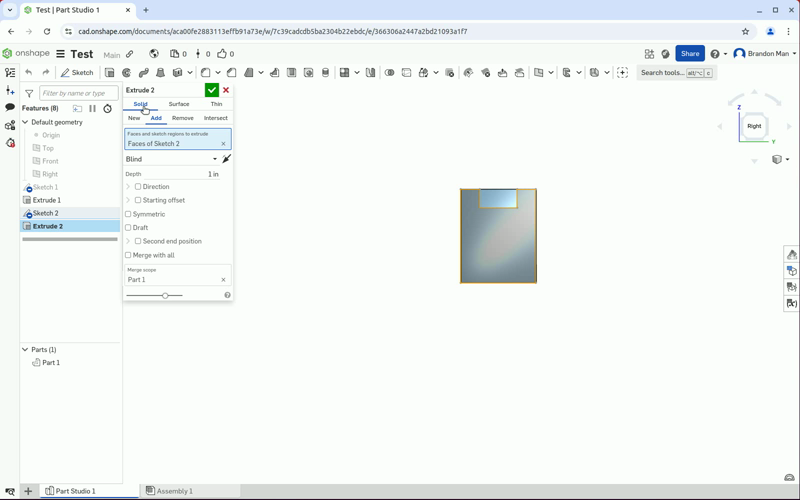
click(143, 106)
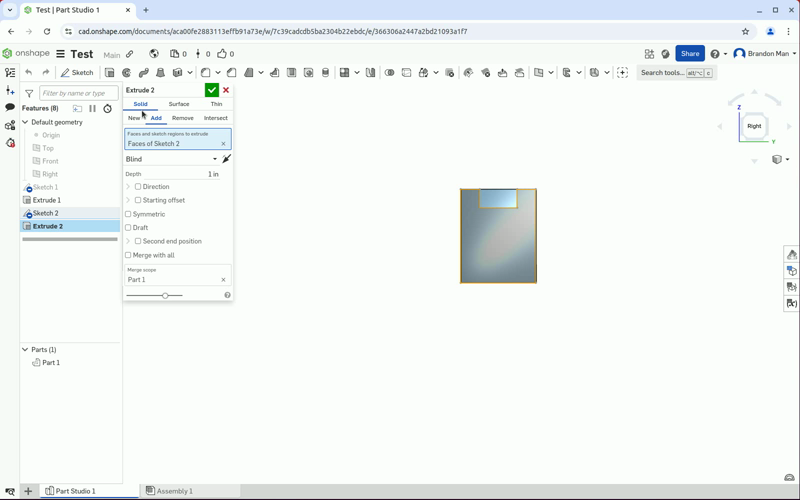
mouse_move(137, 120)
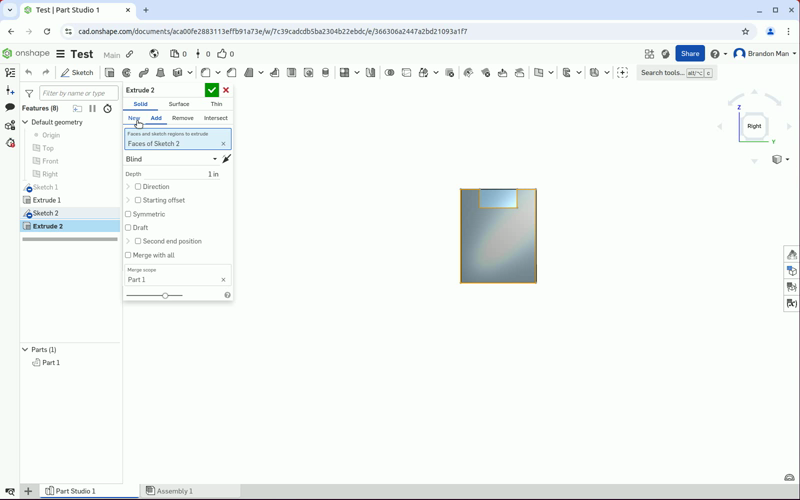
click(137, 120)
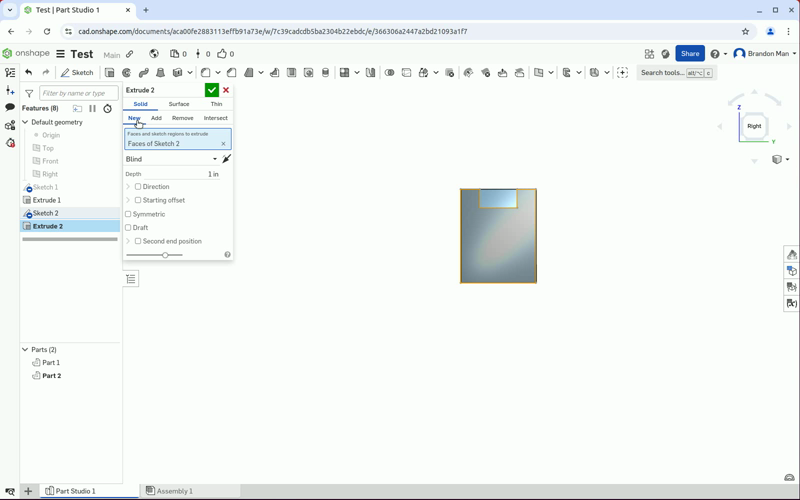
key(tab, 4)
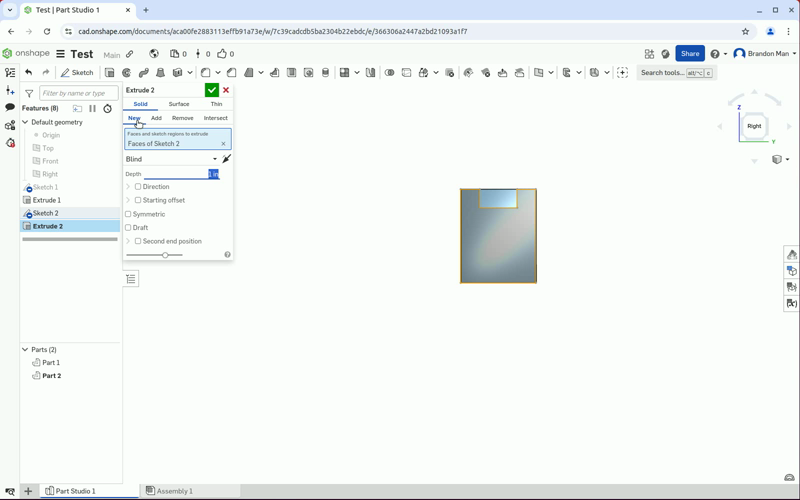
text(15.405)
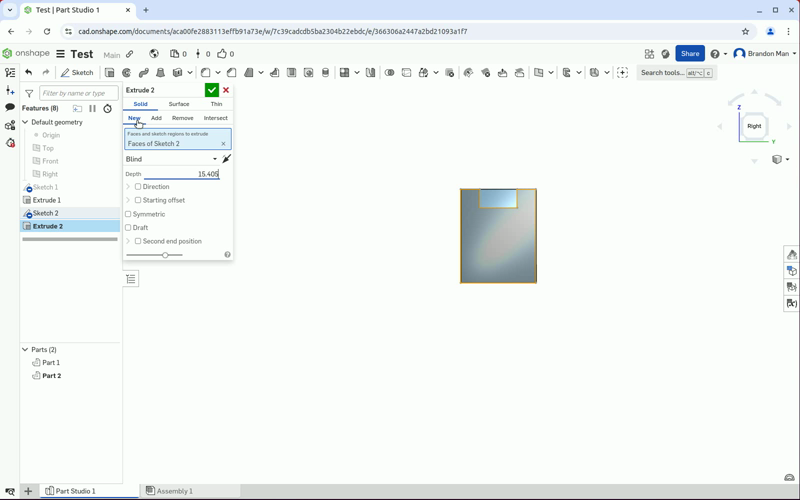
key(enter)
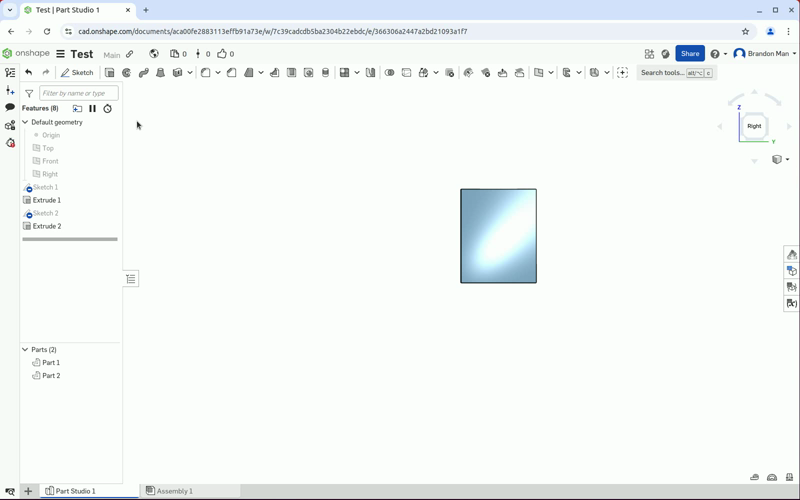
key(shift+h)
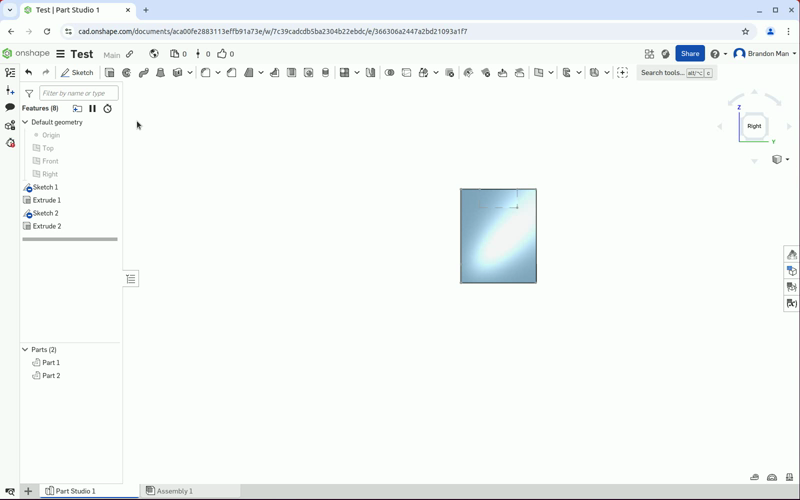
key(shift+h)
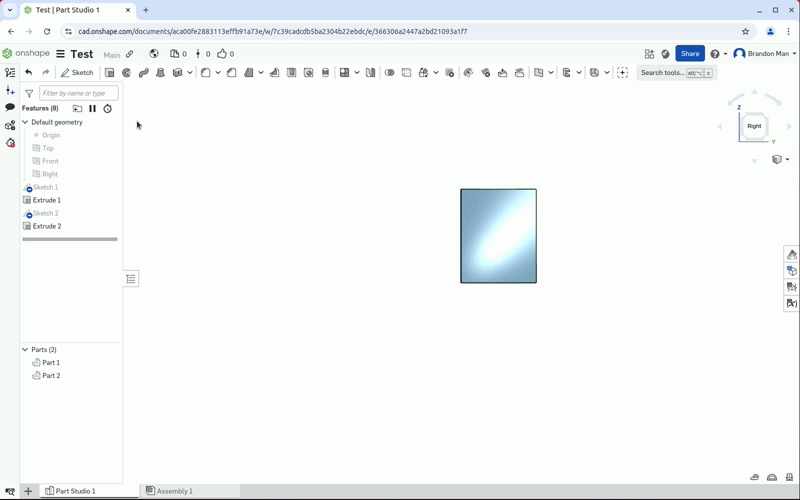
mouse_move(73, 189)
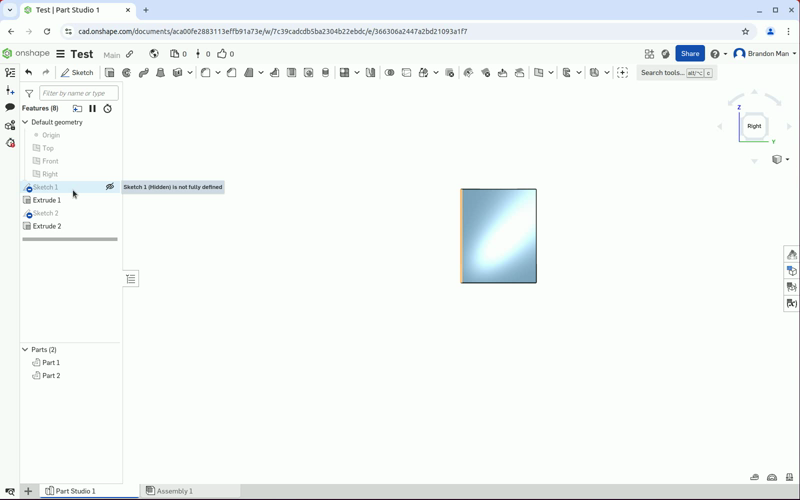
click(73, 189)
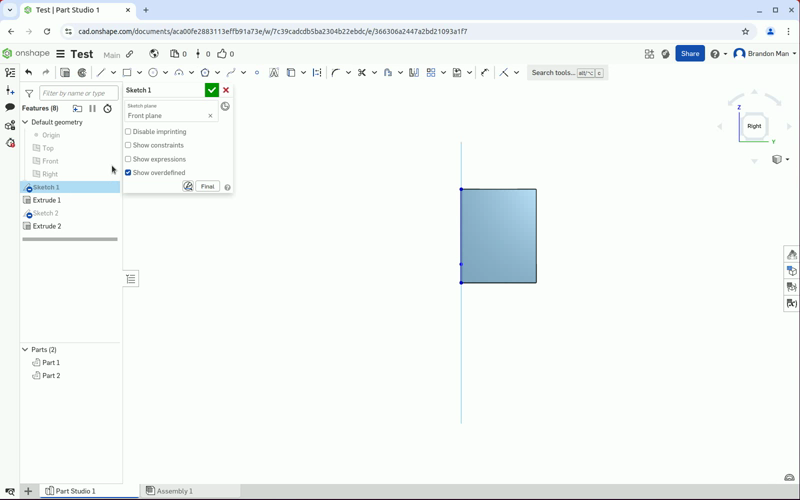
mouse_move(229, 92)
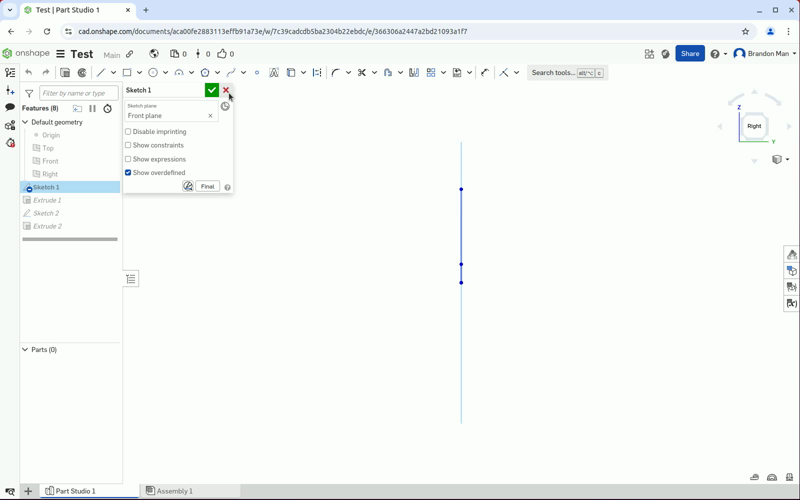
click(229, 92)
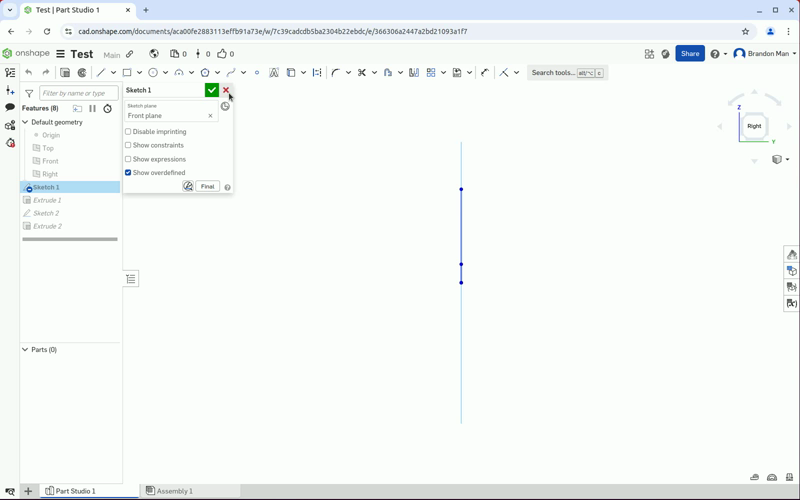
key(shift+s)
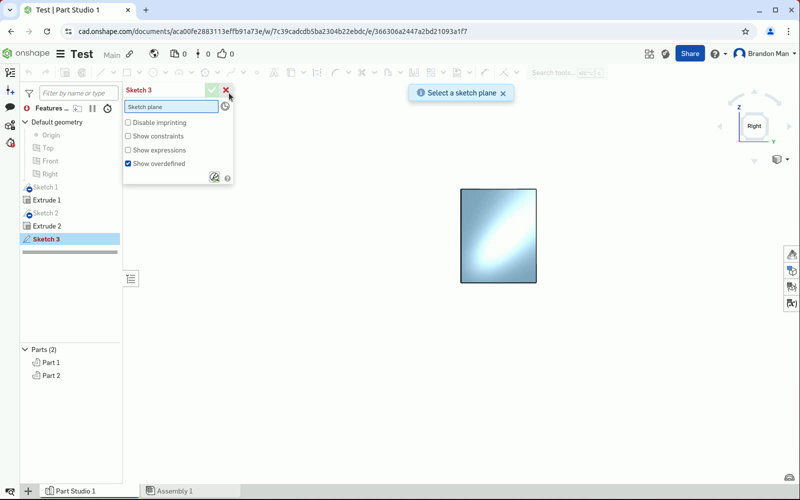
mouse_move(73, 176)
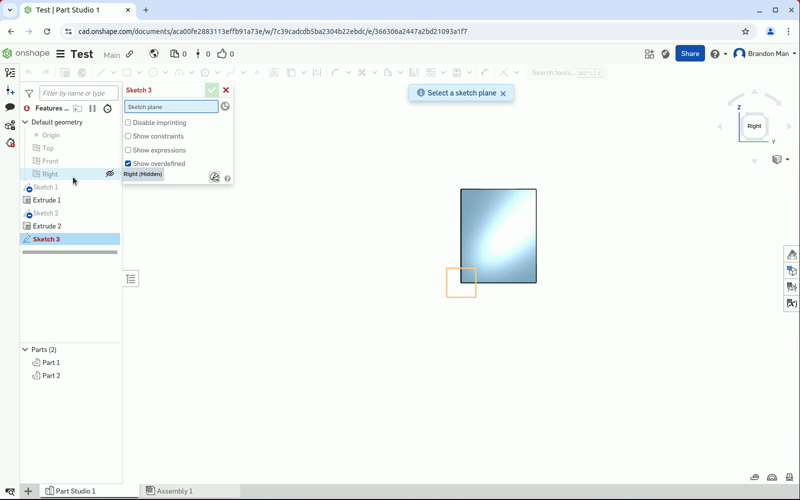
click(73, 176)
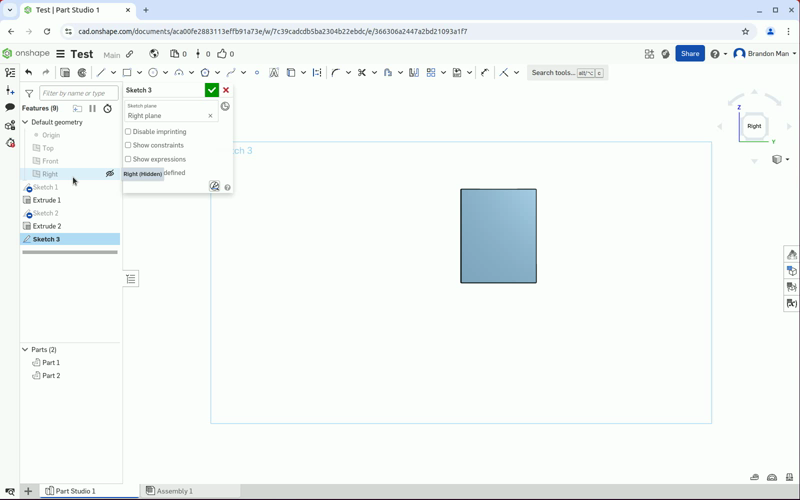
mouse_move(73, 352)
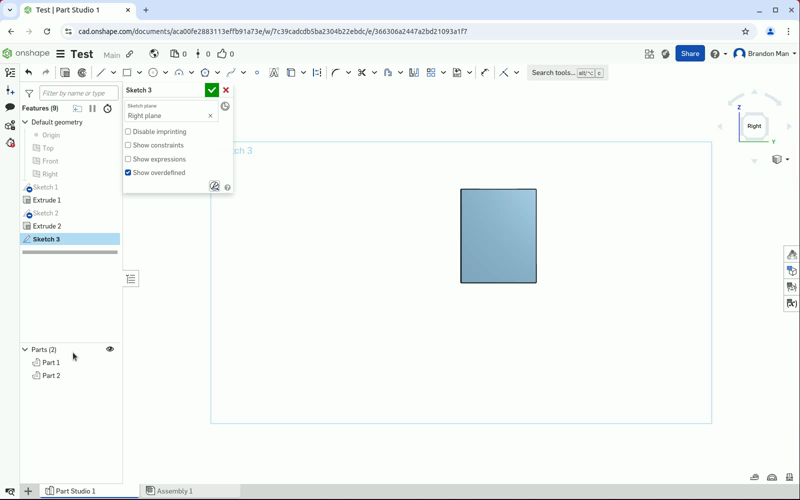
key(y)
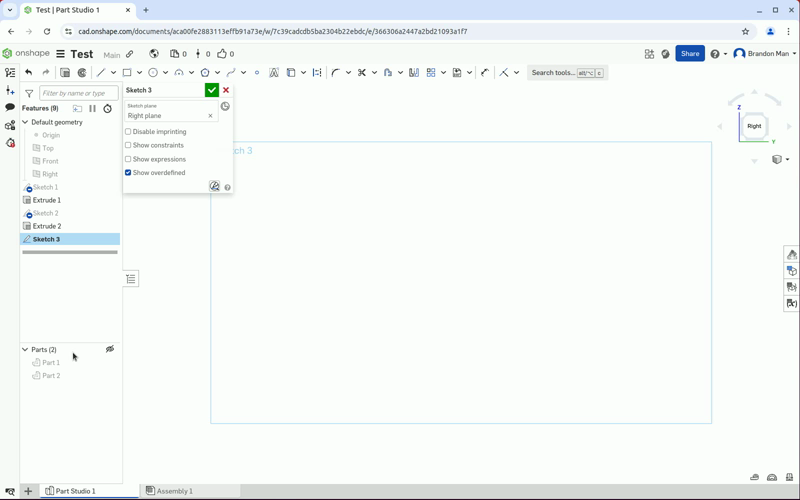
key(l)
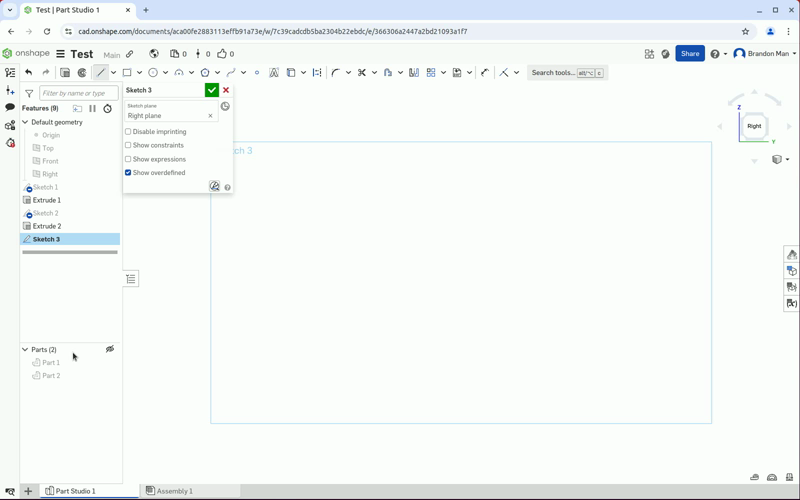
key_down(shift)
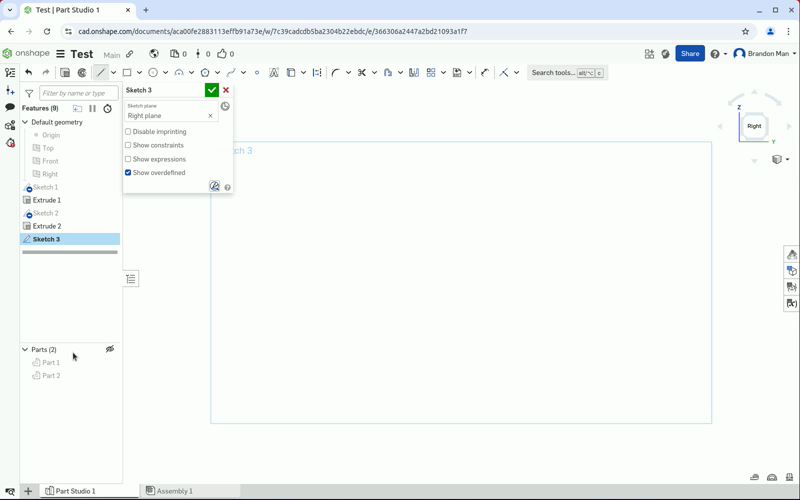
mouse_move(479, 207)
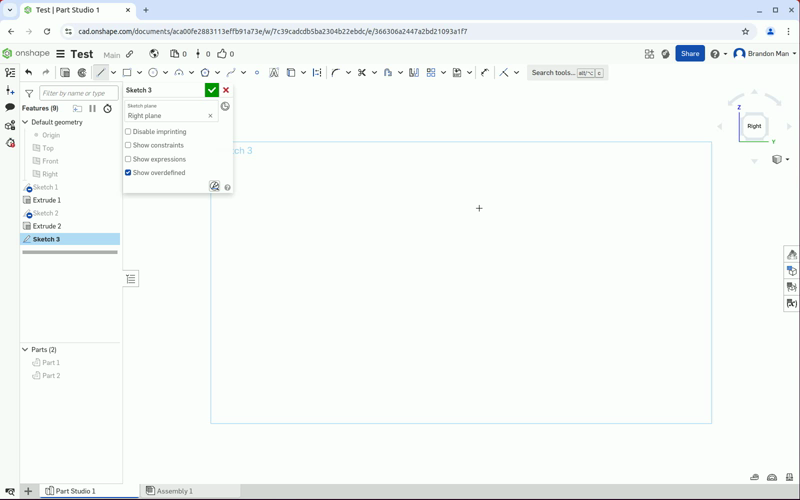
click(479, 207)
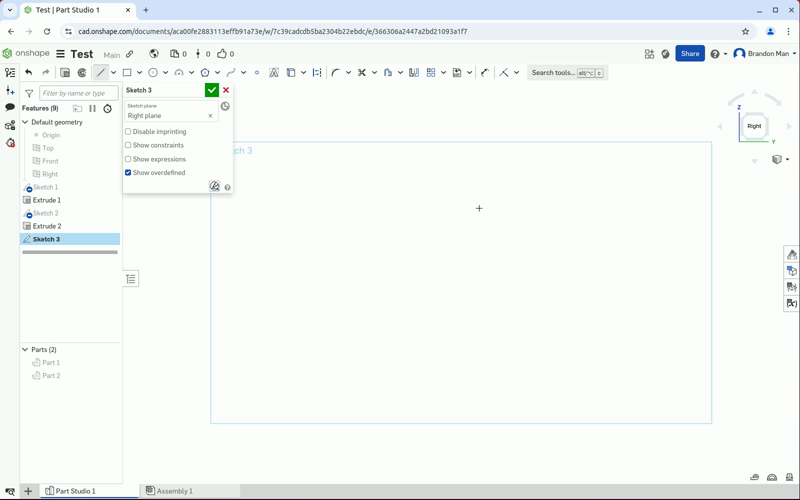
key_up(shift)
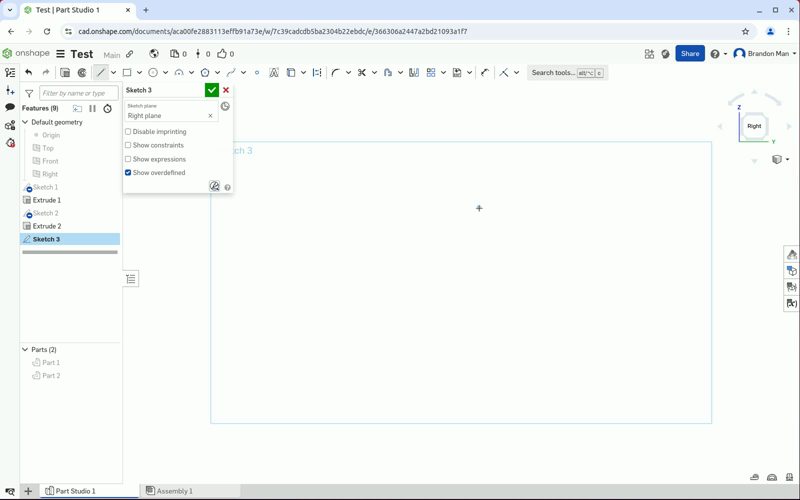
key_down(shift)
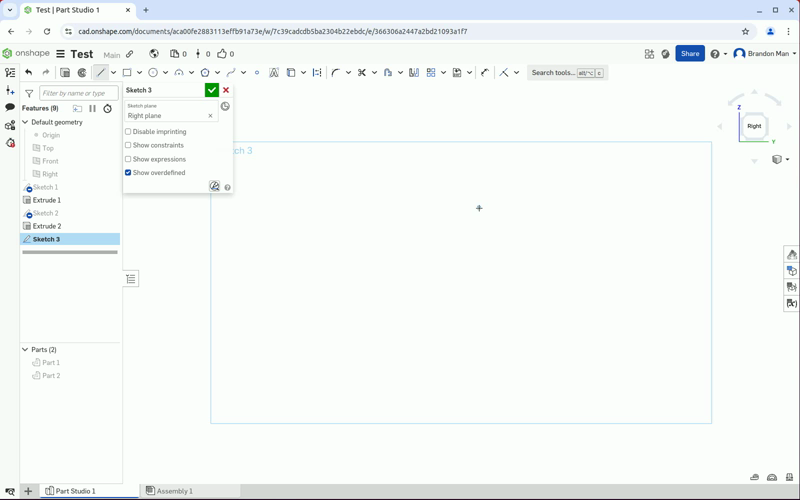
mouse_move(509, 207)
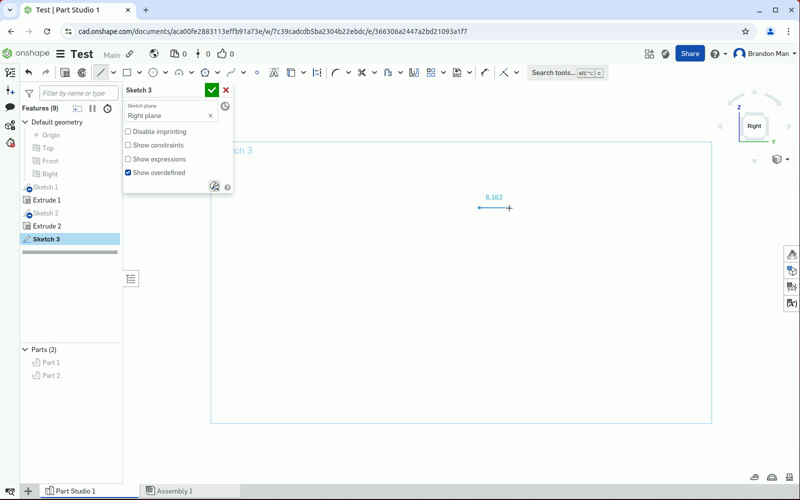
mouse_move(517, 207)
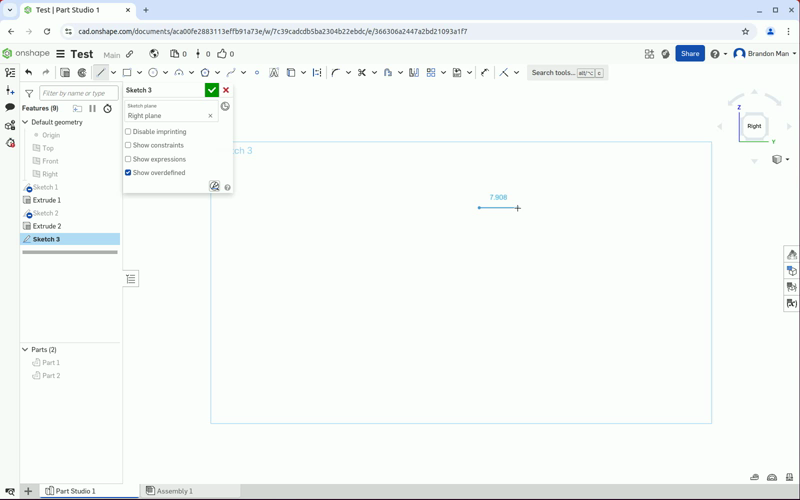
click(517, 207)
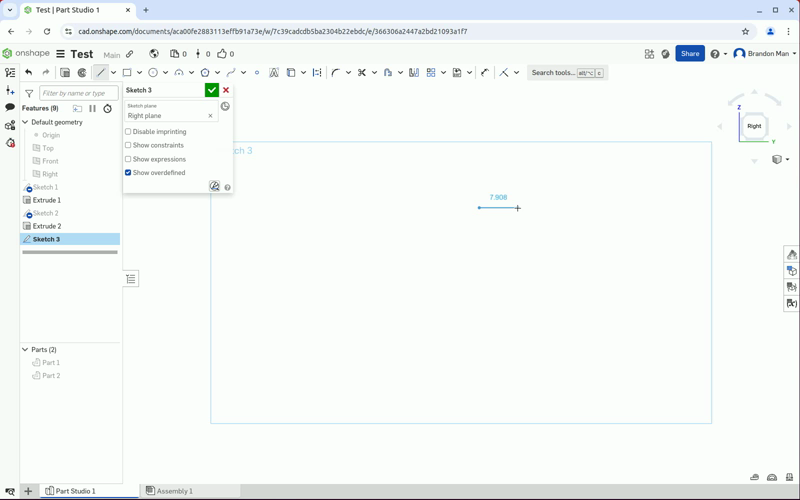
key_up(shift)
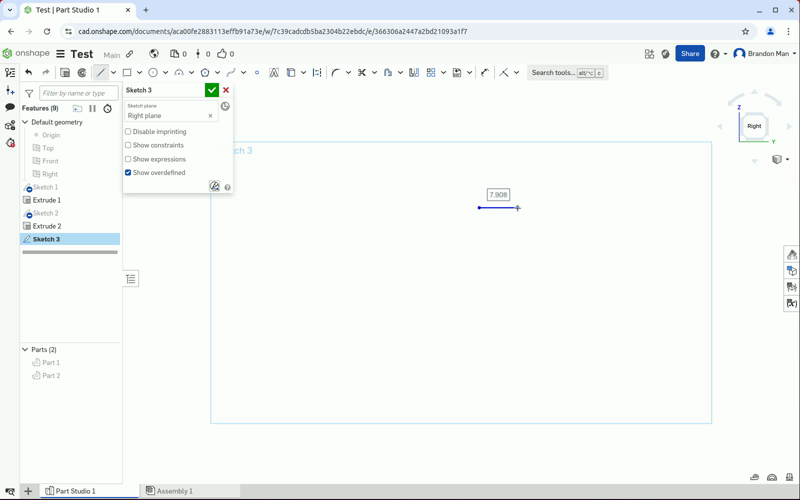
key_down(shift)
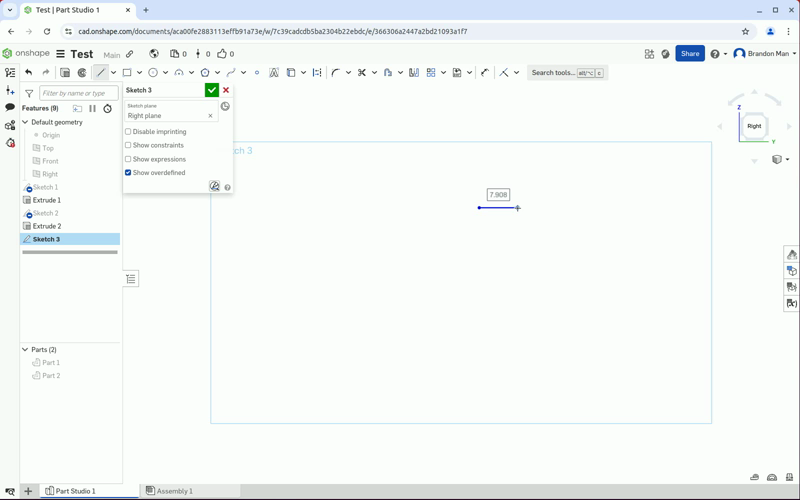
mouse_move(547, 207)
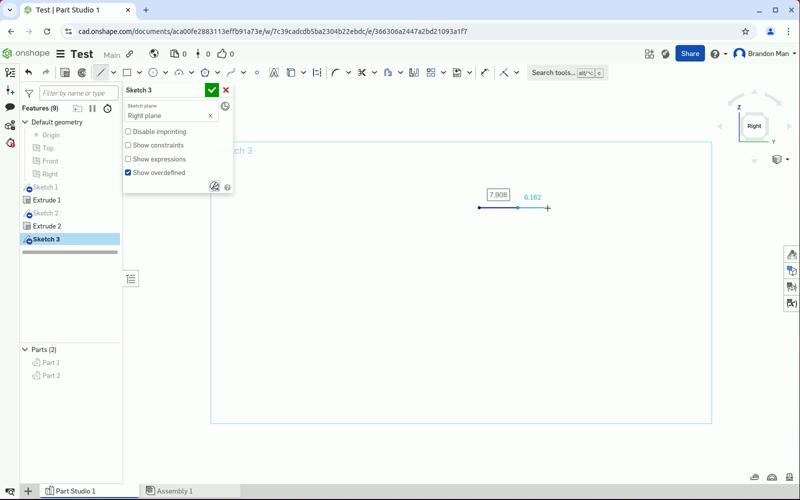
mouse_move(517, 188)
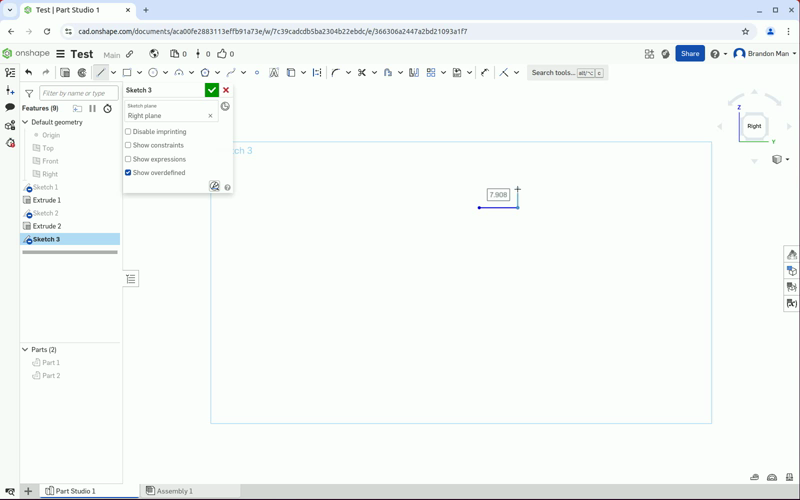
click(517, 188)
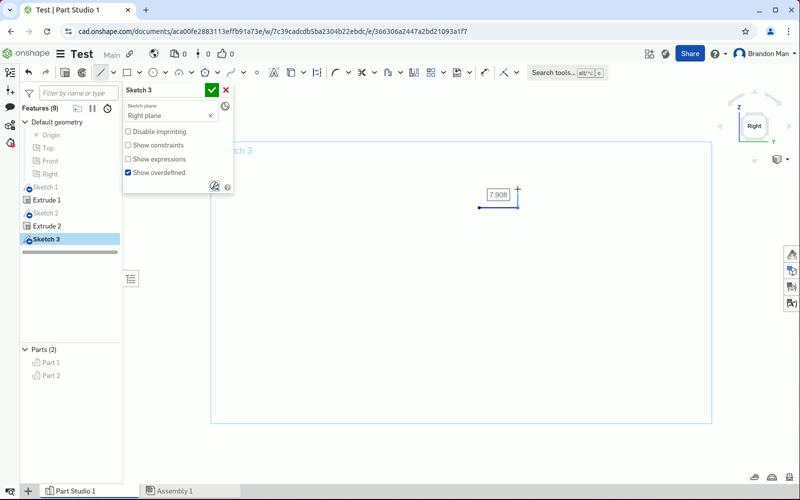
key_up(shift)
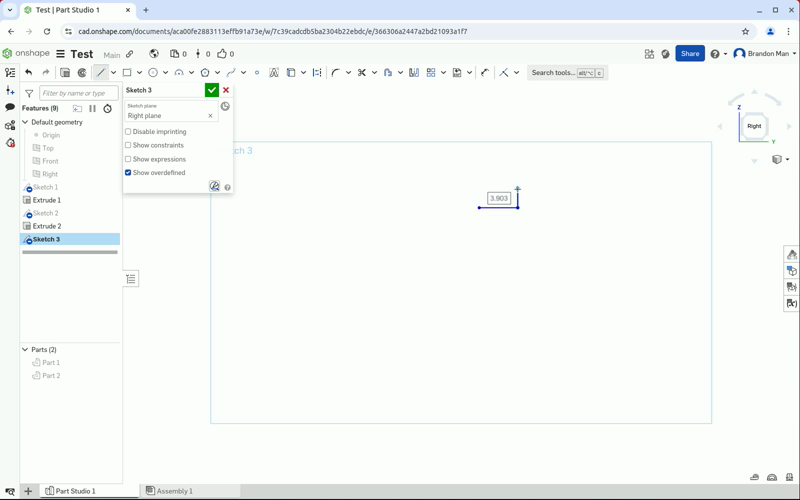
key_down(shift)
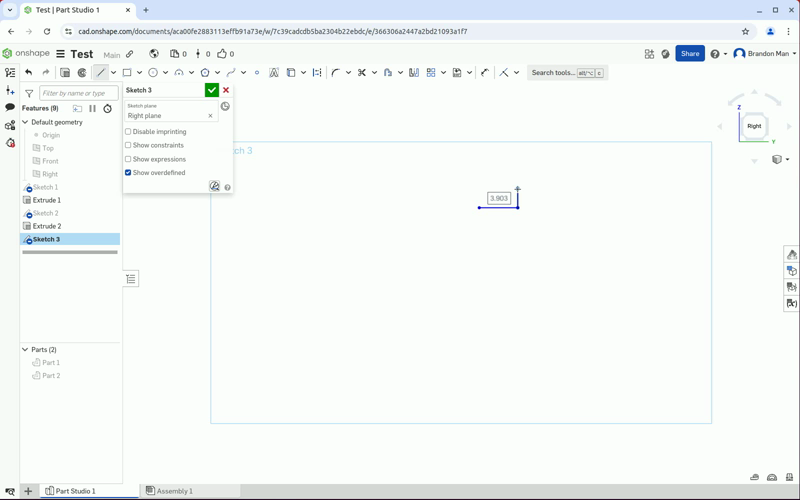
mouse_move(547, 188)
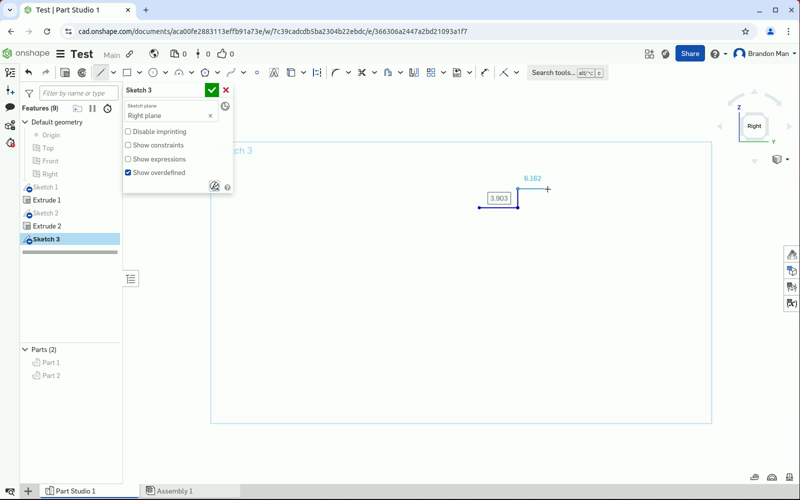
mouse_move(479, 188)
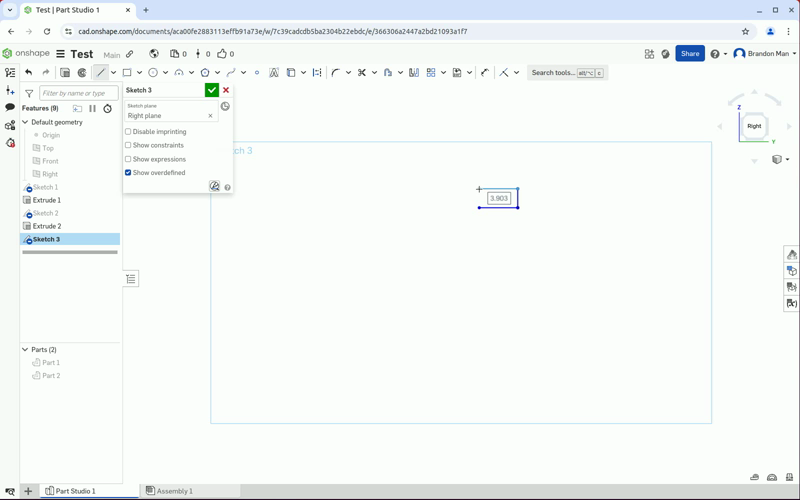
click(479, 188)
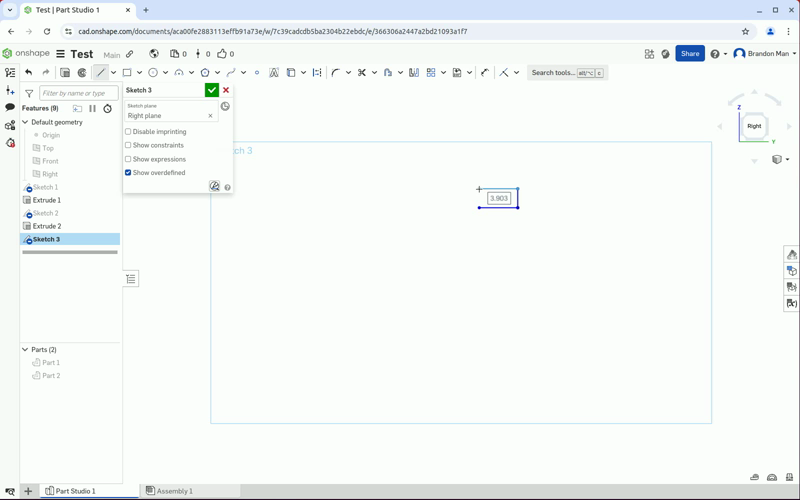
key_up(shift)
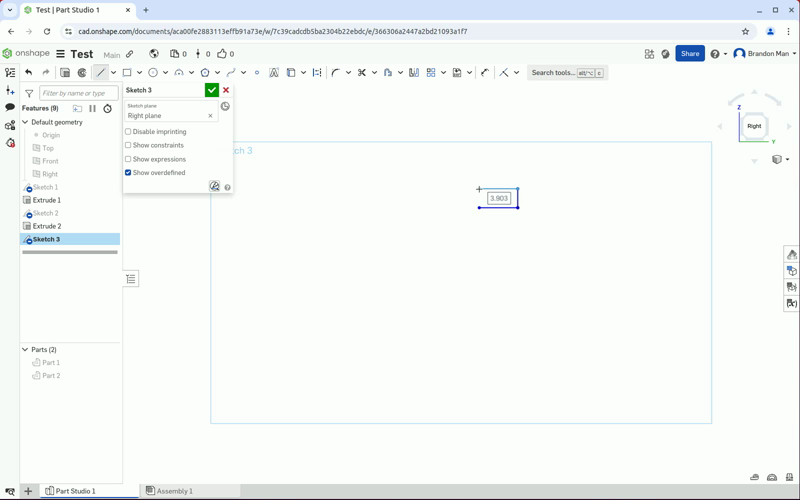
mouse_move(509, 188)
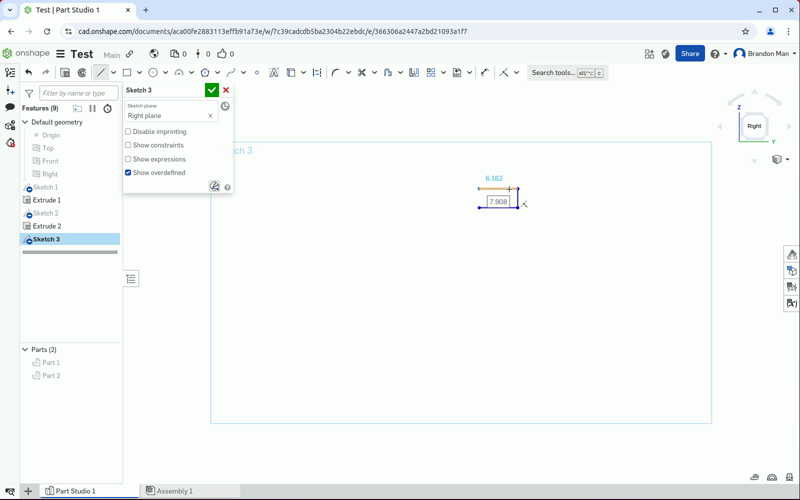
key_down(shift)
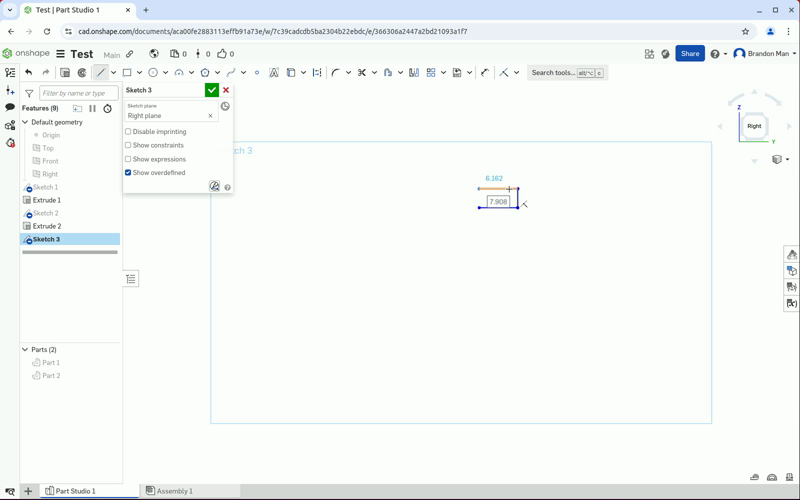
mouse_move(479, 207)
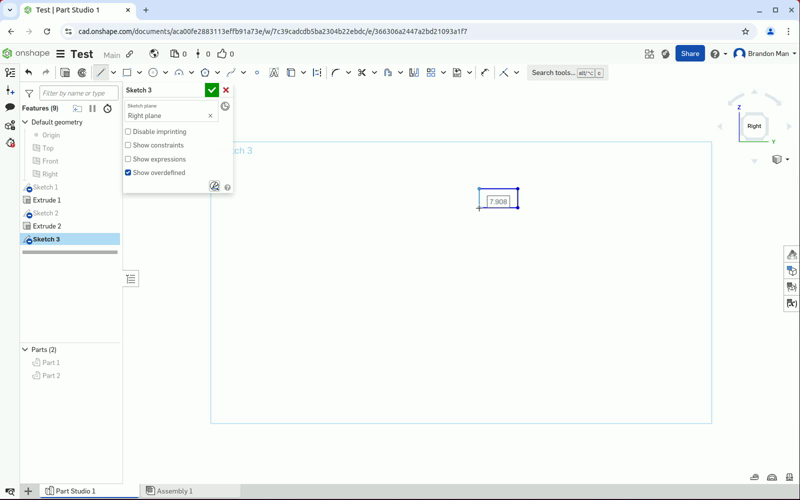
key_up(shift)
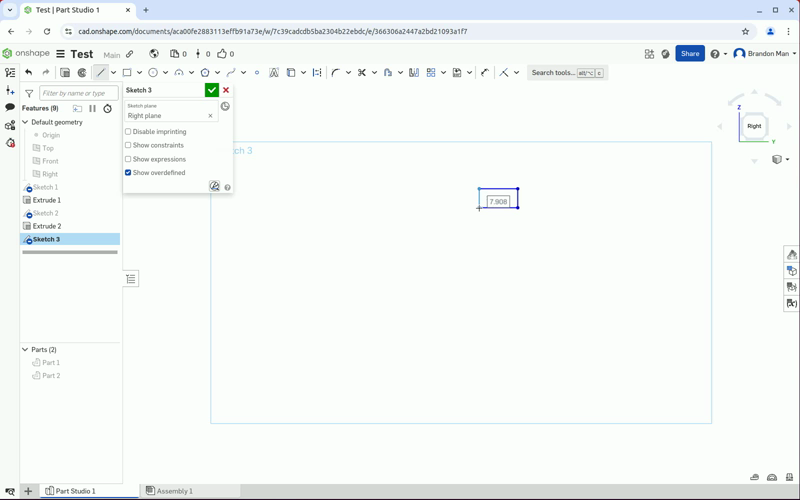
click(479, 207)
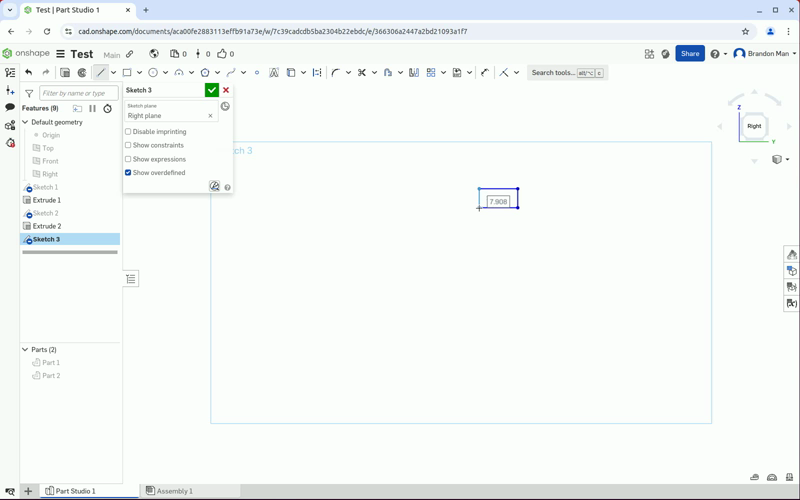
key(esc)
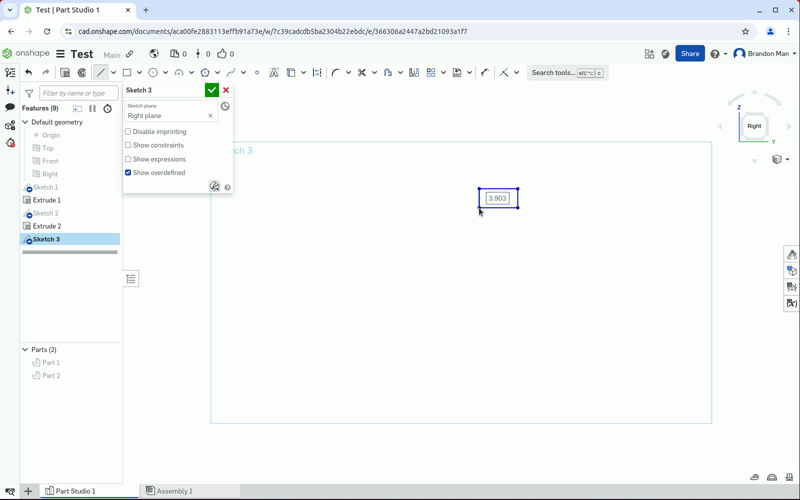
mouse_move(505, 189)
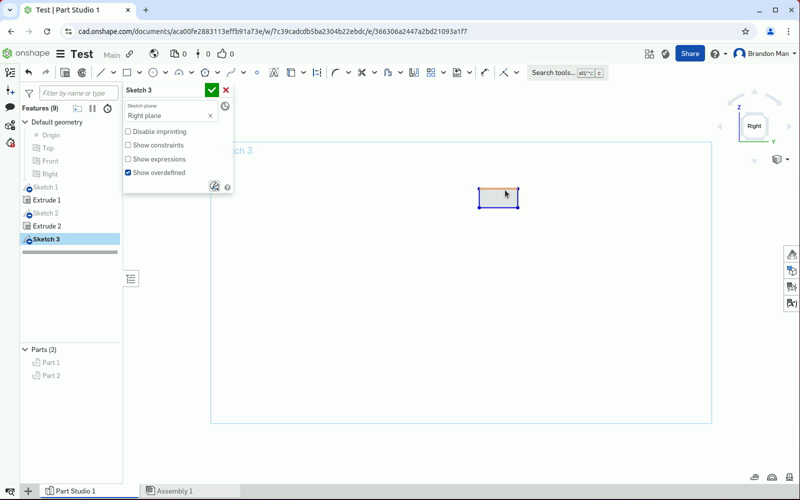
scroll(6)
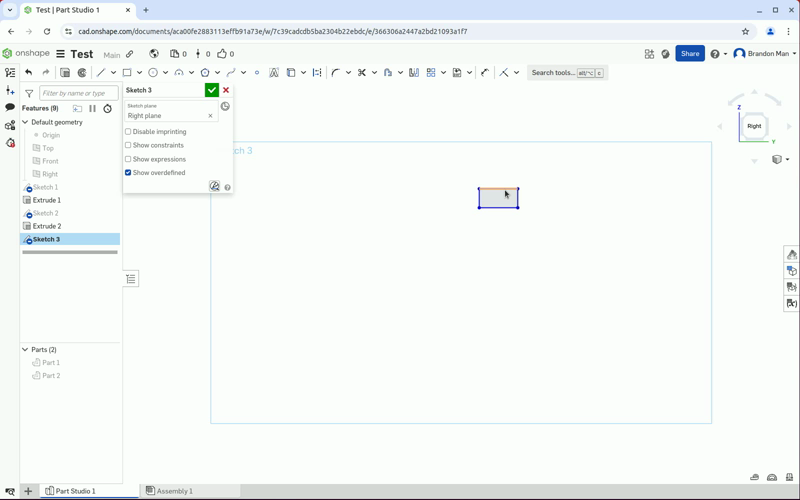
scroll(6)
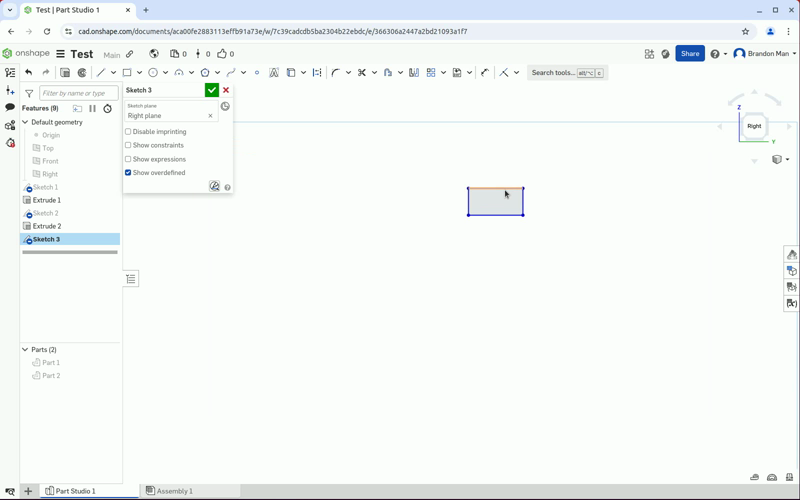
scroll(6)
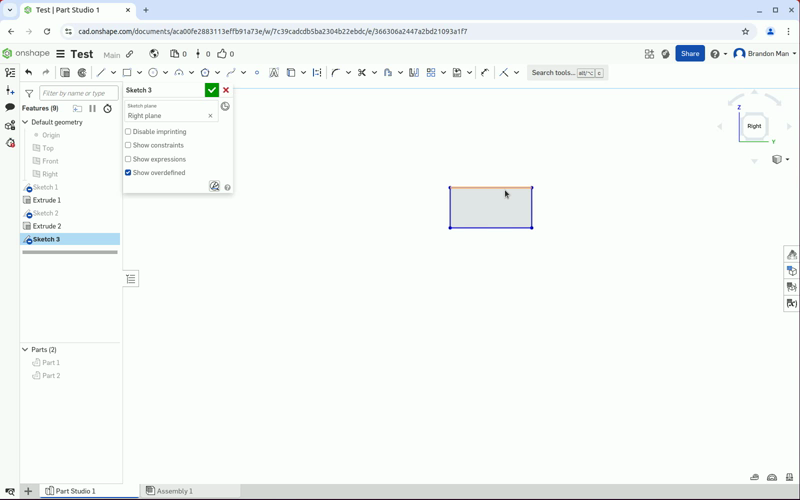
scroll(6)
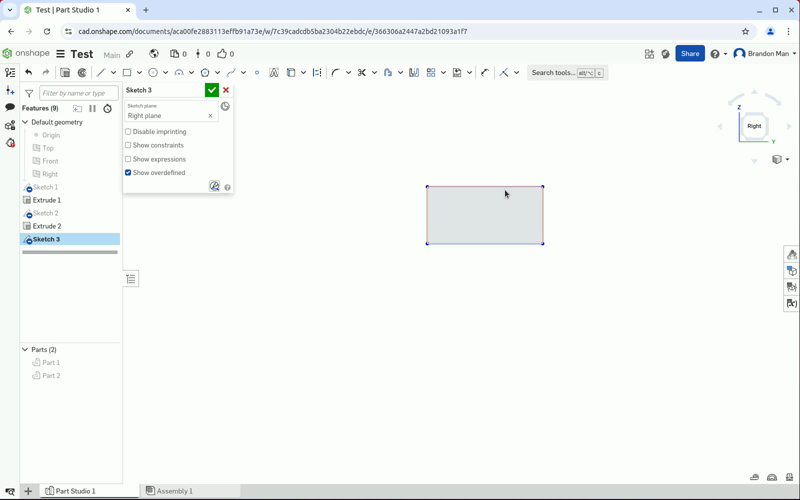
scroll(6)
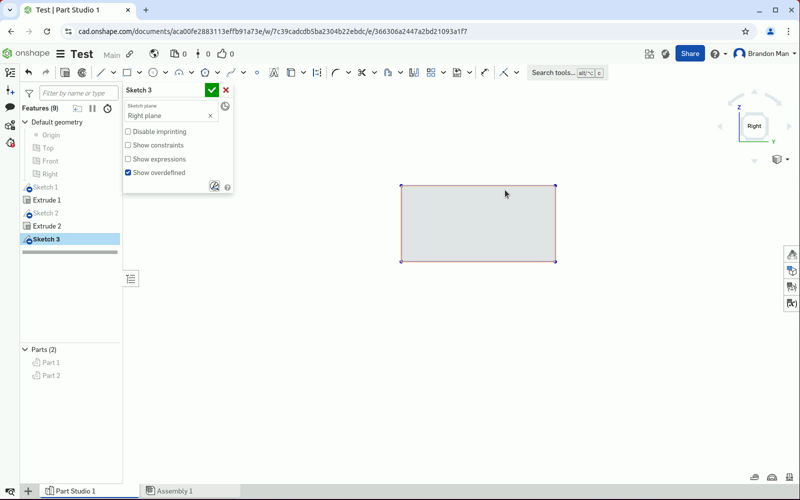
scroll(6)
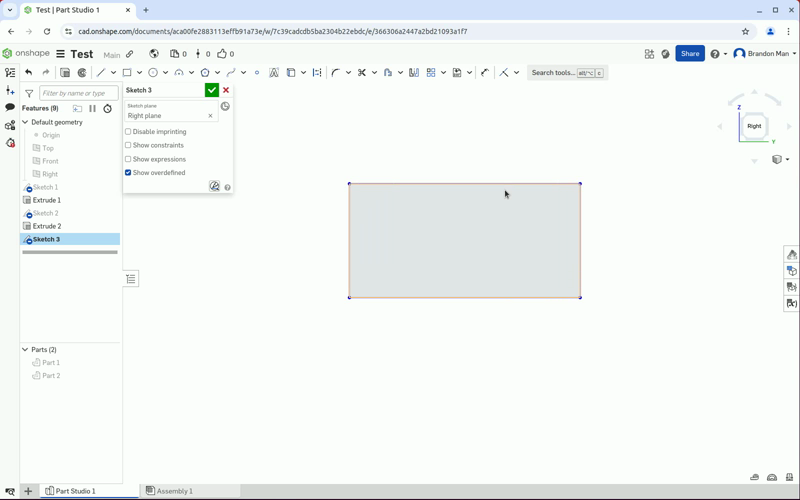
scroll(6)
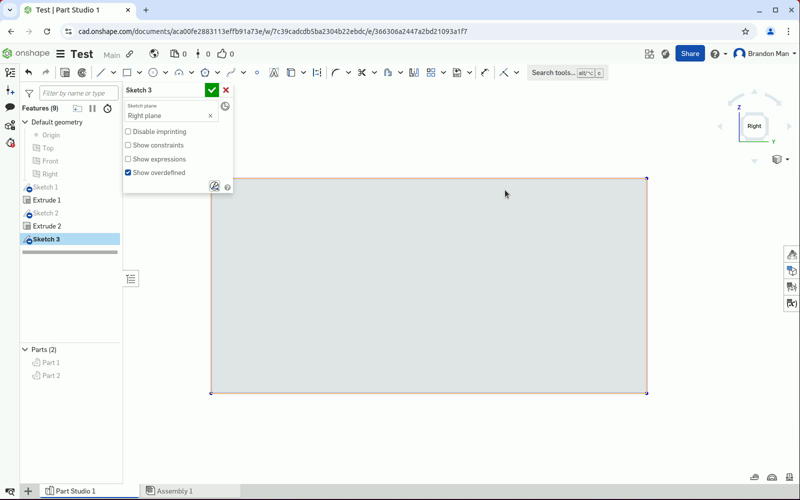
click(505, 189)
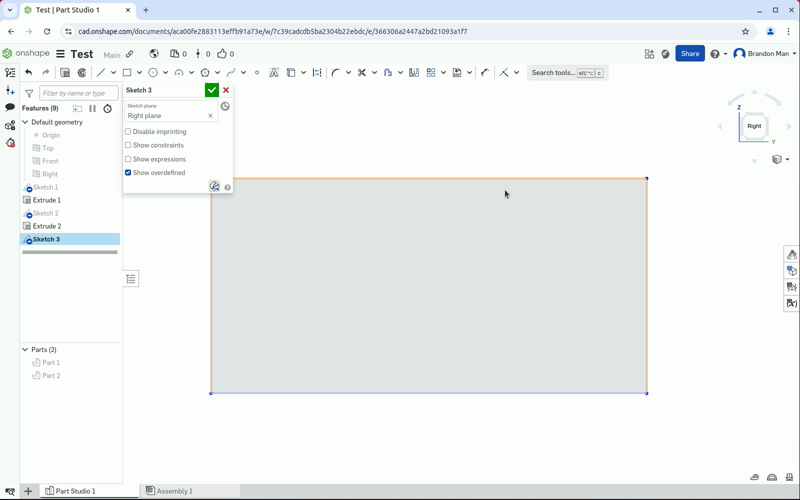
scroll(-6)
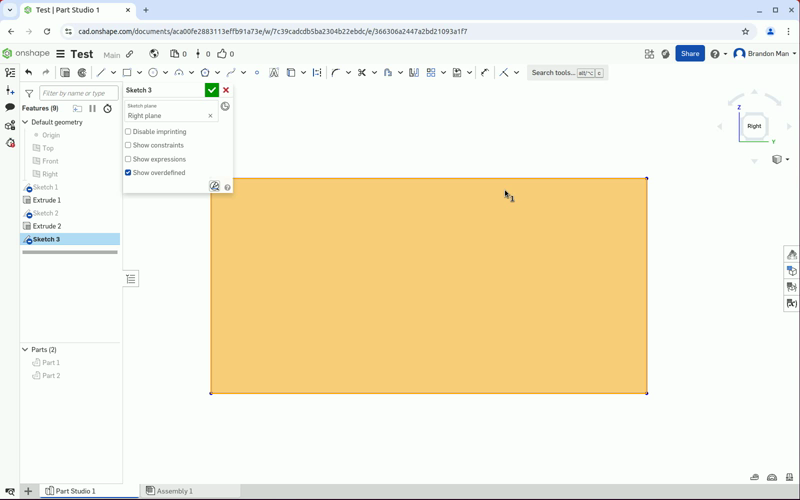
scroll(-6)
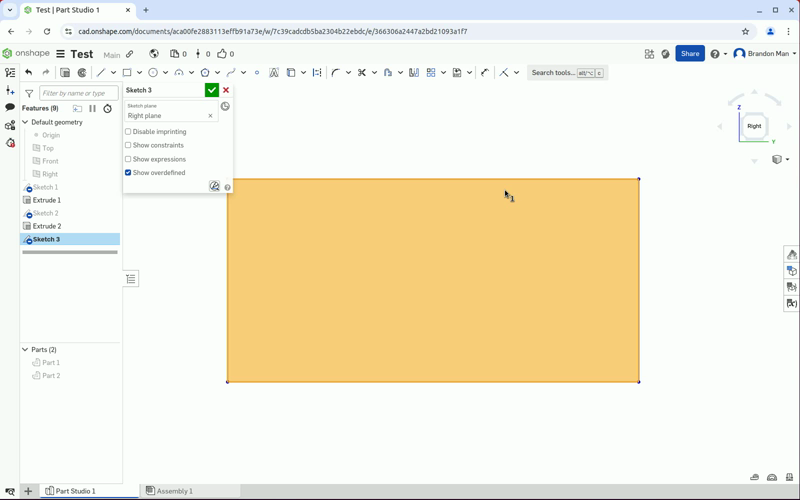
scroll(-6)
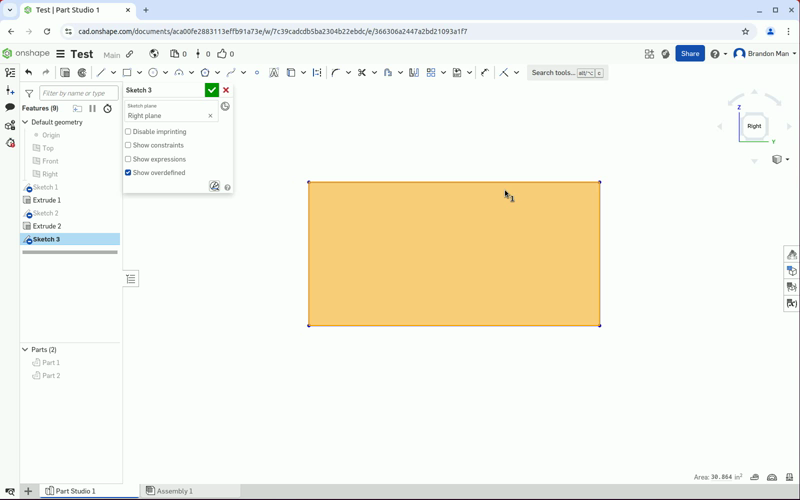
scroll(-6)
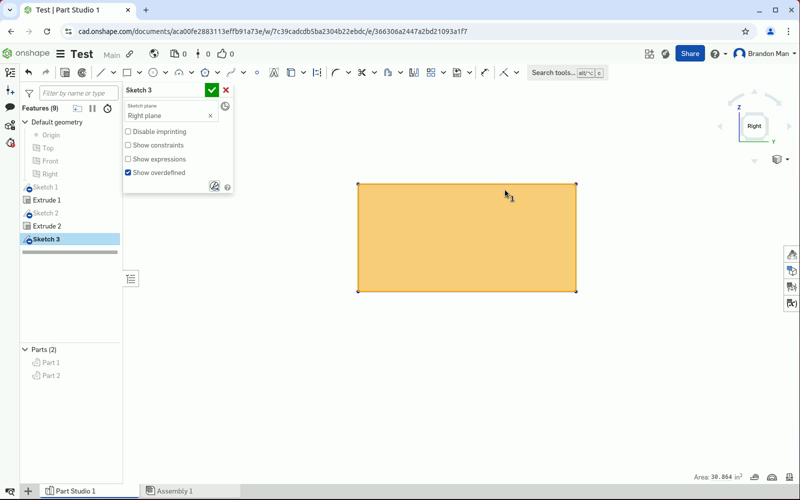
scroll(-6)
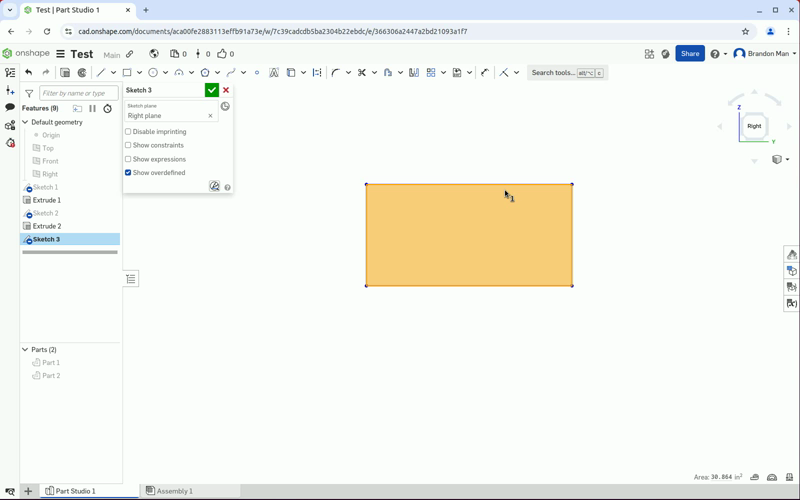
scroll(-6)
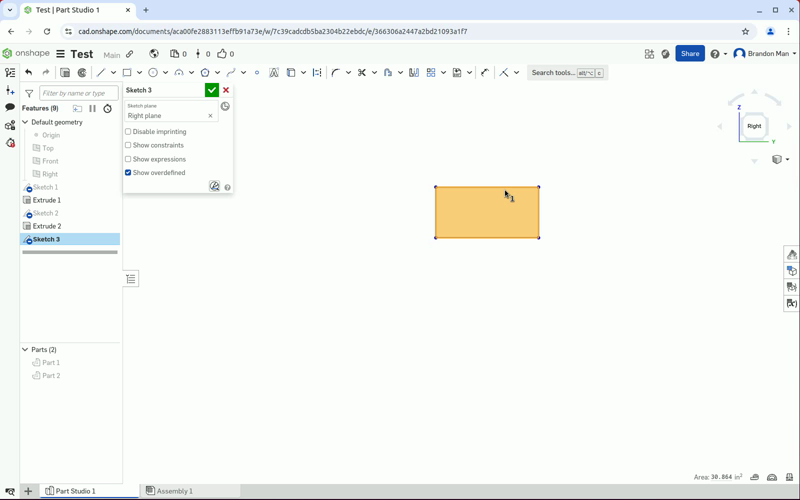
scroll(-6)
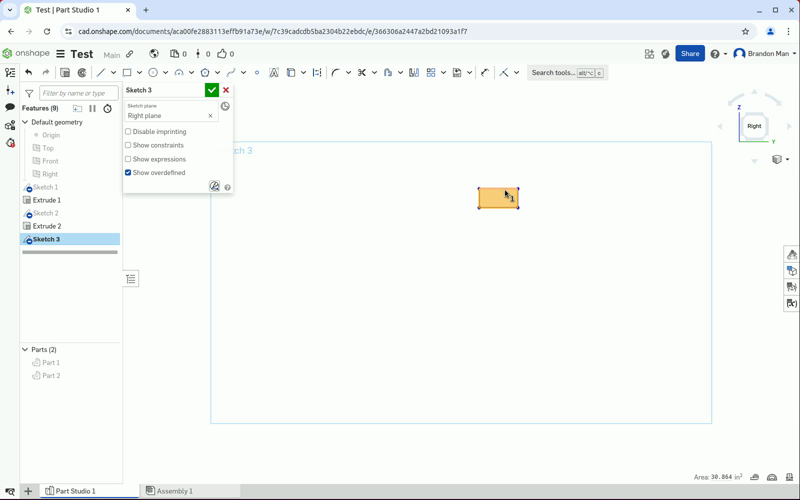
mouse_move(73, 352)
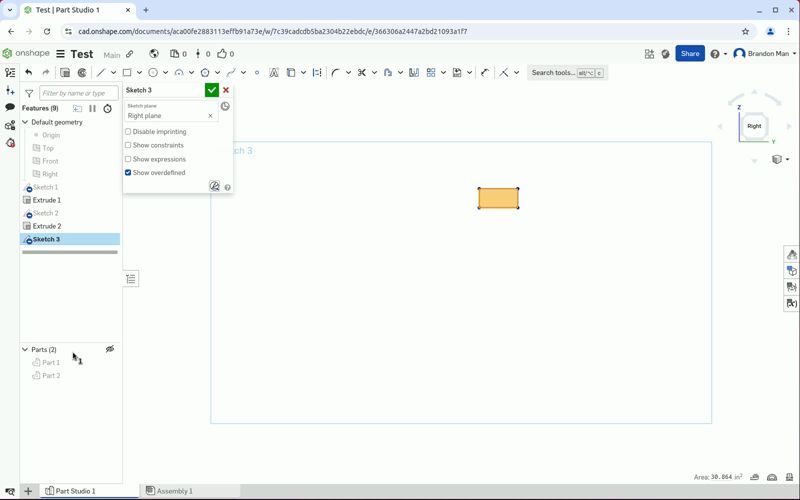
key(shift+y)
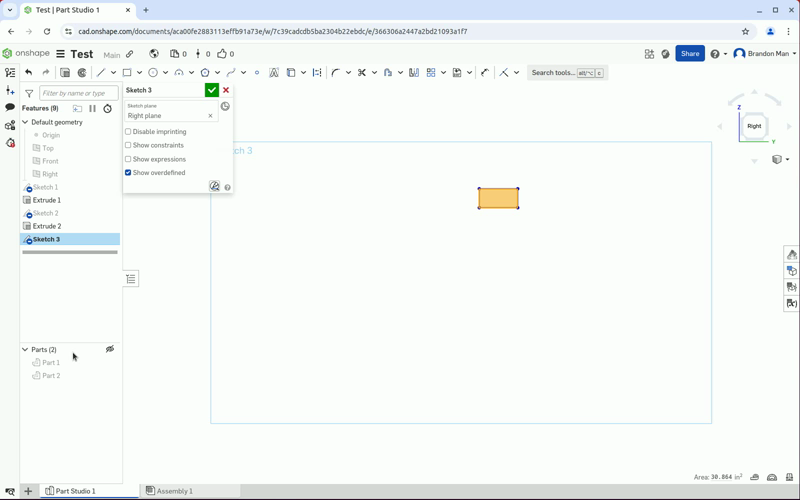
key(shift+e)
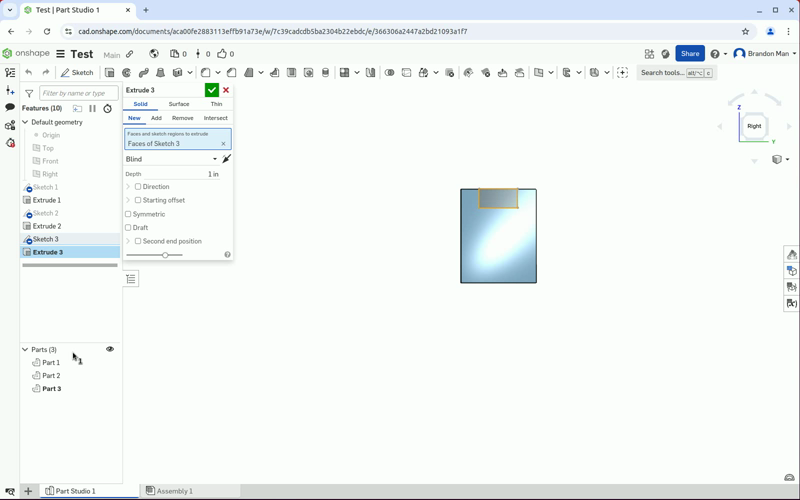
mouse_move(143, 106)
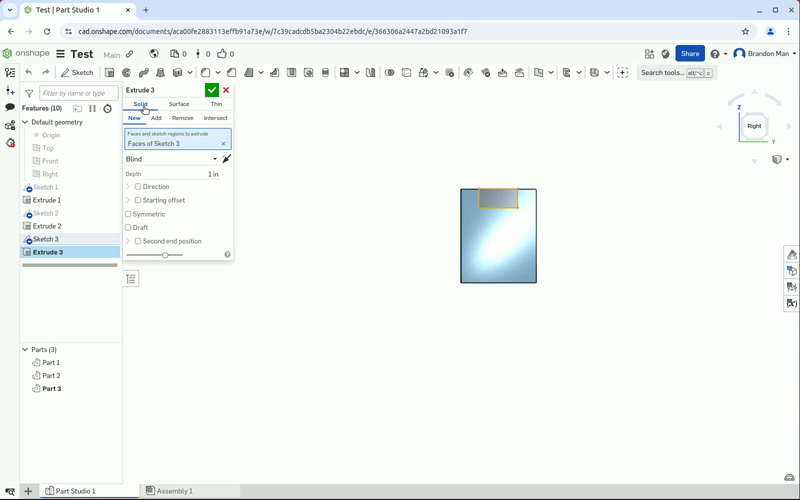
click(143, 106)
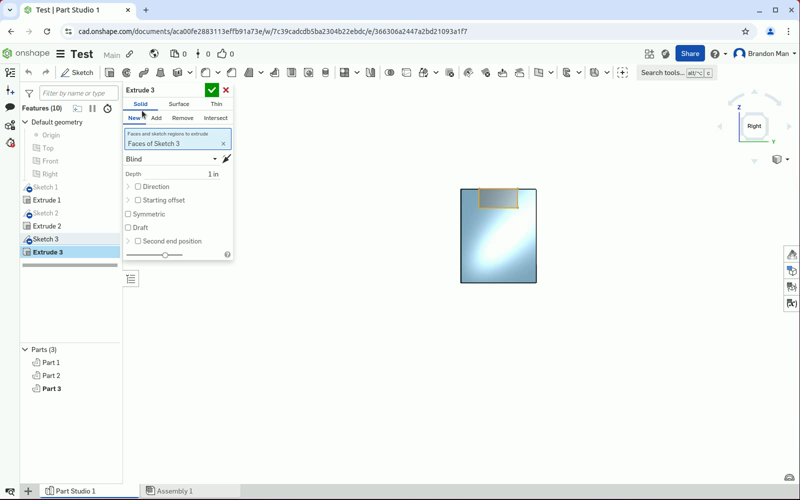
mouse_move(137, 120)
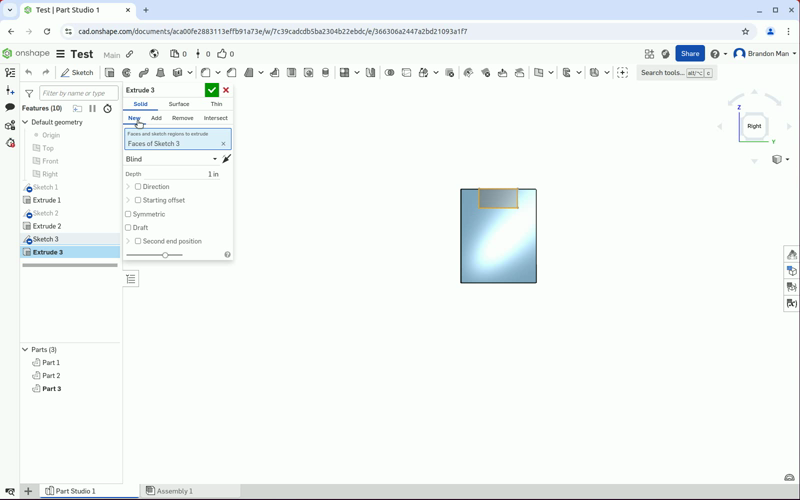
click(137, 120)
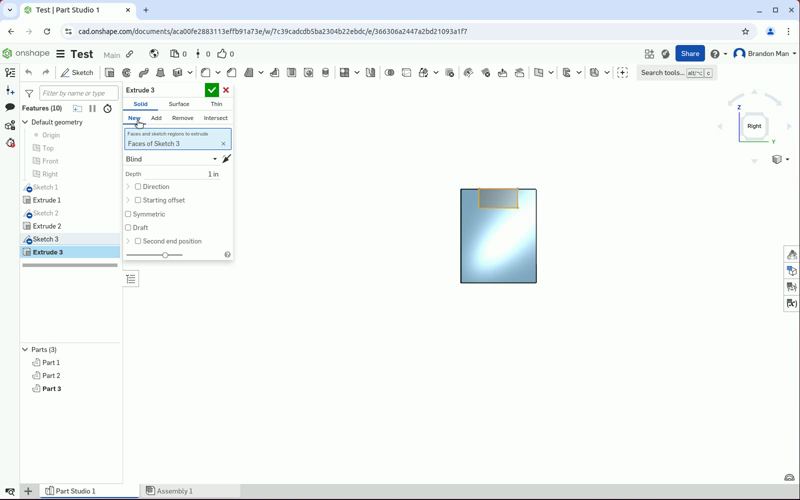
key(tab, 4)
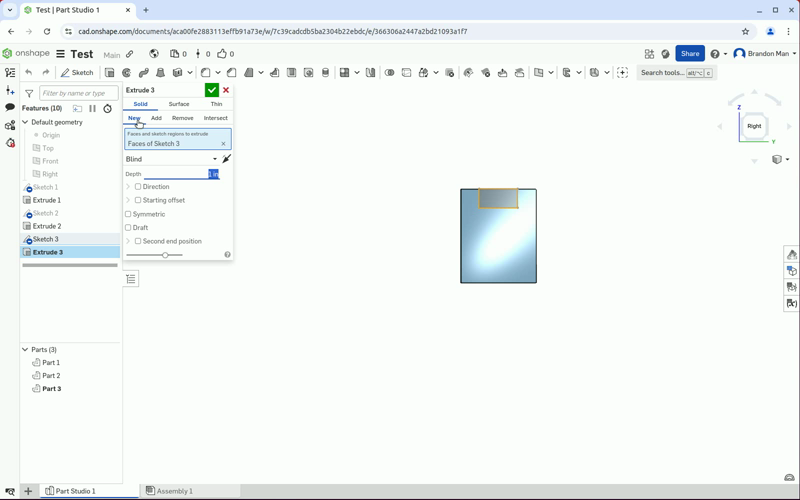
text(15.405)
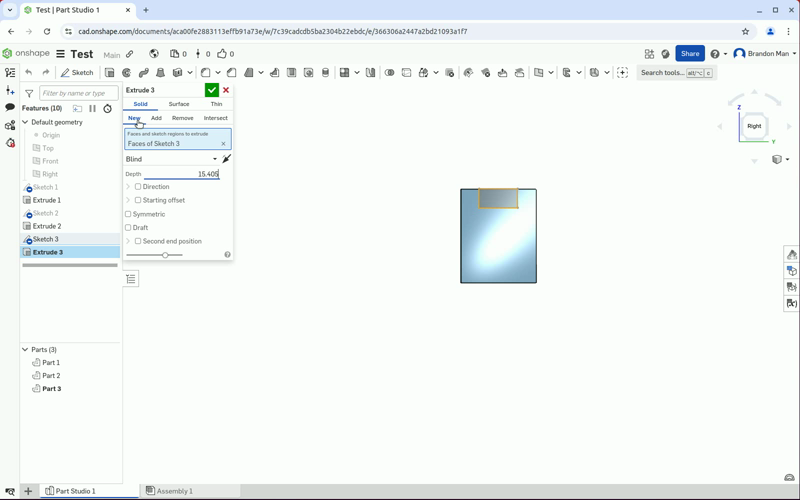
key(enter)
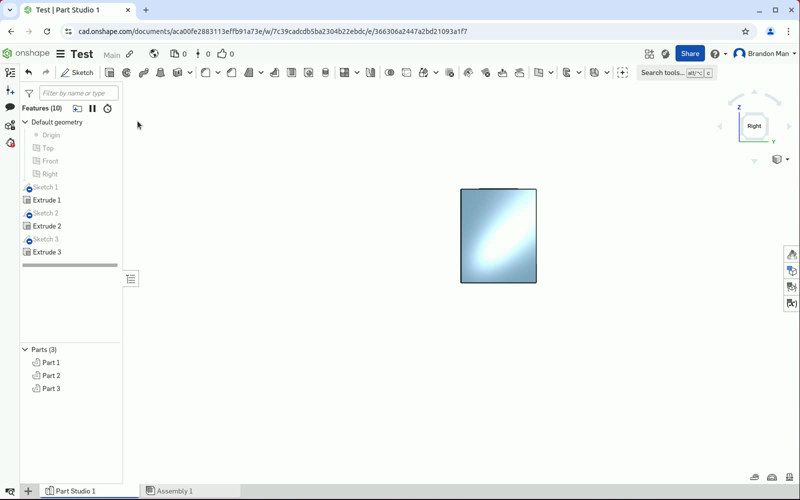
key(shift+h)
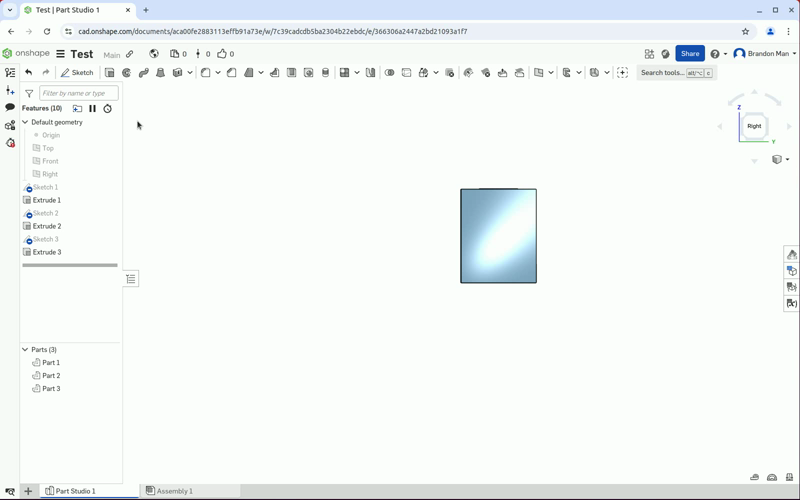
key(shift+h)
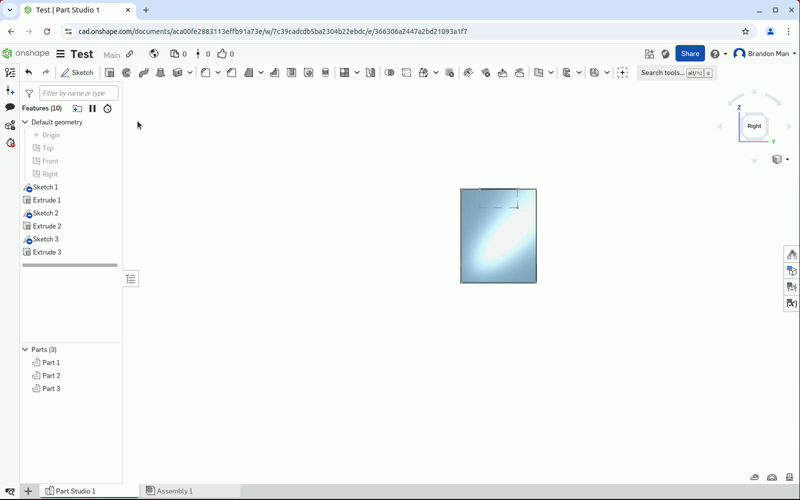
key(shift+7)
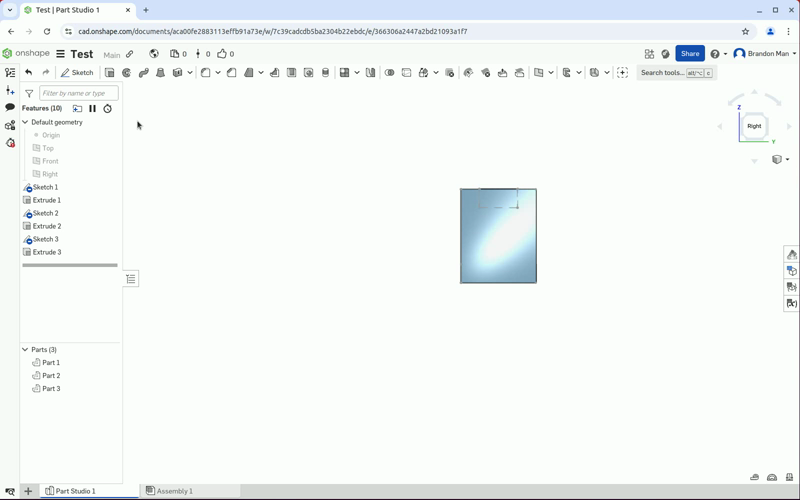
key(right, 2)
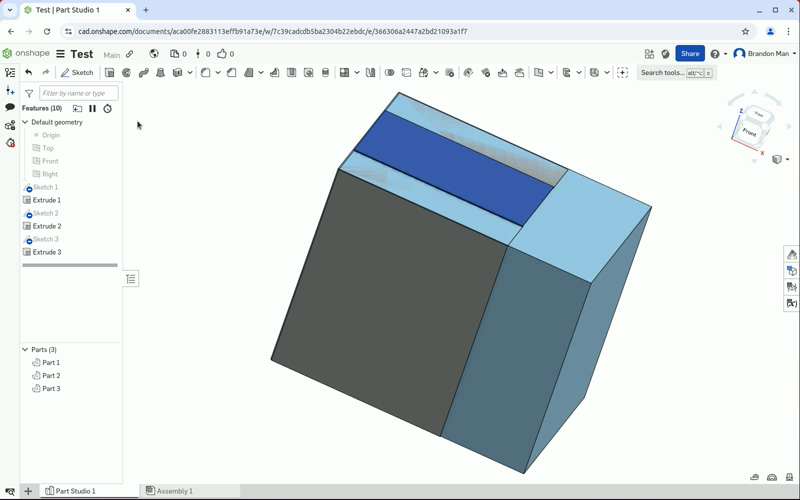
key(down, 2)
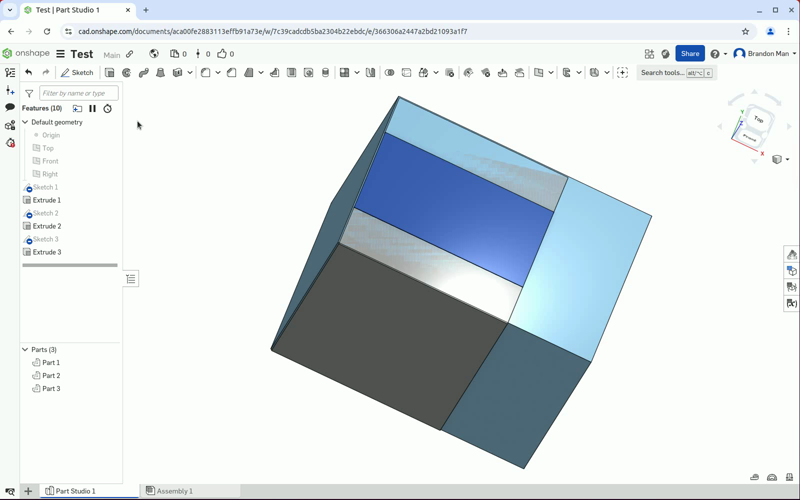
key(up, 2)
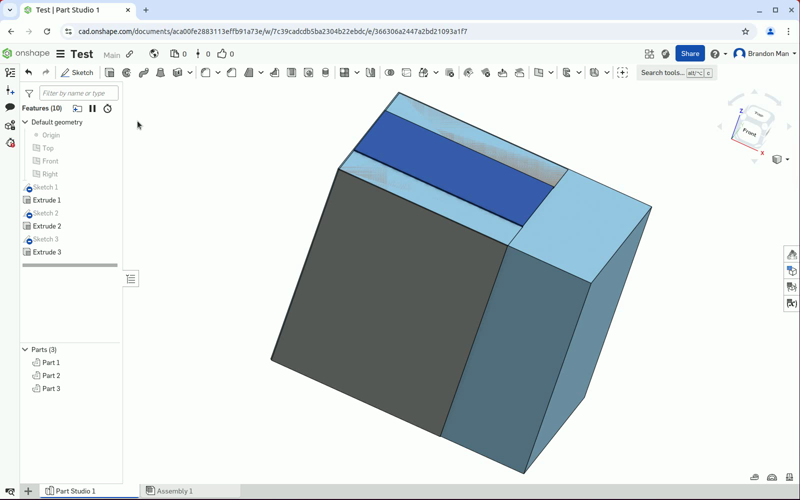
key(left, 2)
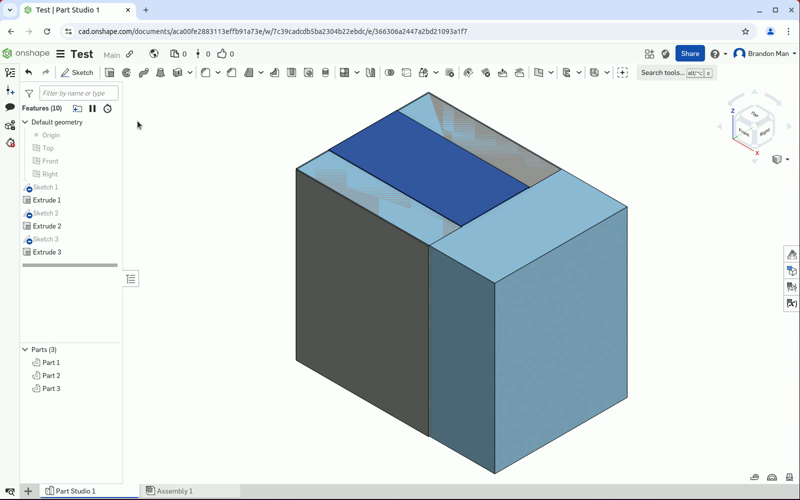
mouse_move(73, 189)
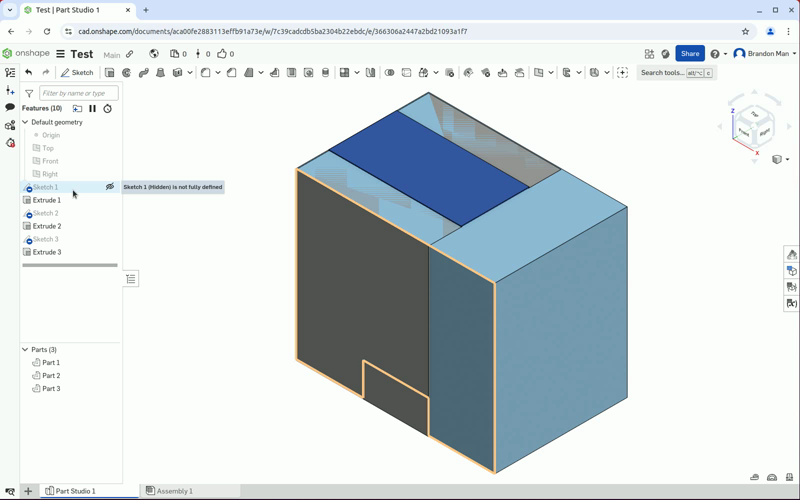
click(73, 189)